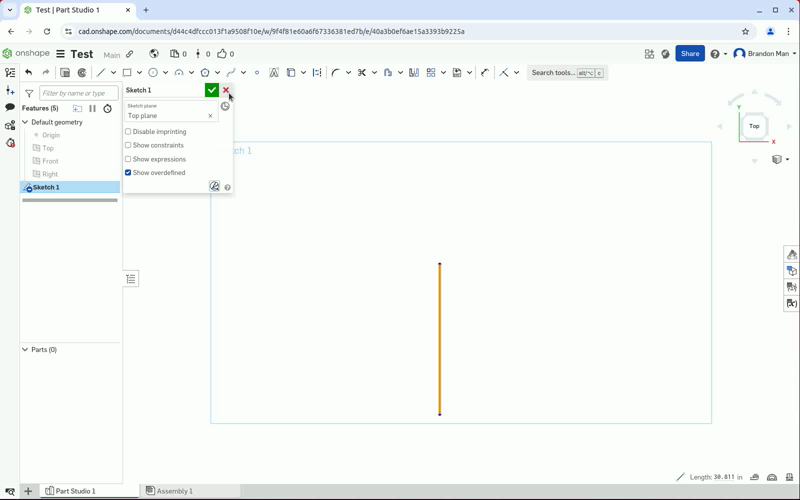
key(shift+h)
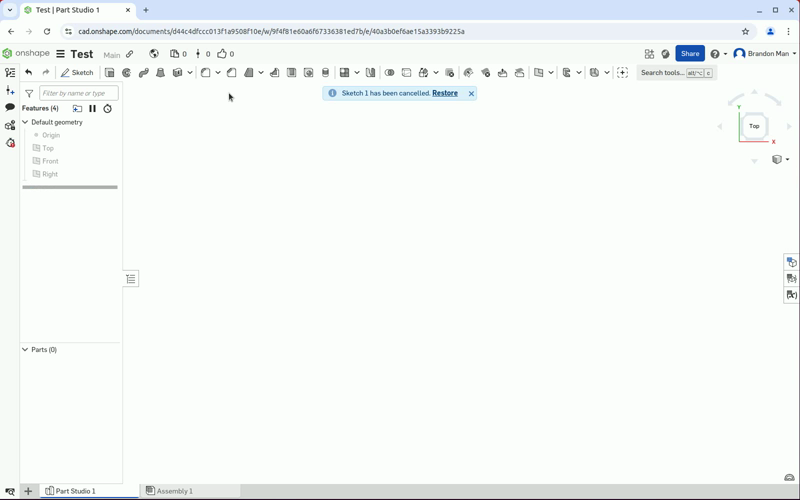
mouse_move(73, 352)
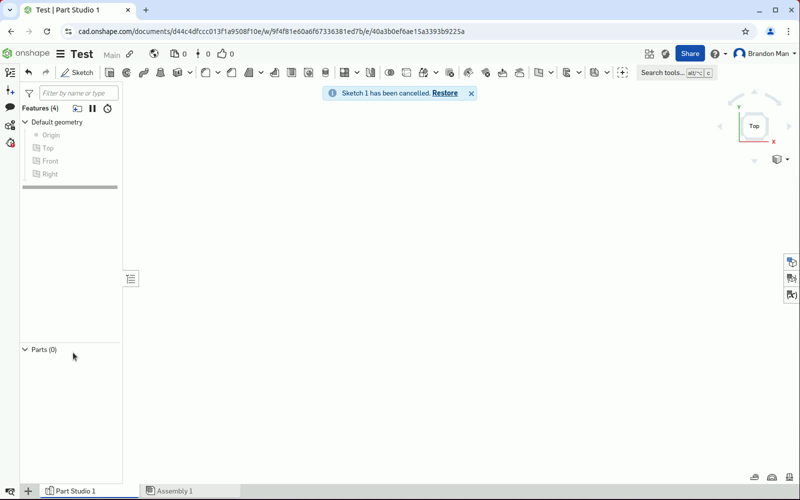
key(y)
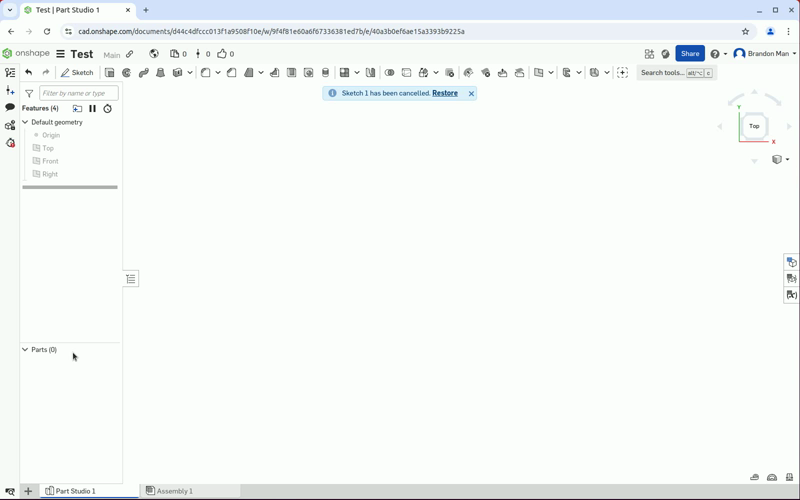
key(shift+p)
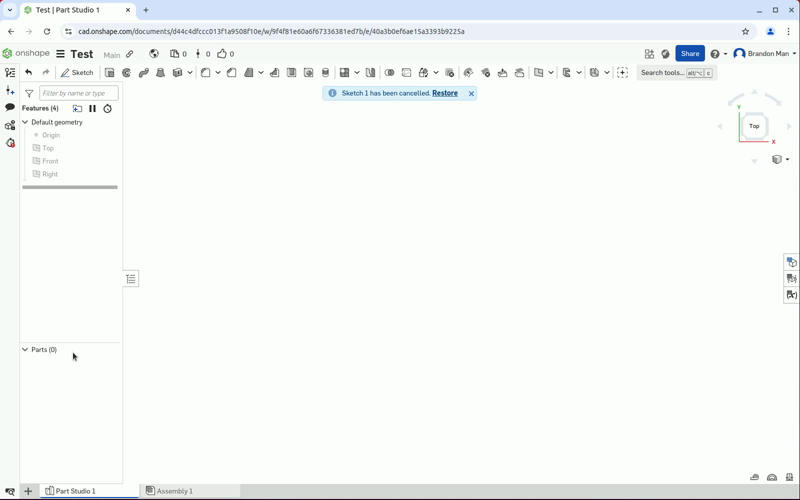
key(space)
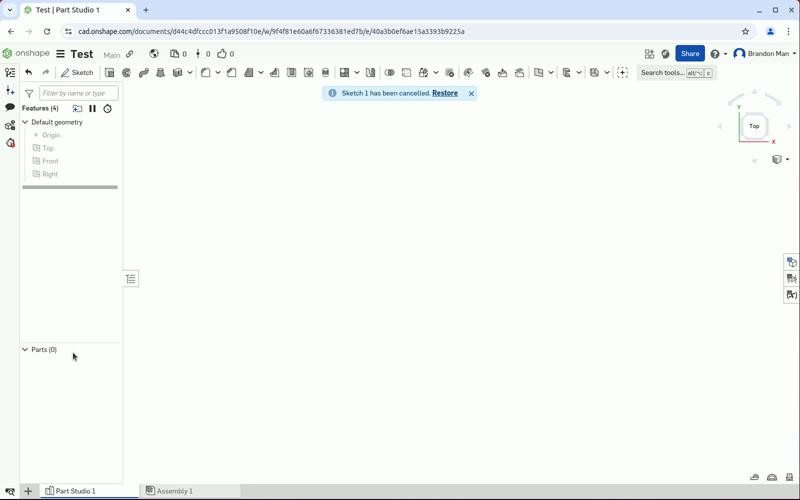
key_down(shift)
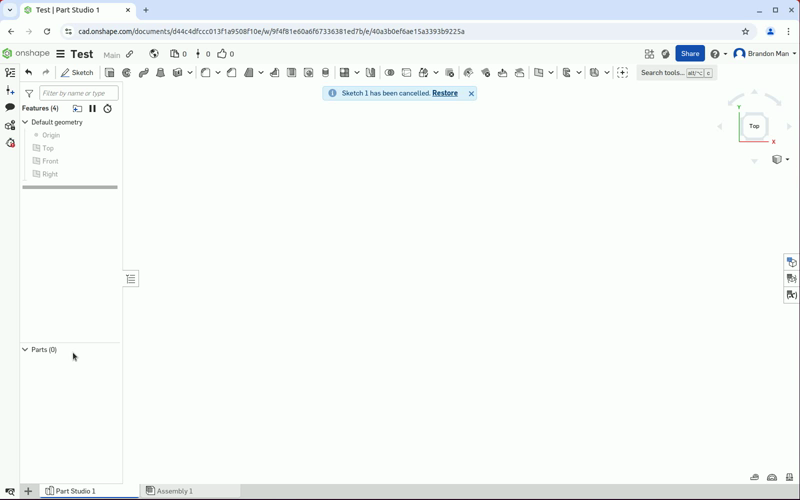
key(up)
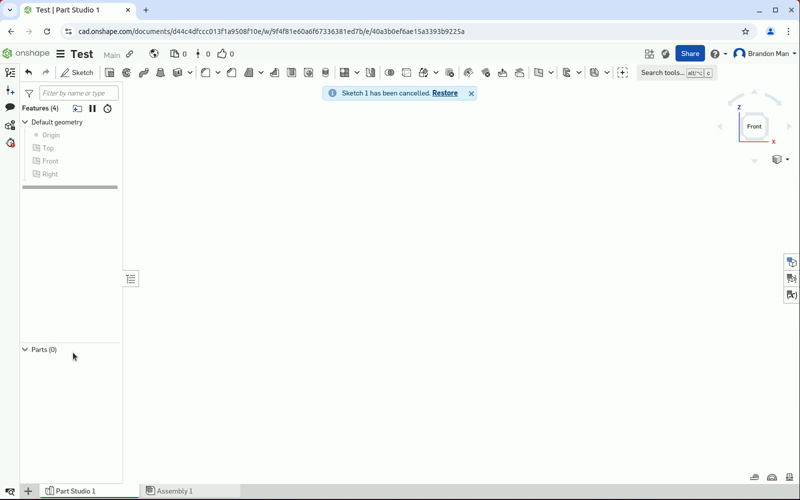
key_up(shift)
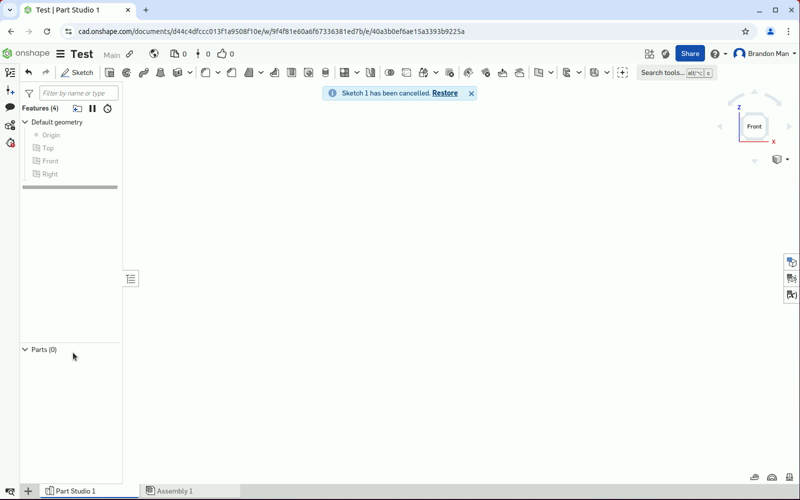
mouse_move(73, 352)
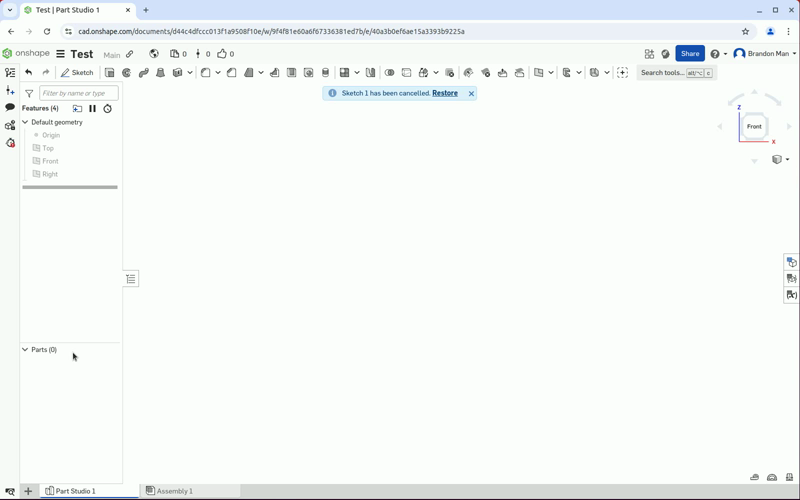
key(shift+y)
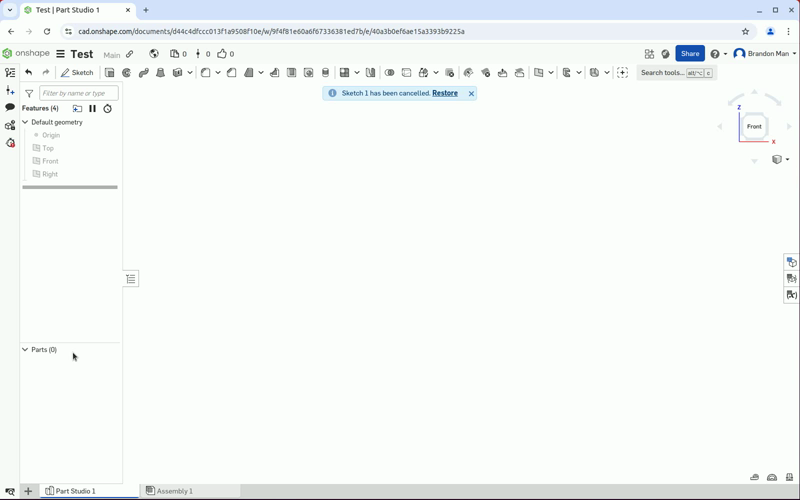
key(shift+s)
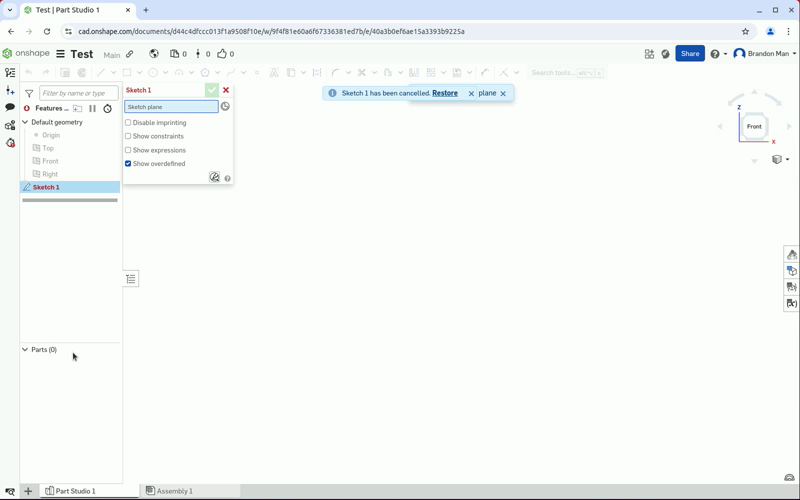
mouse_move(73, 163)
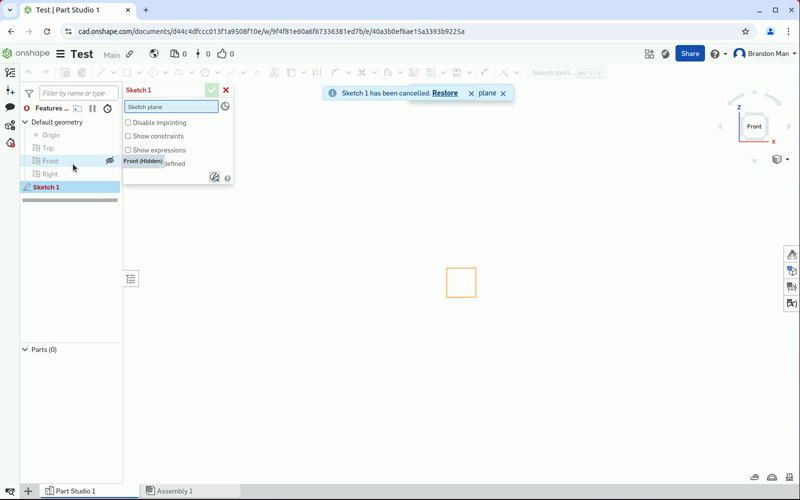
click(73, 163)
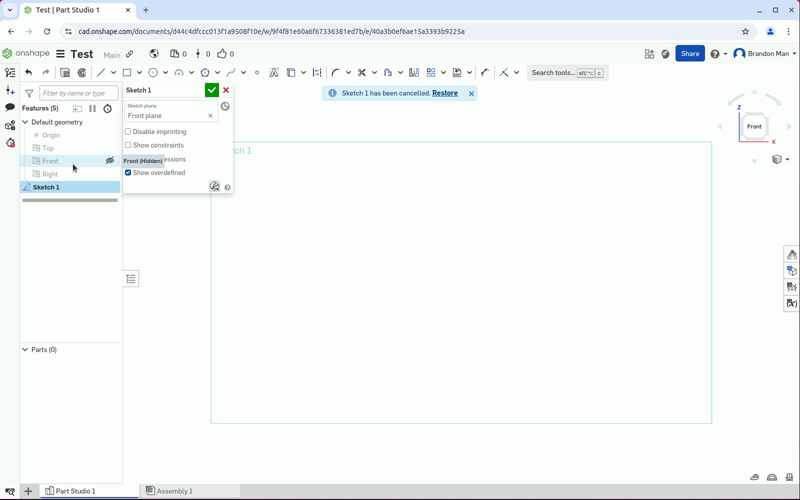
mouse_move(73, 352)
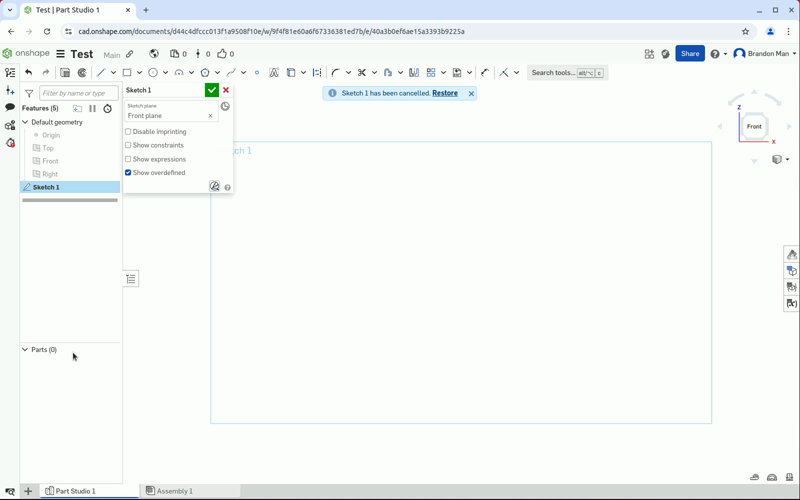
key(y)
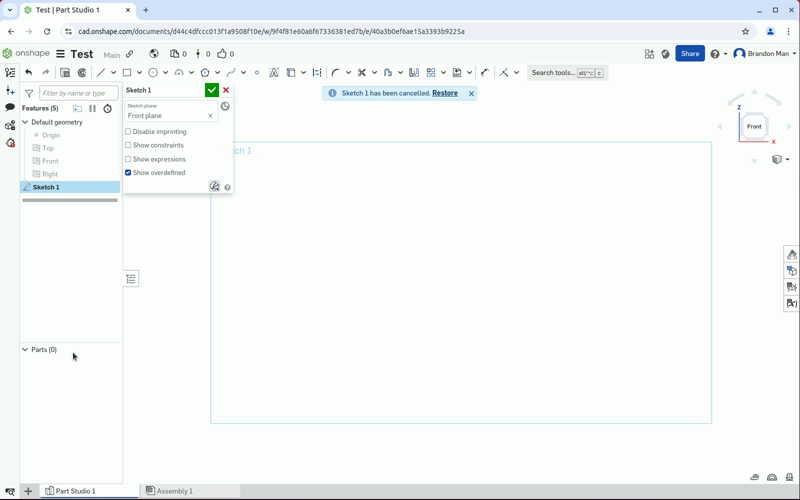
key(l)
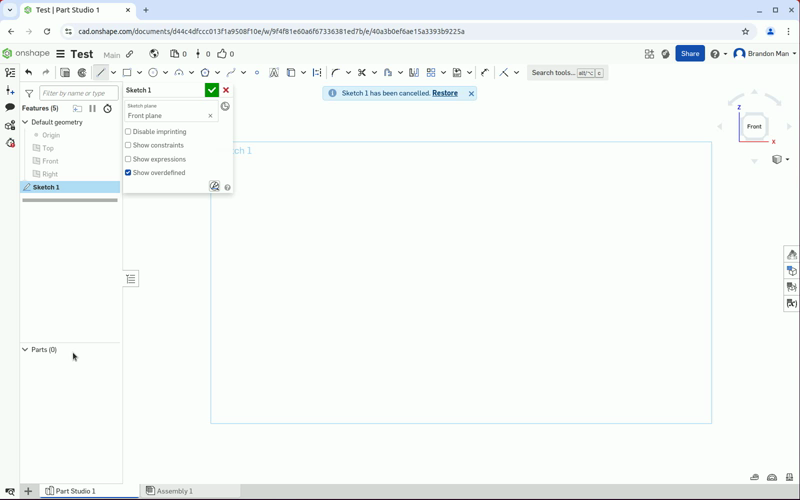
key_down(shift)
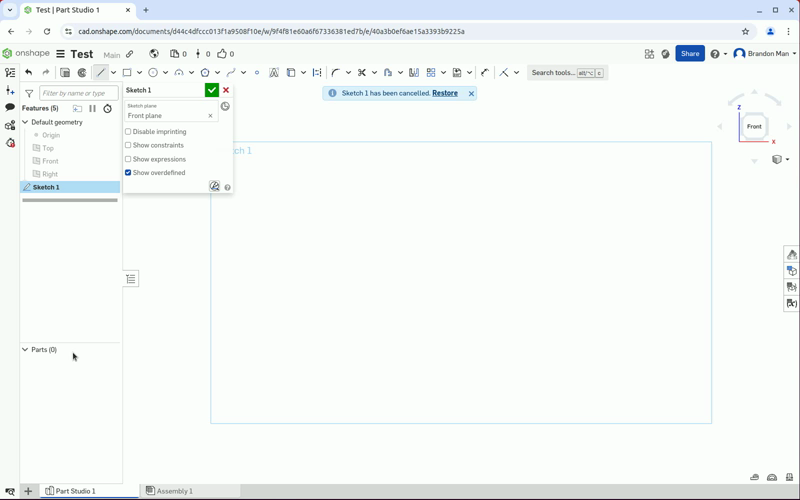
mouse_move(460, 282)
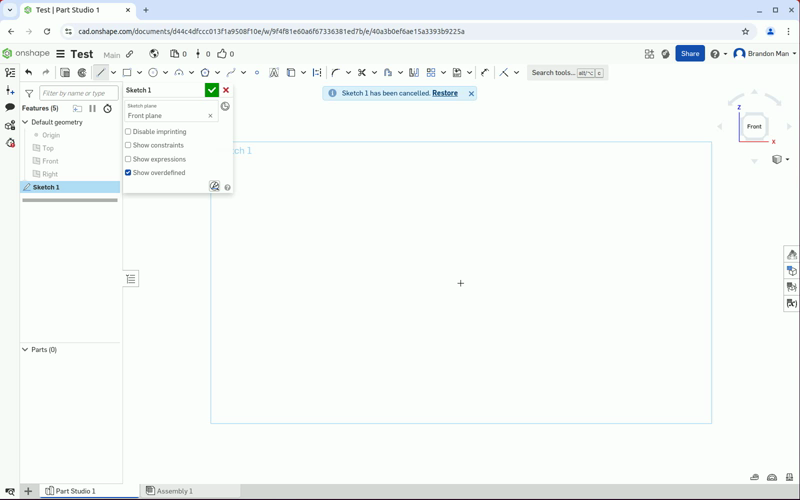
click(460, 282)
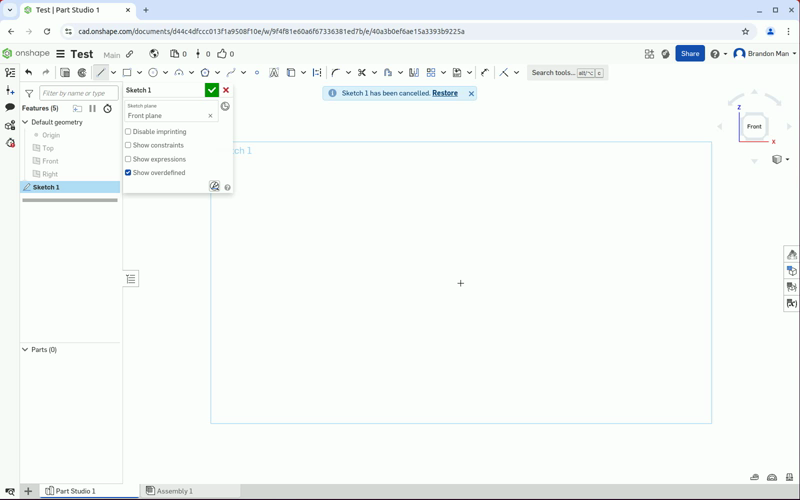
key_up(shift)
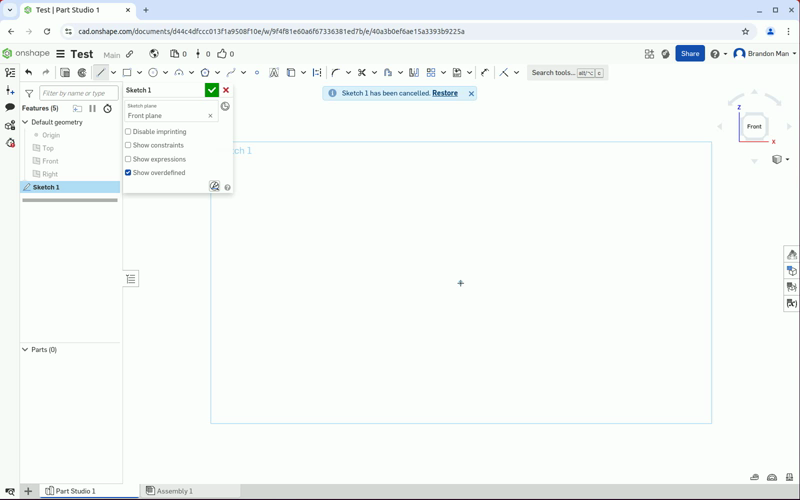
key_down(shift)
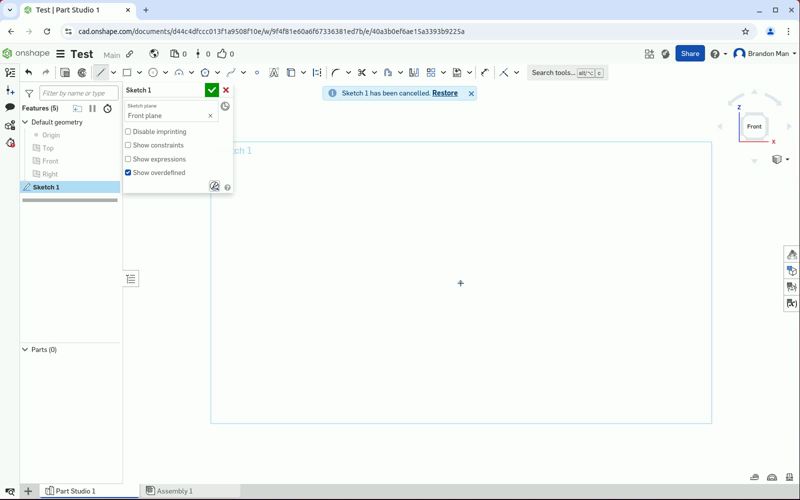
mouse_move(573, 282)
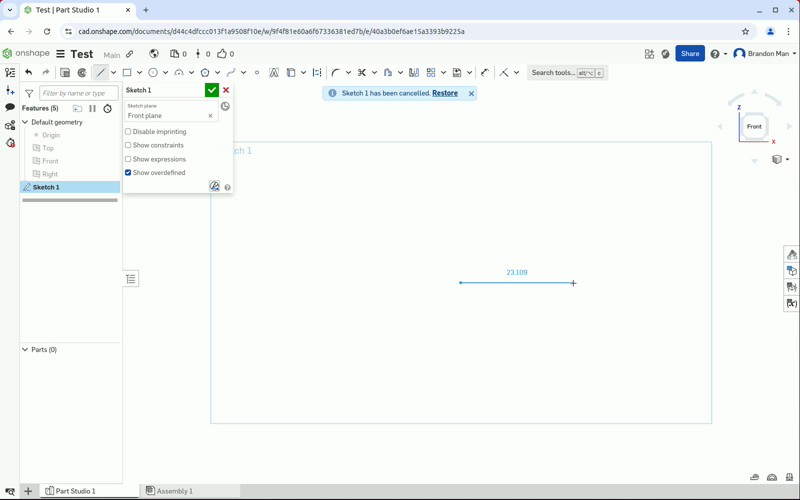
click(573, 282)
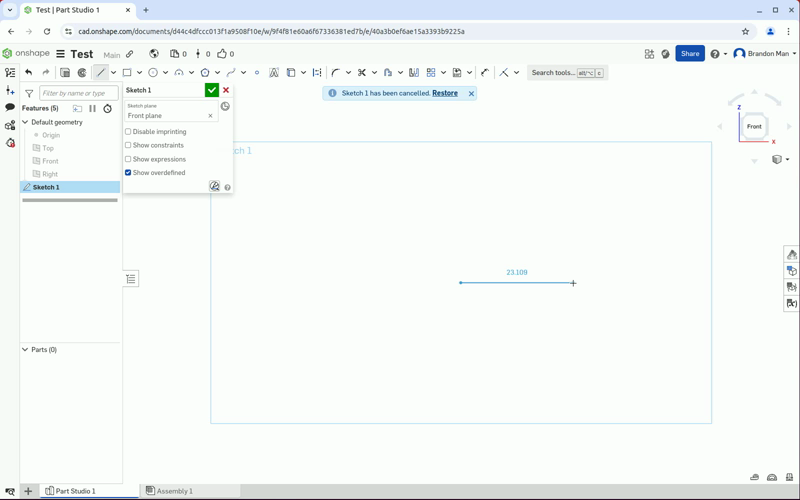
key_up(shift)
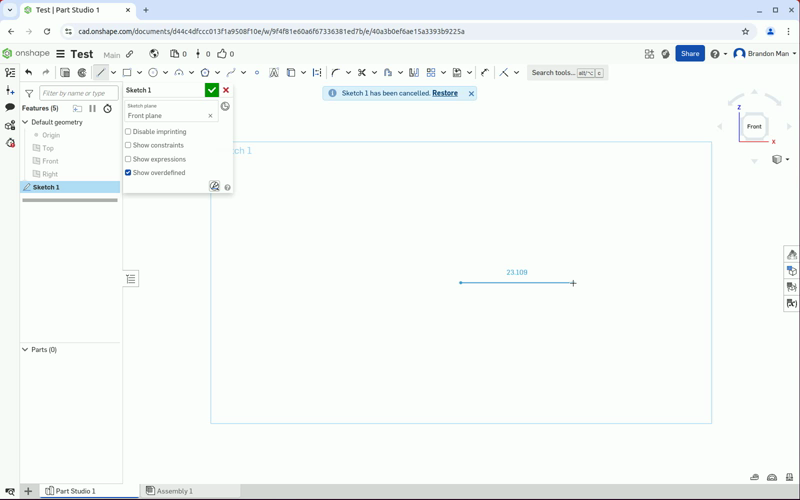
key_down(shift)
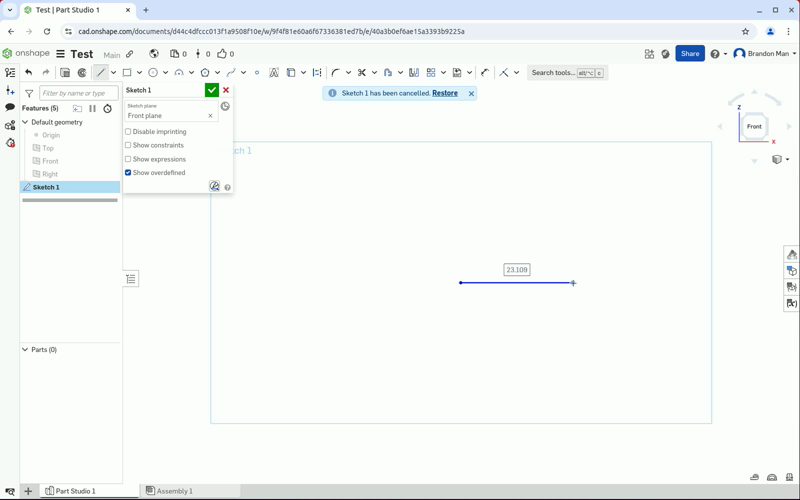
mouse_move(573, 201)
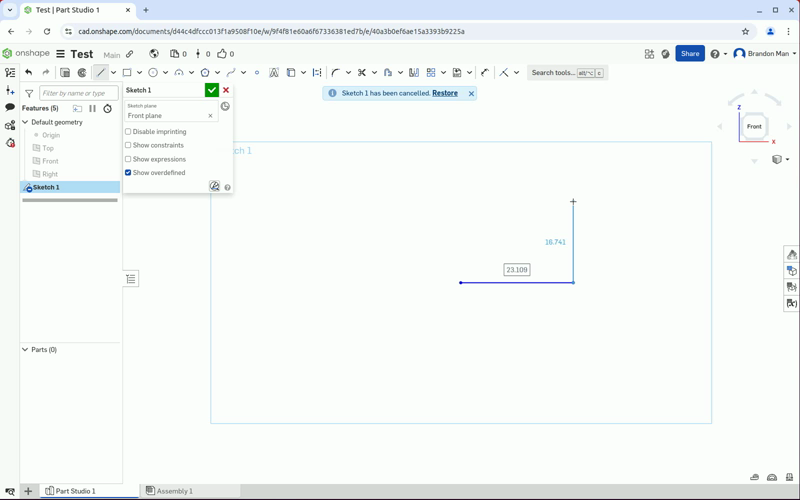
click(573, 201)
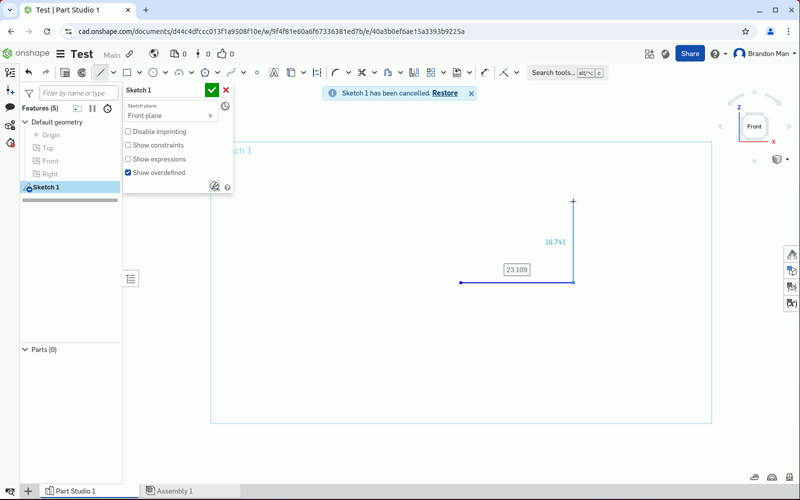
key_up(shift)
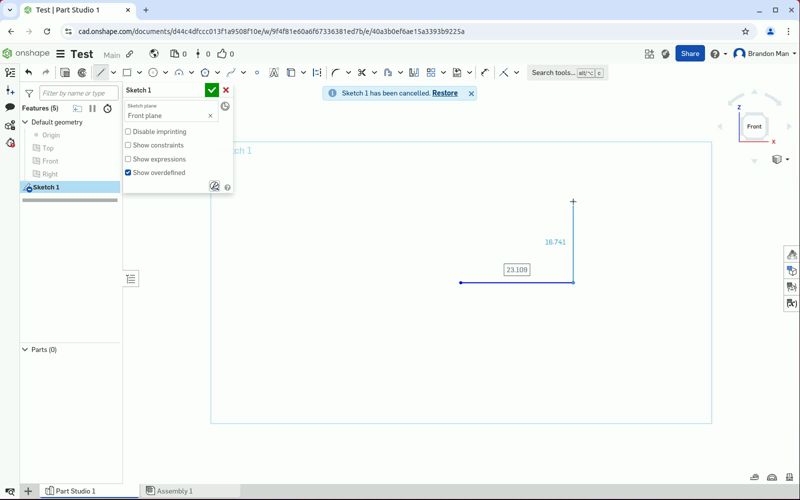
key_down(shift)
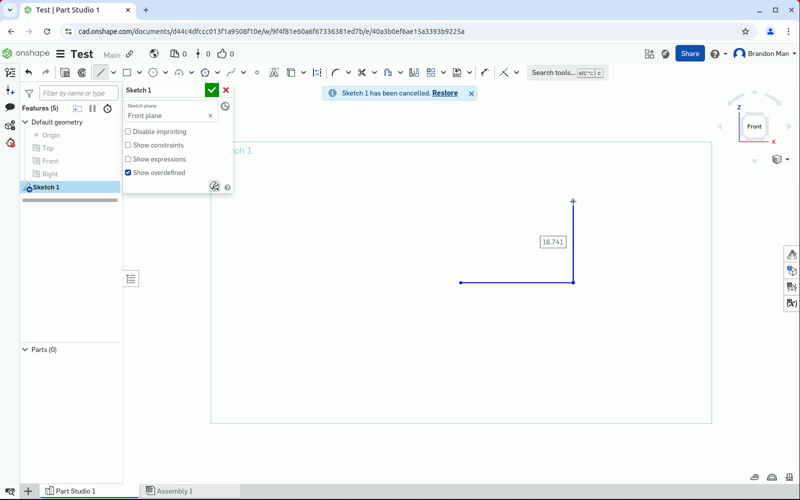
mouse_move(460, 201)
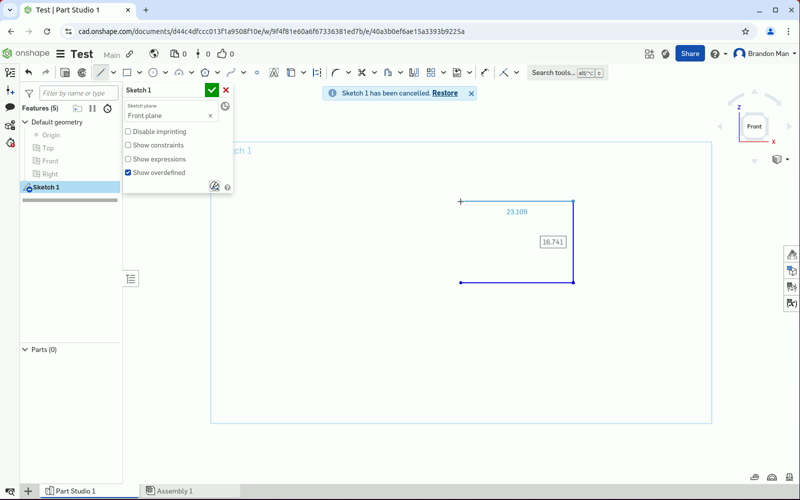
click(460, 201)
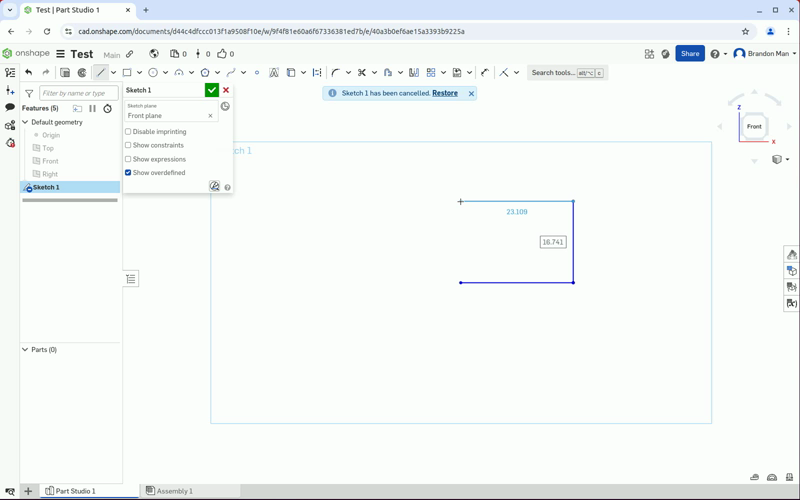
key_up(shift)
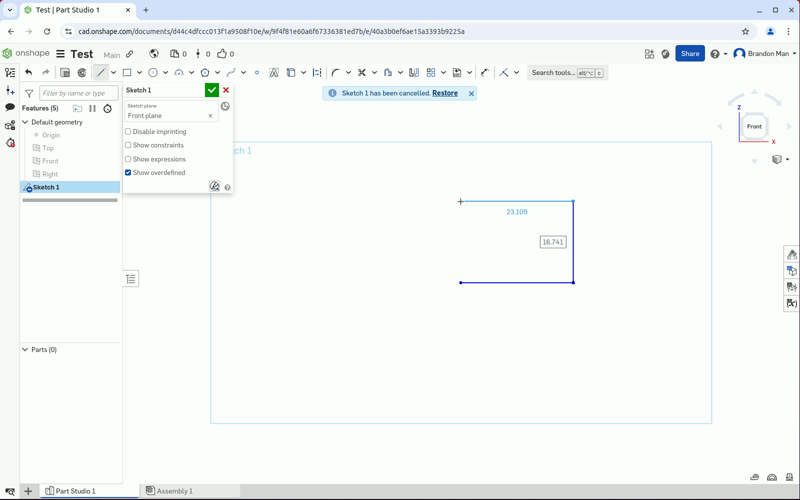
key_down(shift)
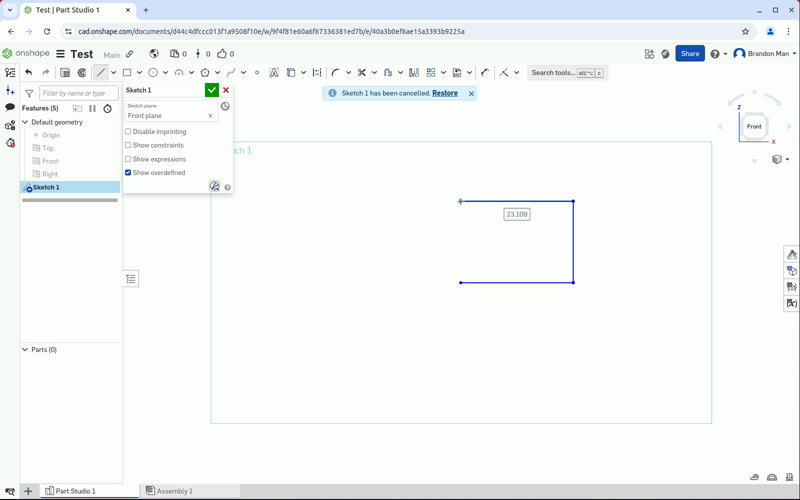
mouse_move(460, 282)
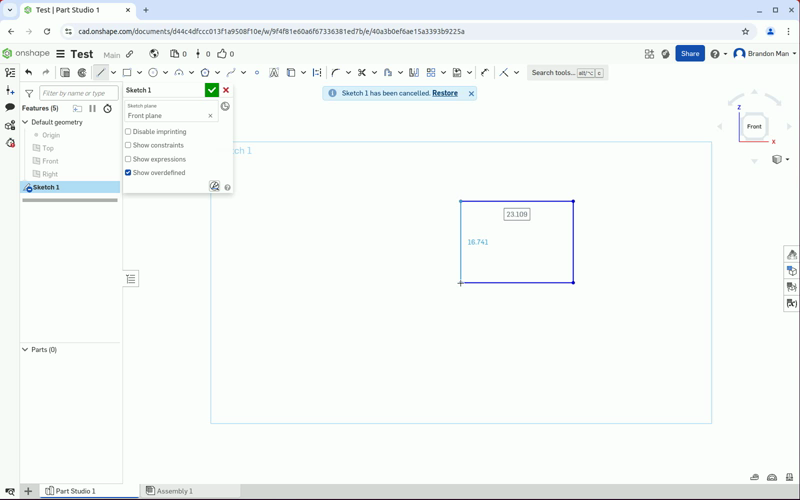
key_up(shift)
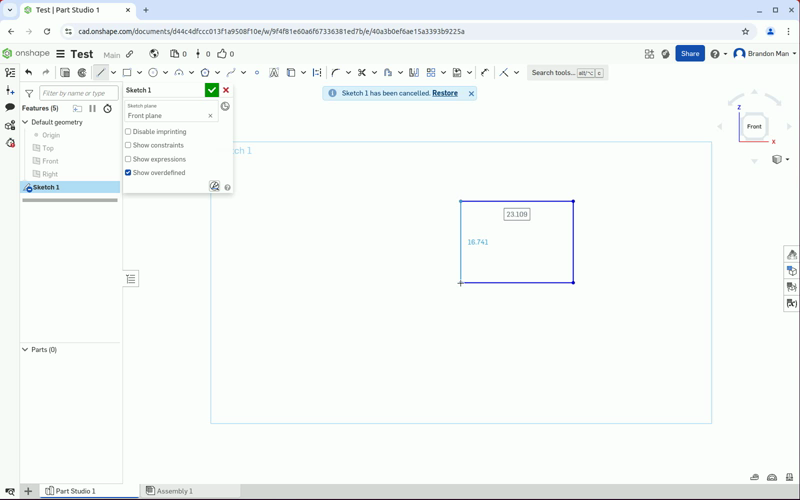
click(460, 282)
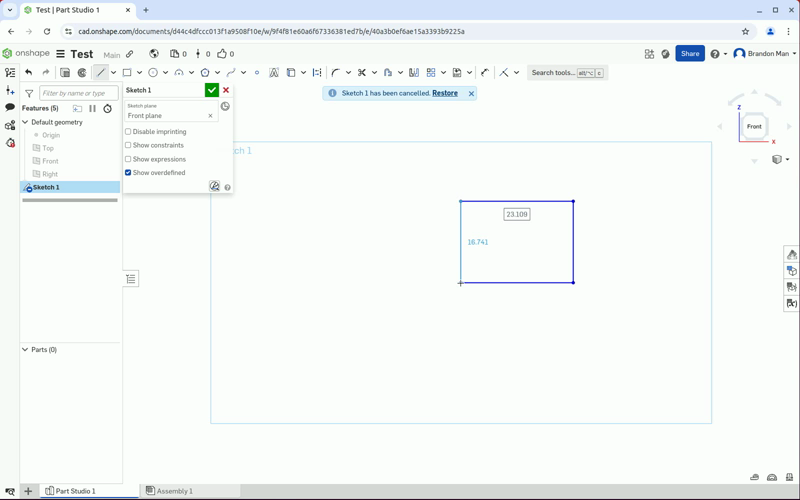
key(esc)
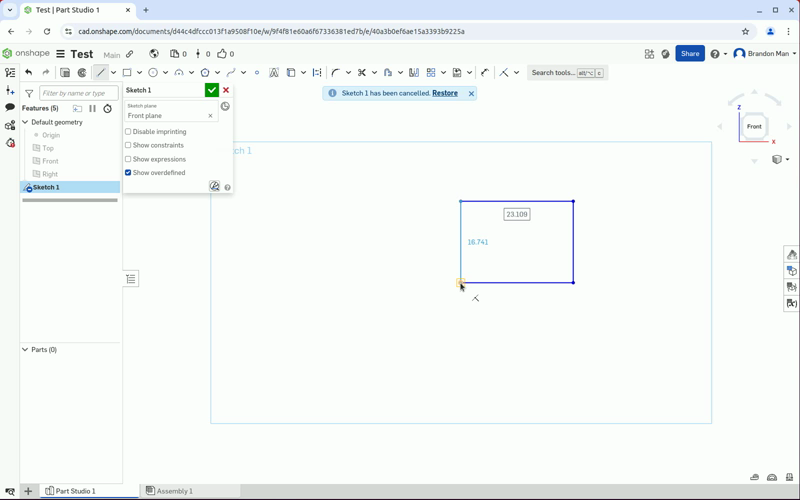
mouse_move(550, 227)
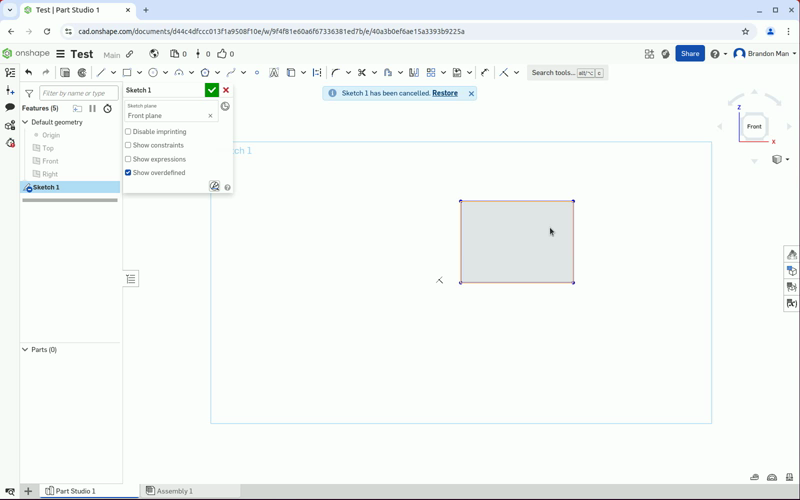
click(550, 227)
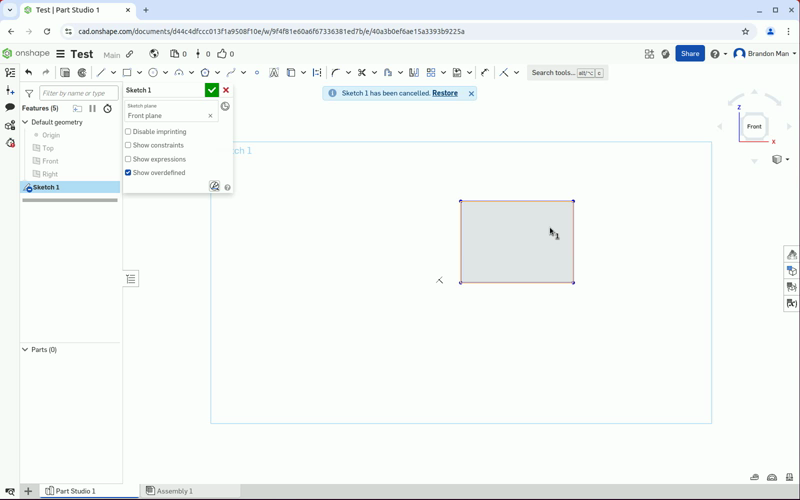
mouse_move(73, 352)
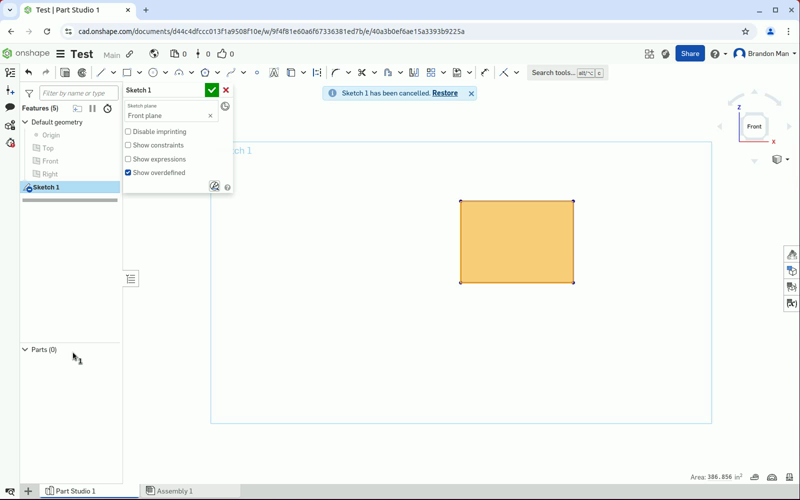
key(shift+y)
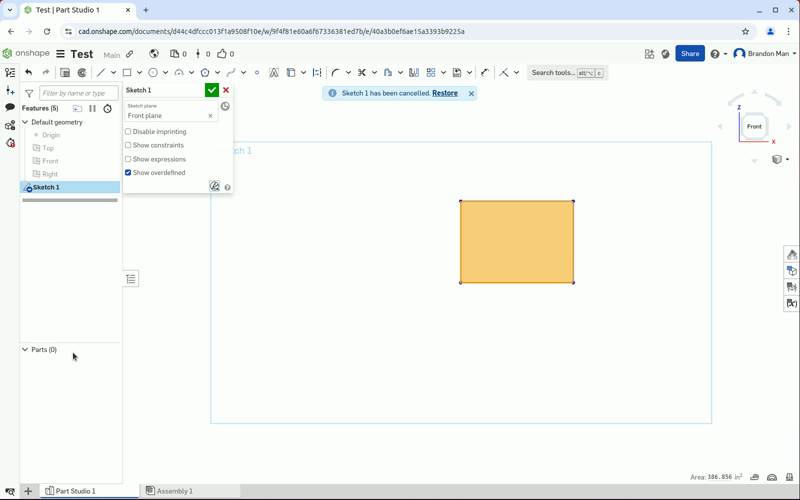
key(shift+e)
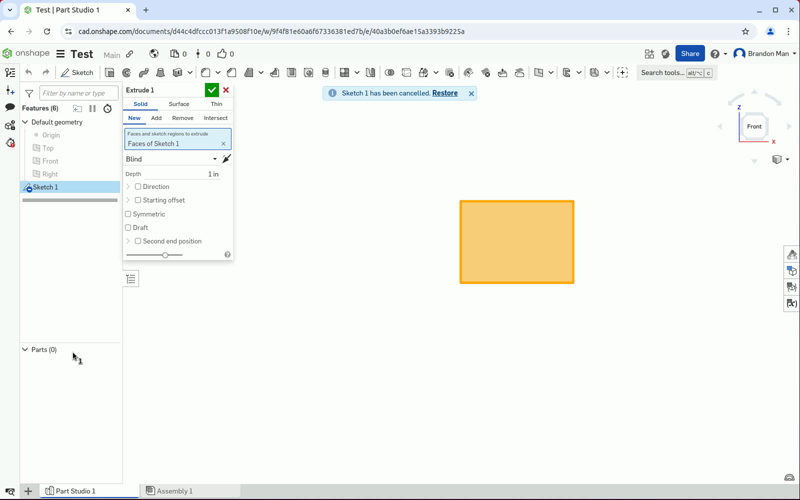
mouse_move(143, 106)
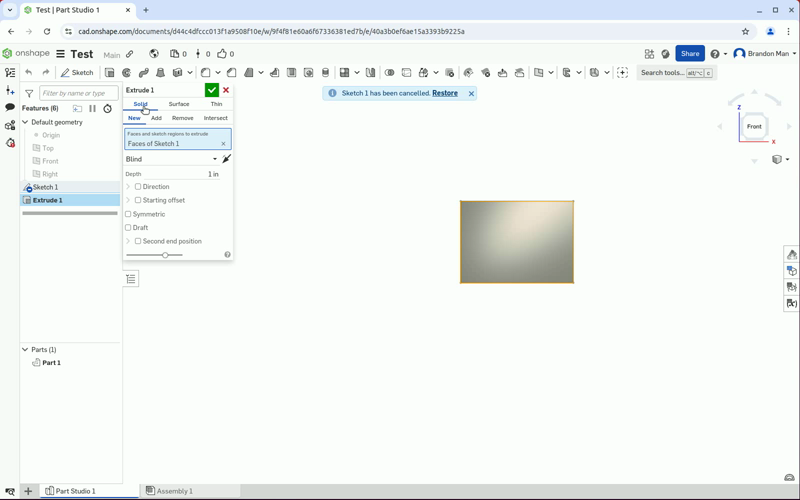
click(143, 106)
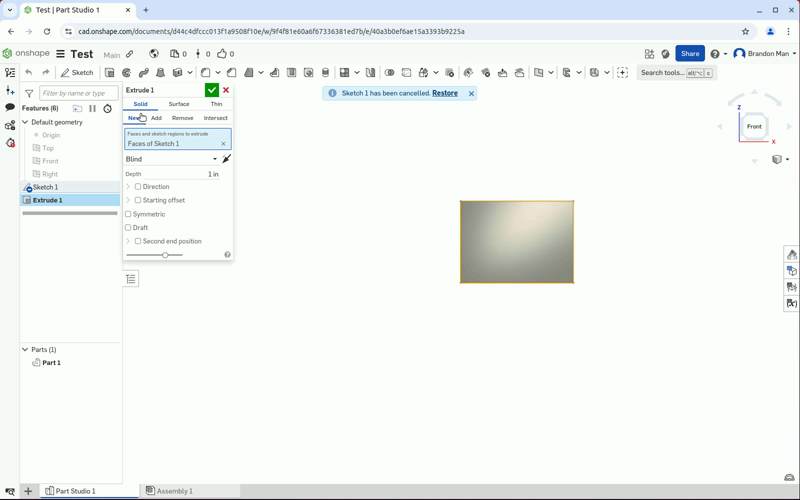
mouse_move(137, 120)
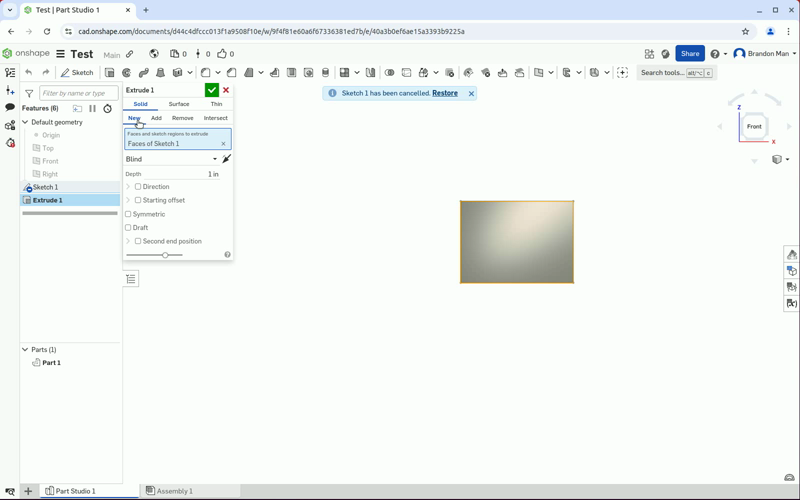
click(137, 120)
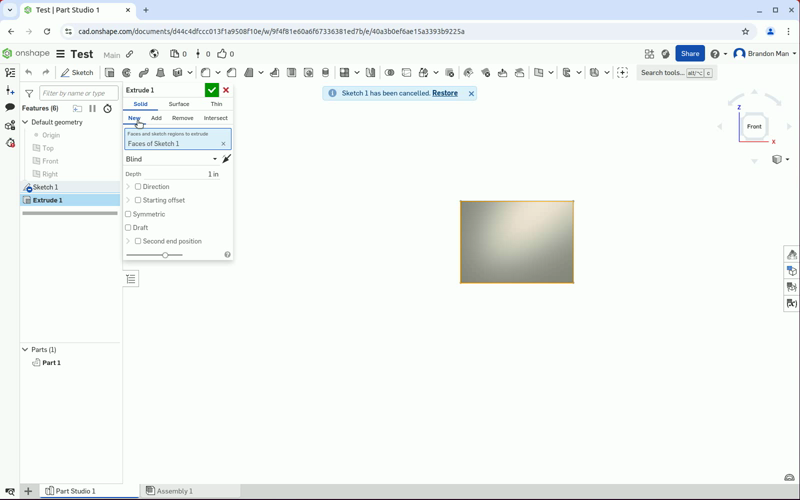
key(tab, 4)
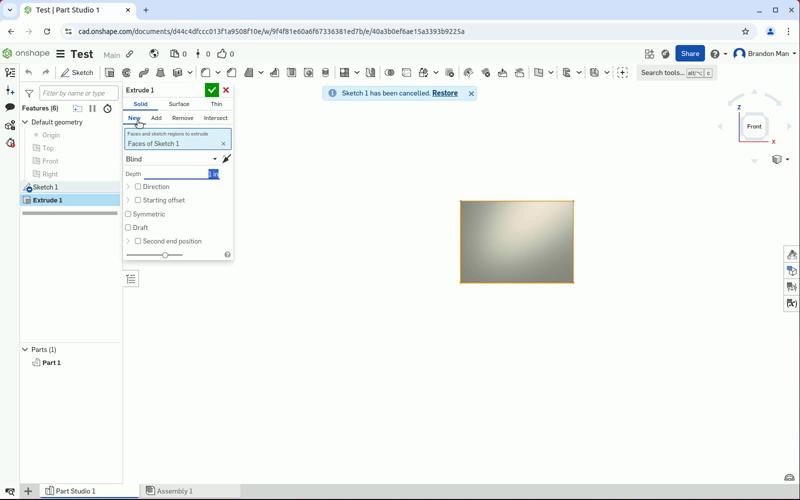
text(0.722)
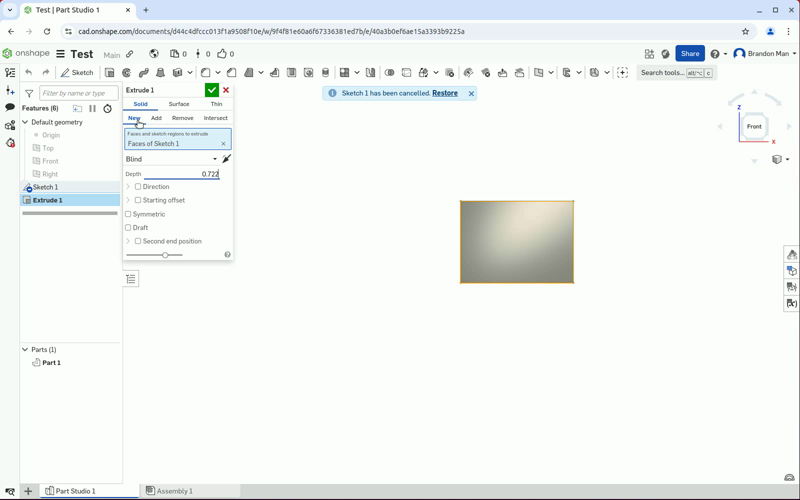
key(enter)
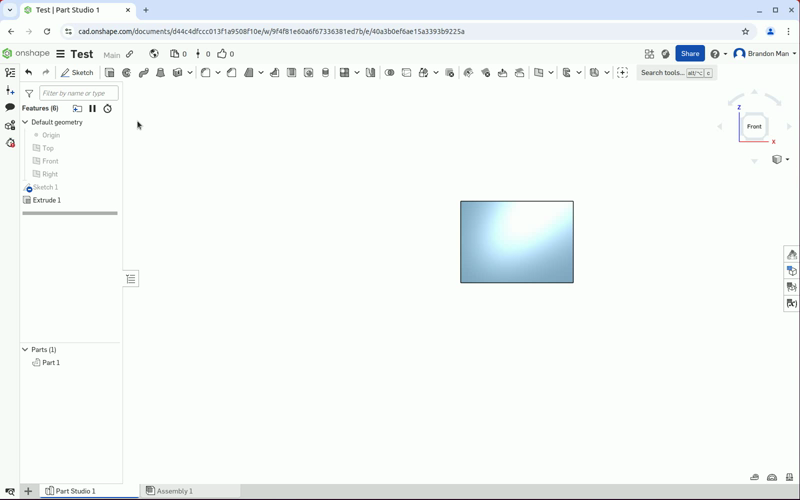
key(shift+h)
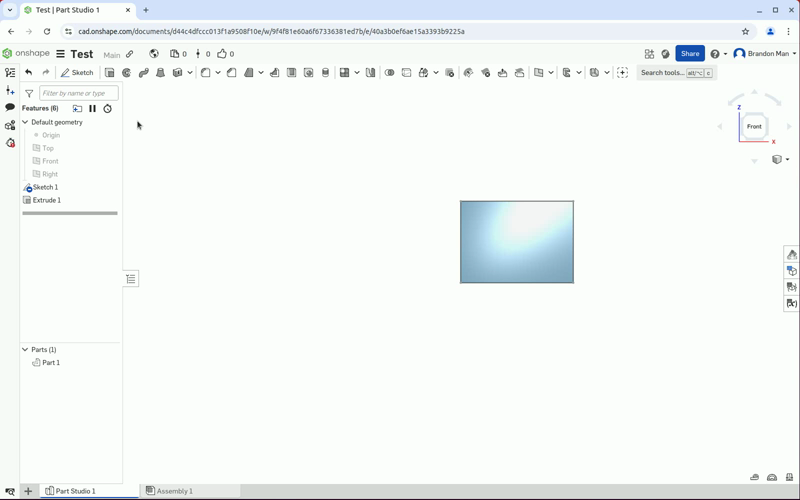
key(shift+h)
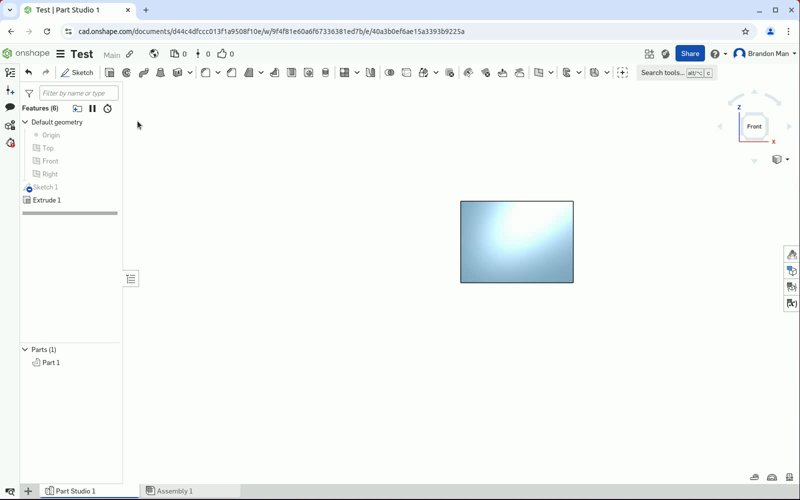
mouse_move(73, 189)
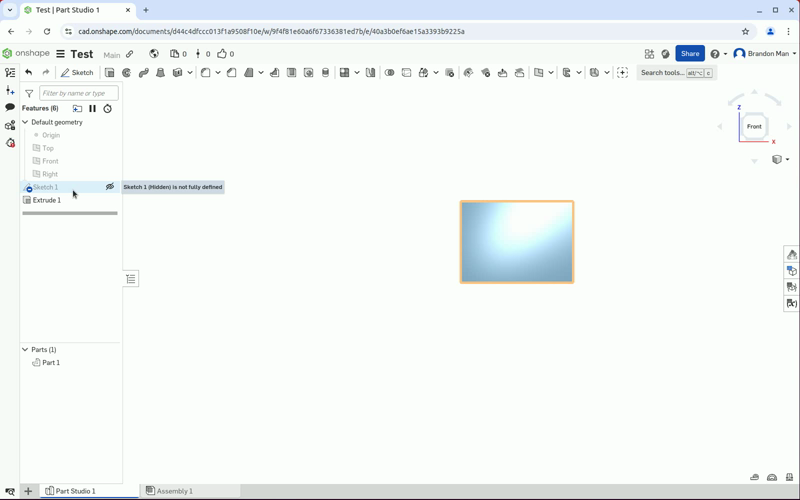
click(73, 189)
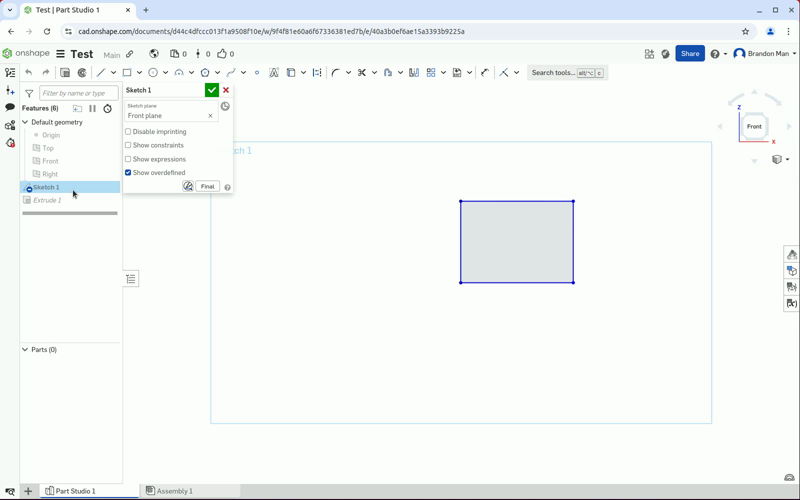
mouse_move(229, 92)
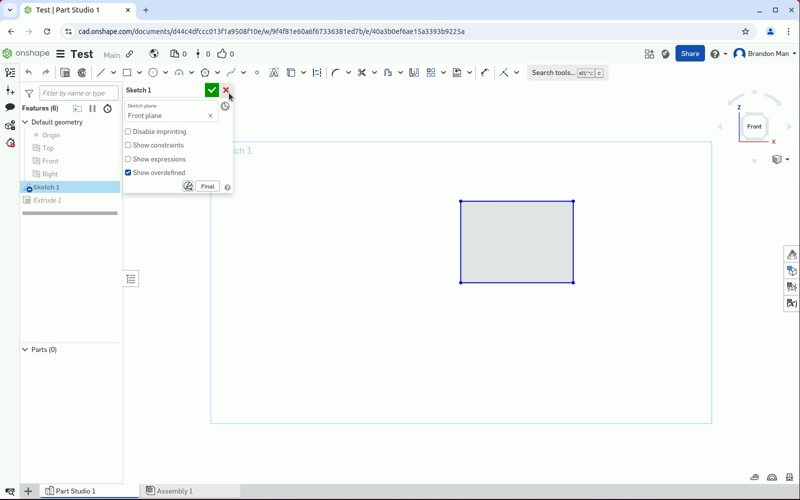
click(229, 92)
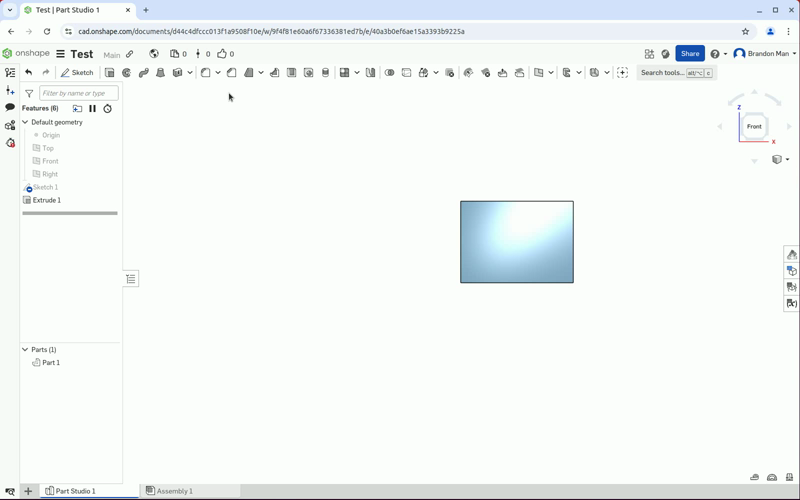
mouse_move(541, 75)
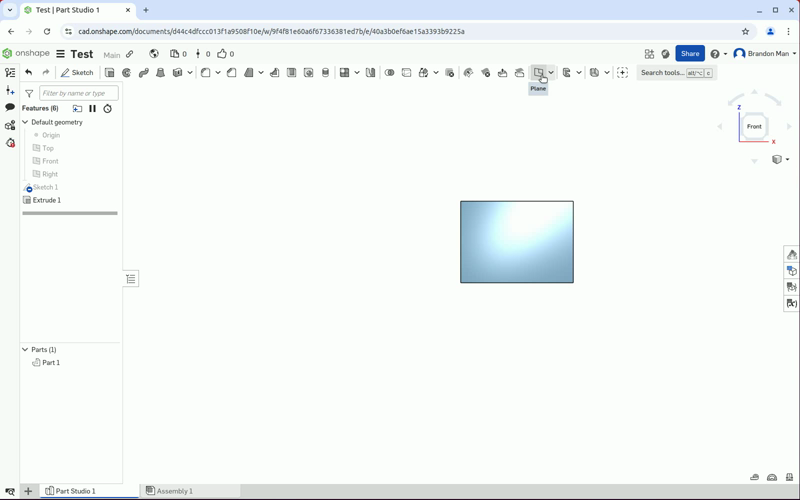
click(541, 75)
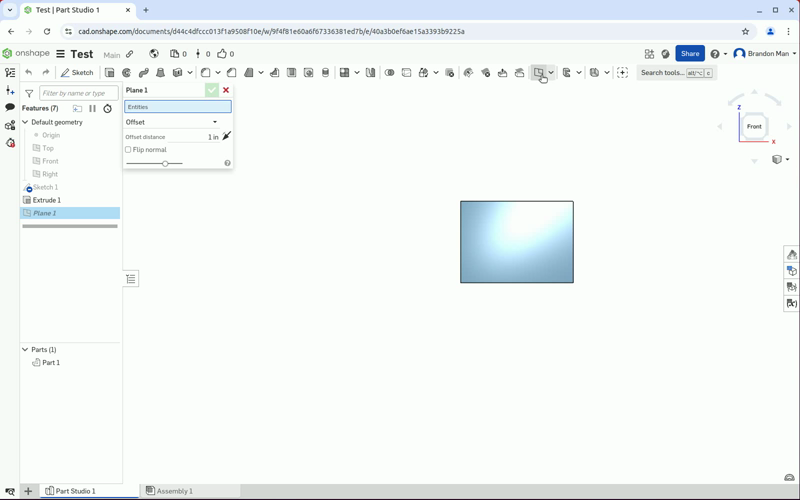
mouse_move(73, 163)
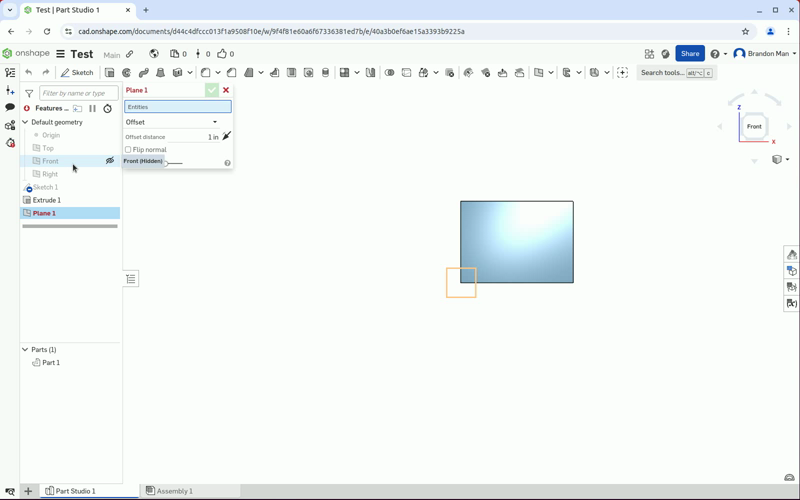
click(73, 163)
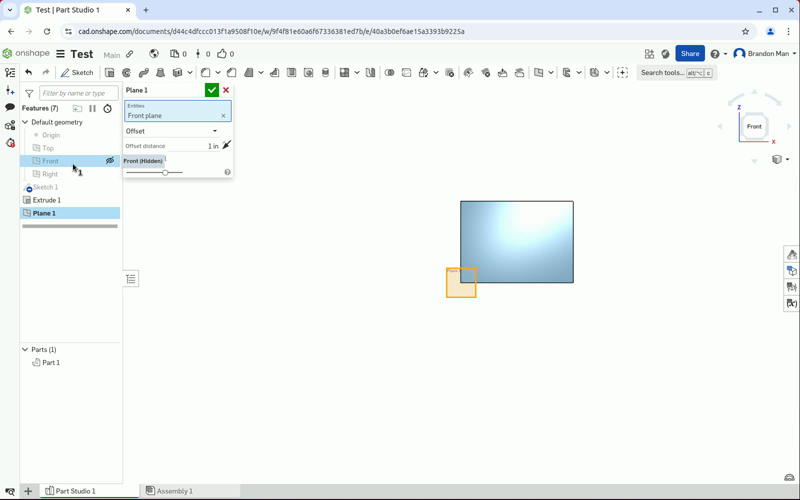
key(tab, 2)
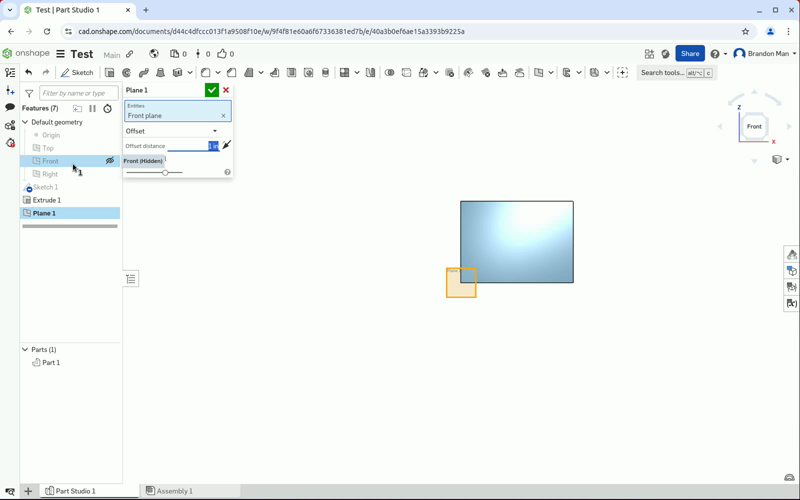
text(0.709)
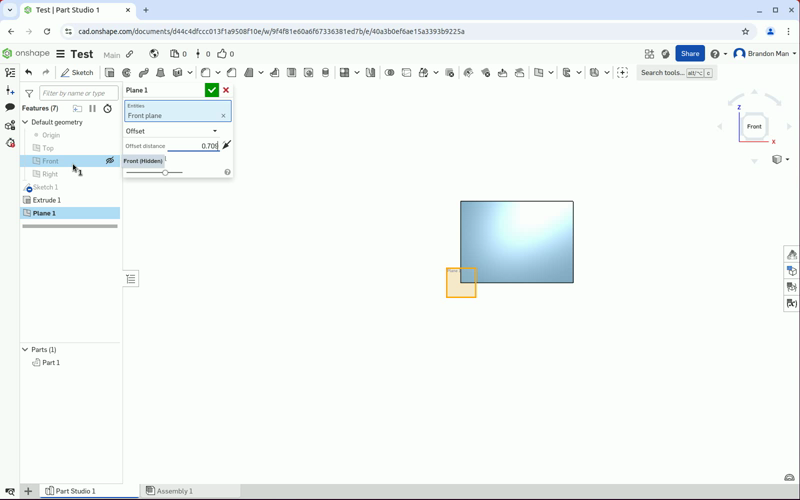
key(enter, 2)
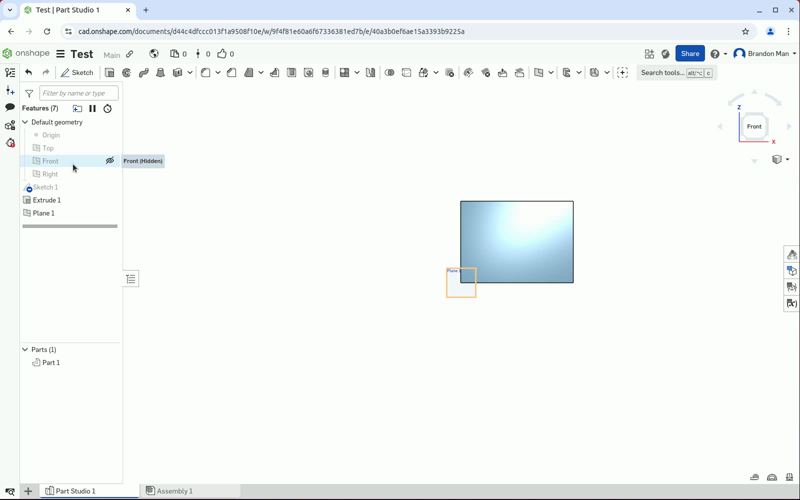
key(shift+s)
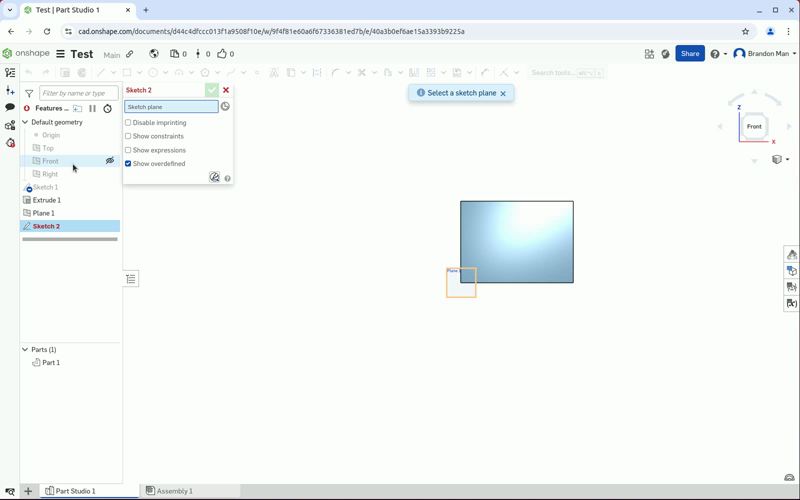
mouse_move(73, 215)
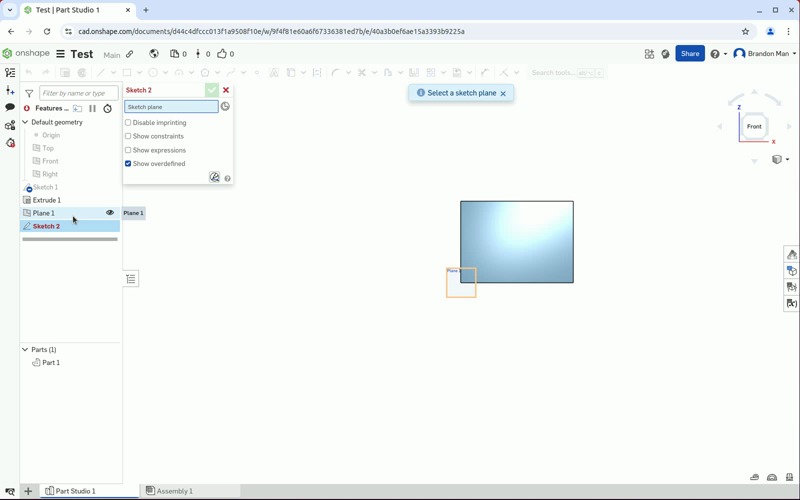
click(73, 215)
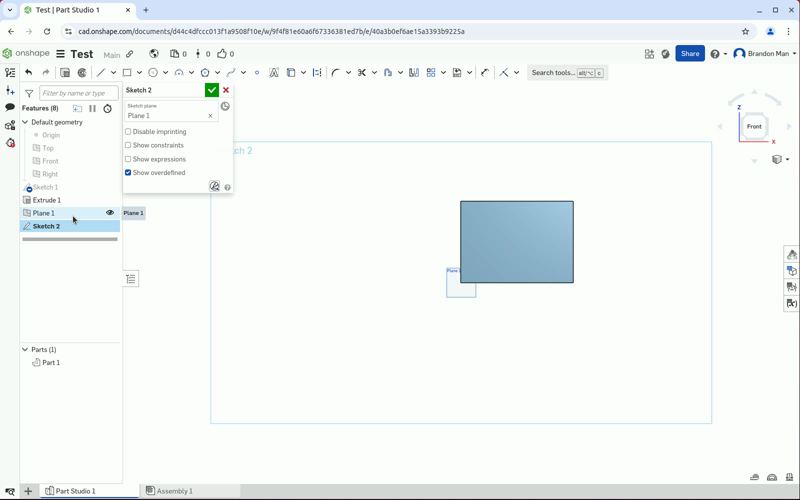
mouse_move(73, 352)
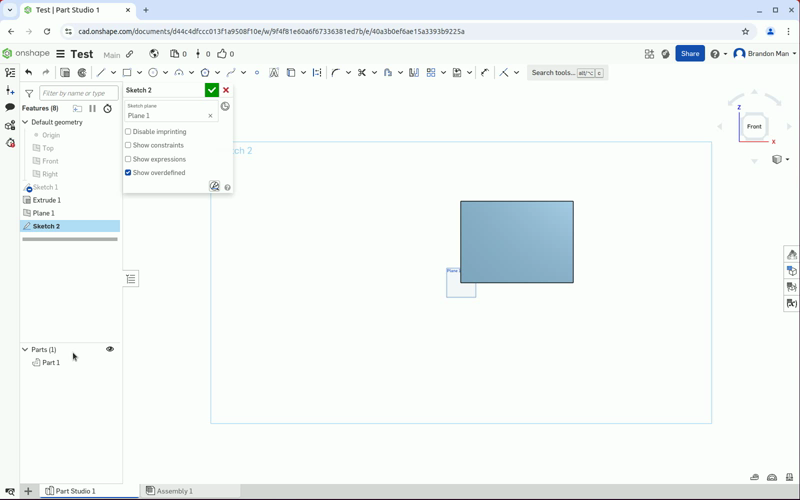
key(y)
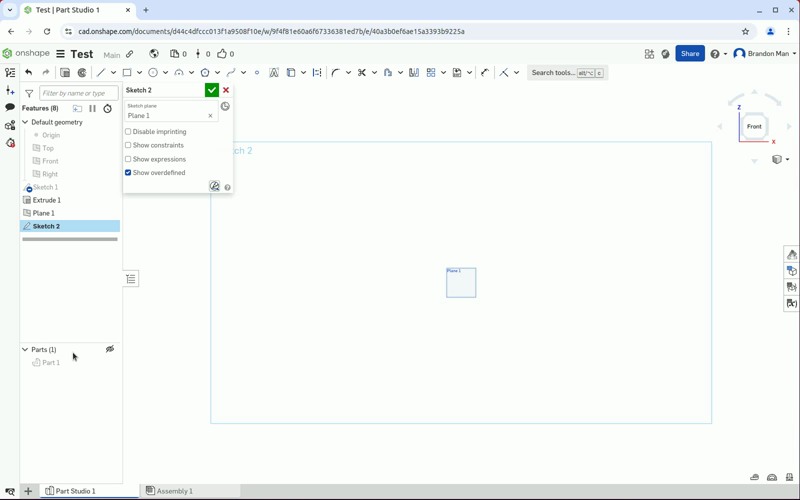
key(l)
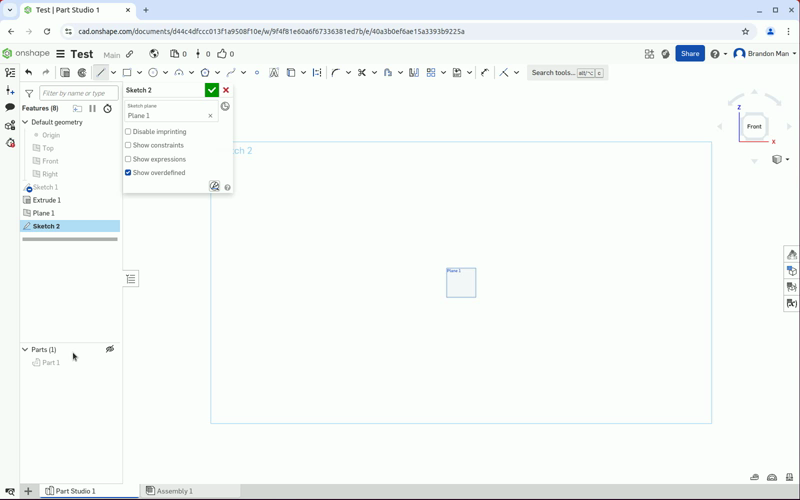
key_down(shift)
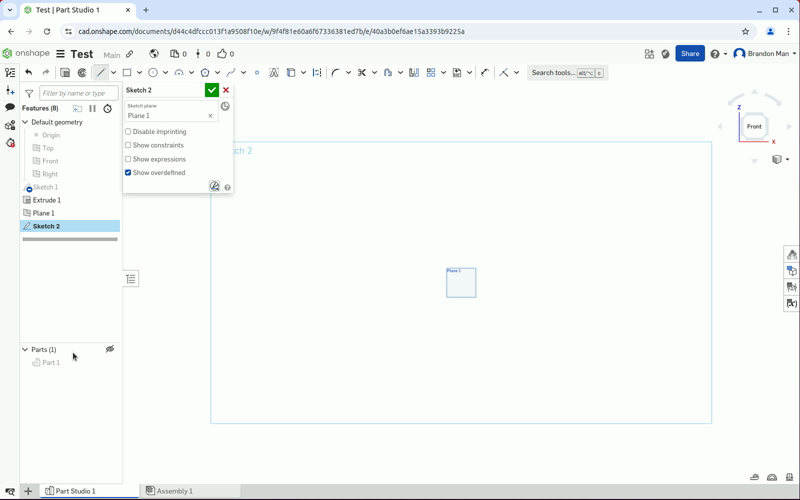
mouse_move(478, 261)
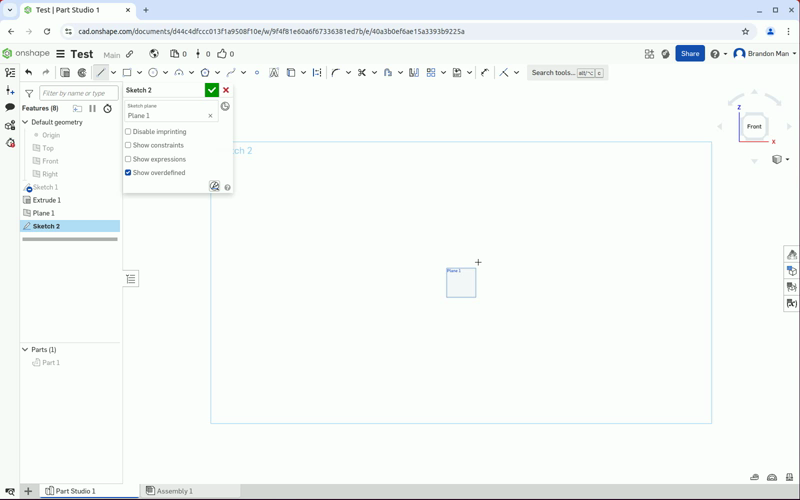
click(478, 261)
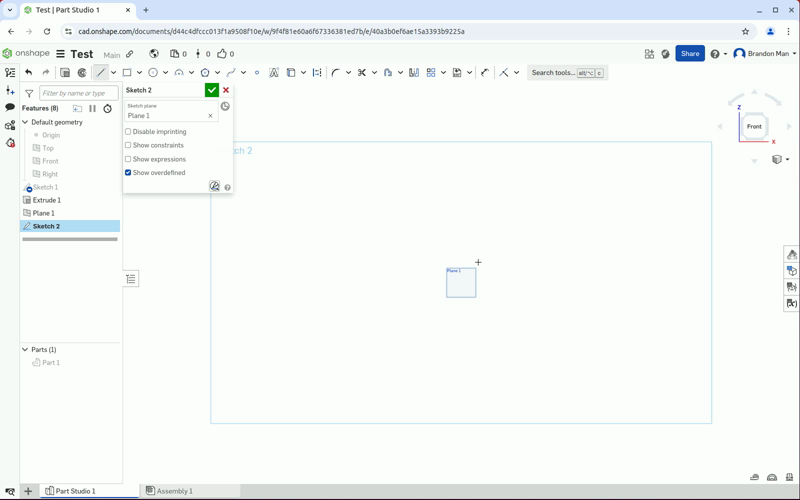
key_up(shift)
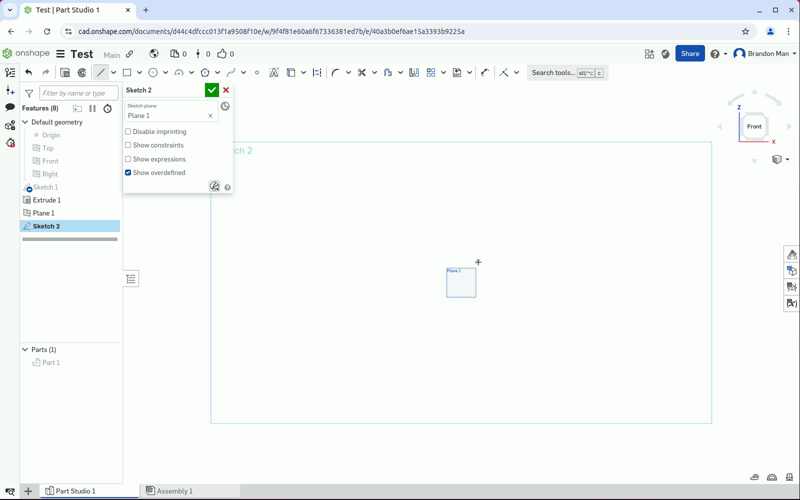
key_down(shift)
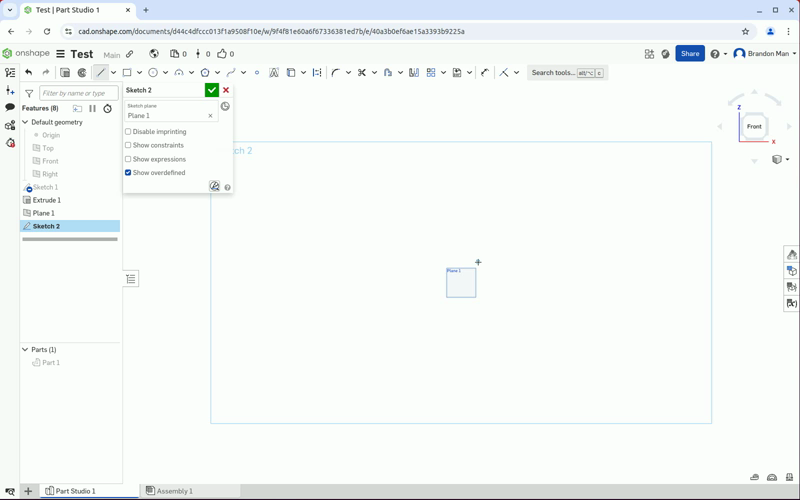
mouse_move(508, 261)
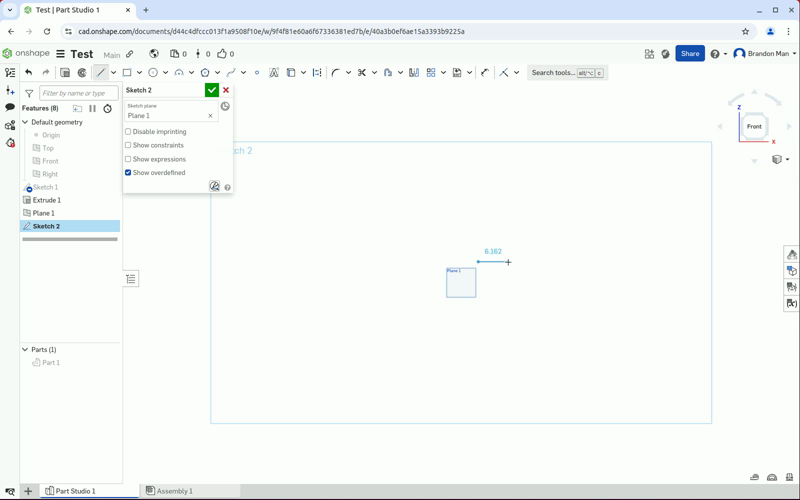
mouse_move(509, 261)
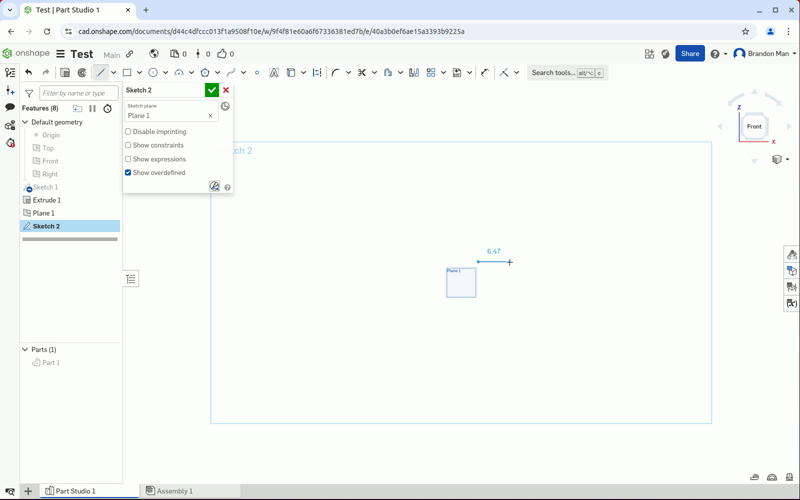
click(509, 261)
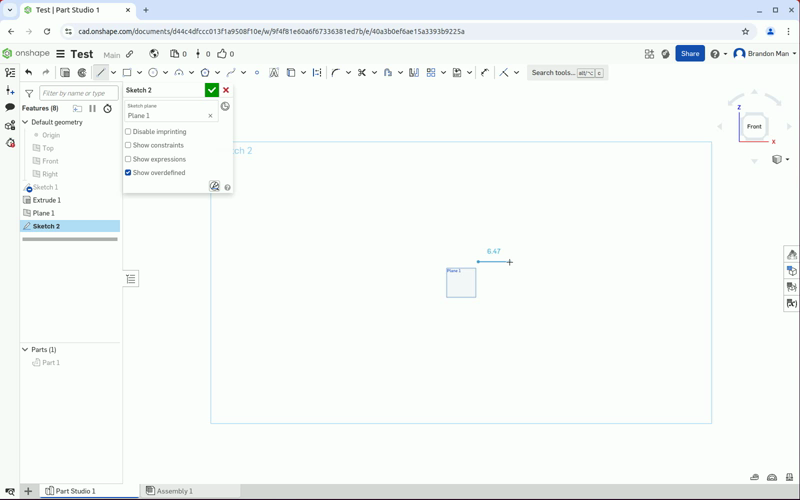
key_up(shift)
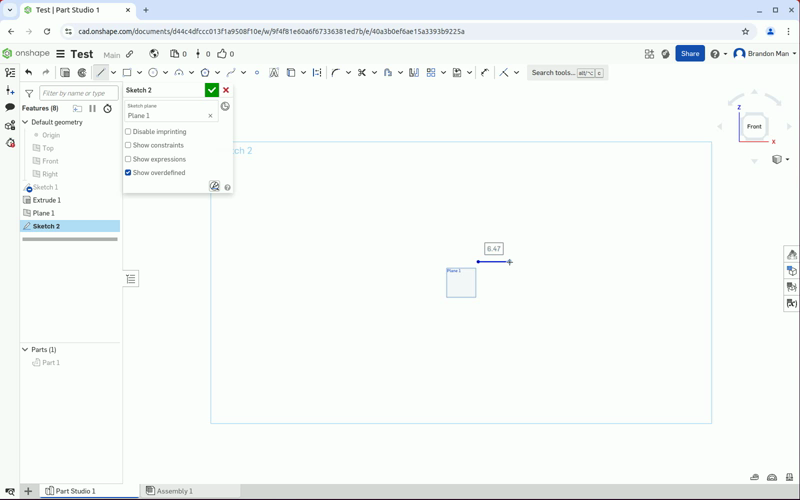
key_down(shift)
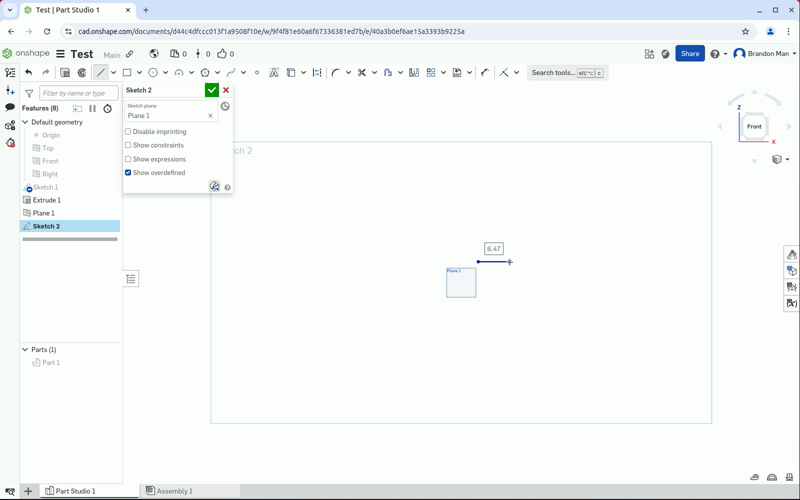
mouse_move(539, 261)
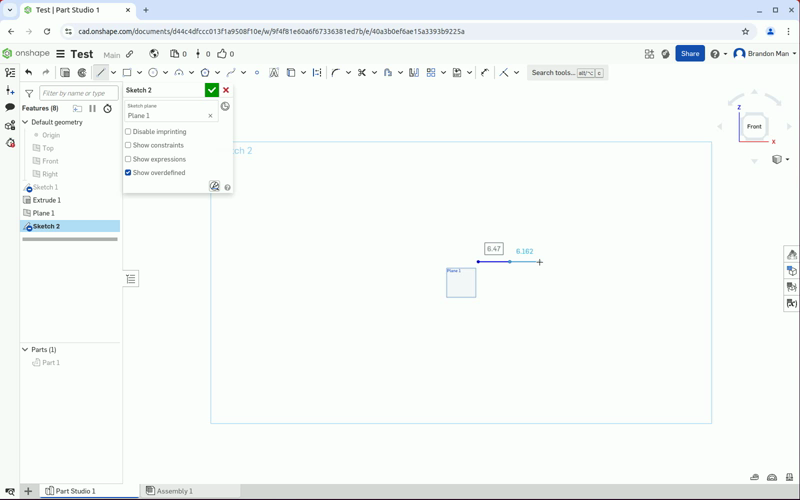
mouse_move(509, 215)
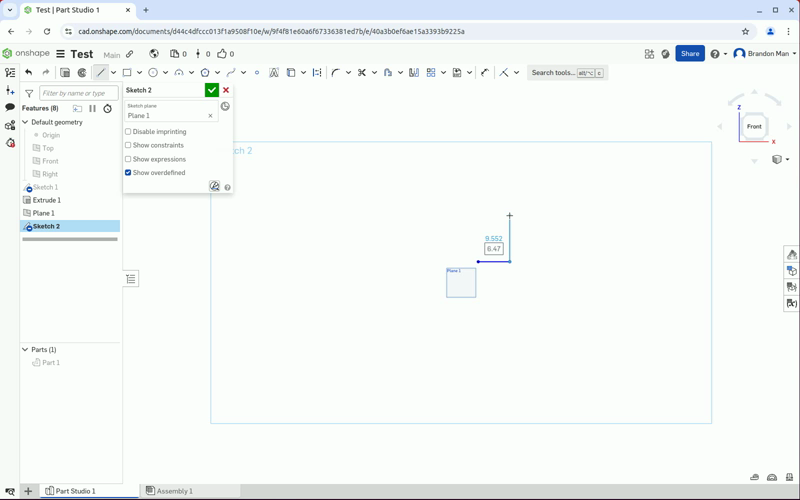
click(509, 215)
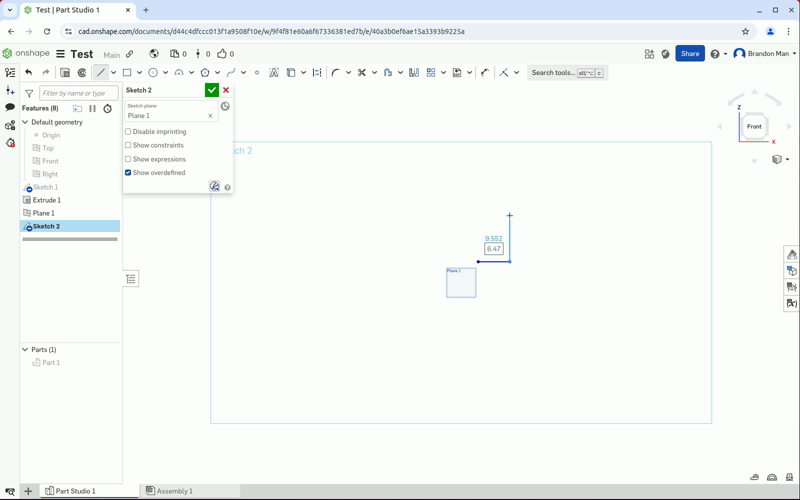
key_up(shift)
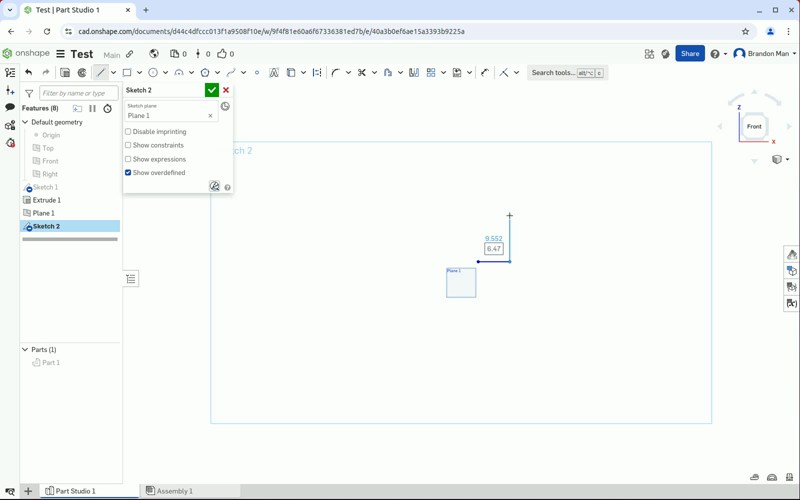
key_down(shift)
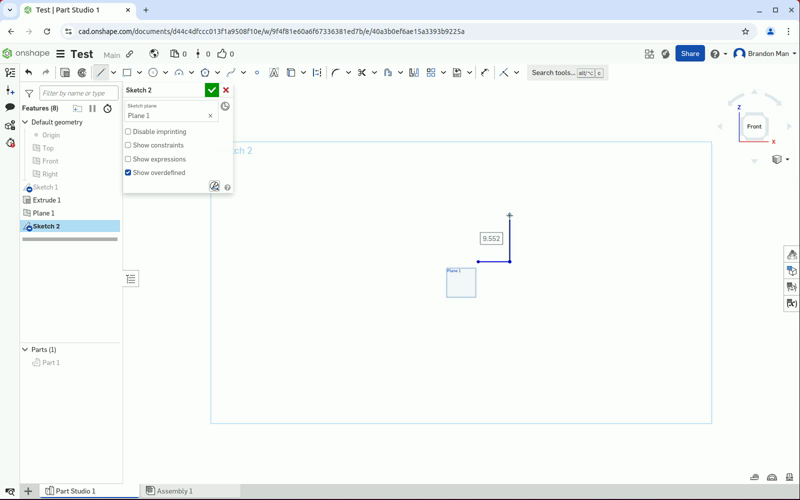
mouse_move(539, 215)
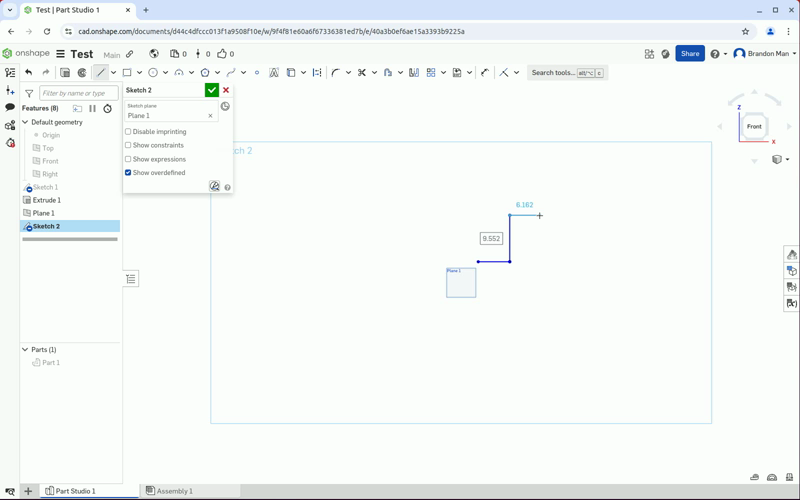
mouse_move(478, 215)
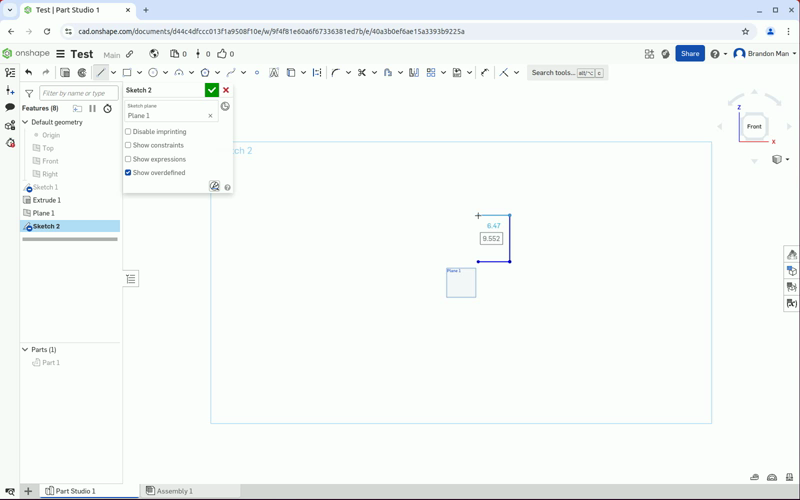
click(478, 215)
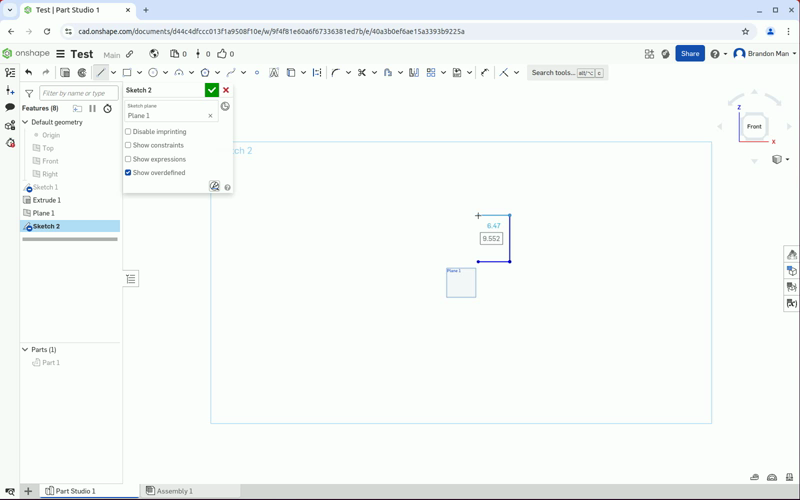
key_up(shift)
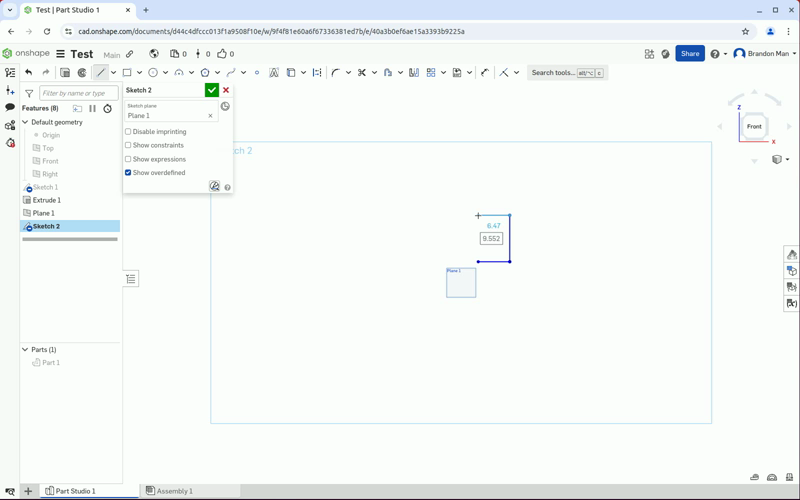
mouse_move(508, 215)
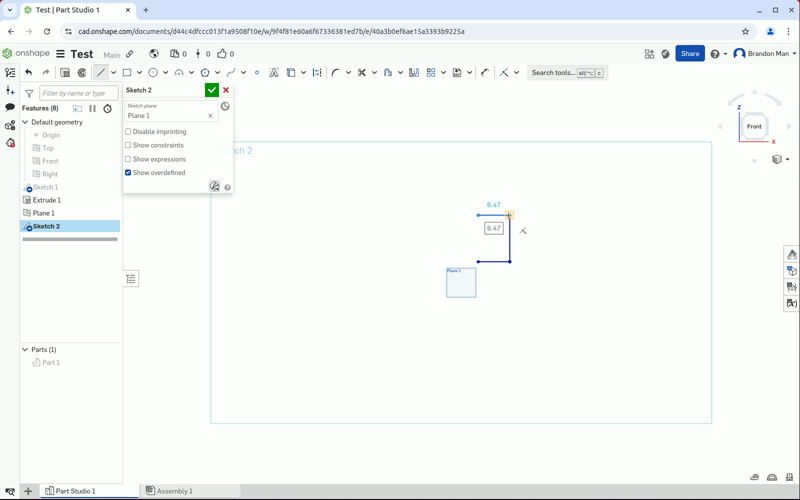
key_down(shift)
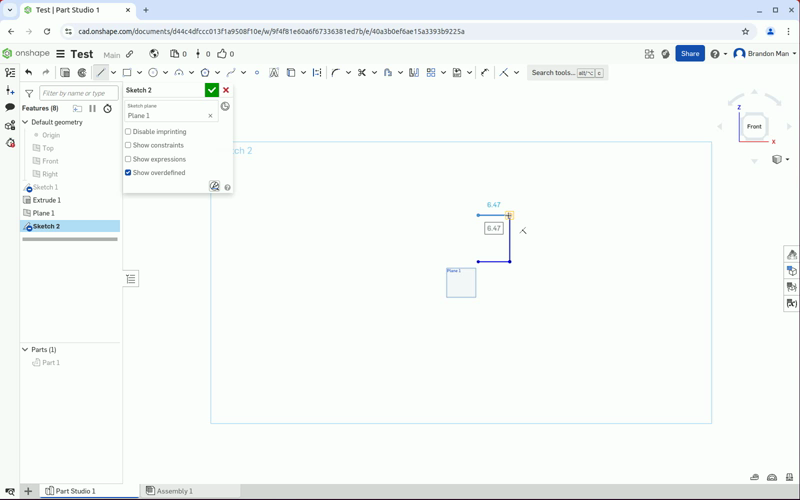
mouse_move(478, 261)
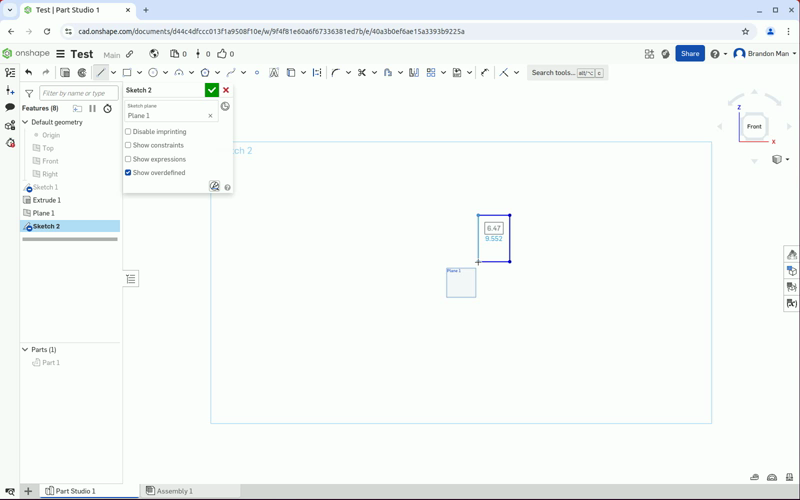
key_up(shift)
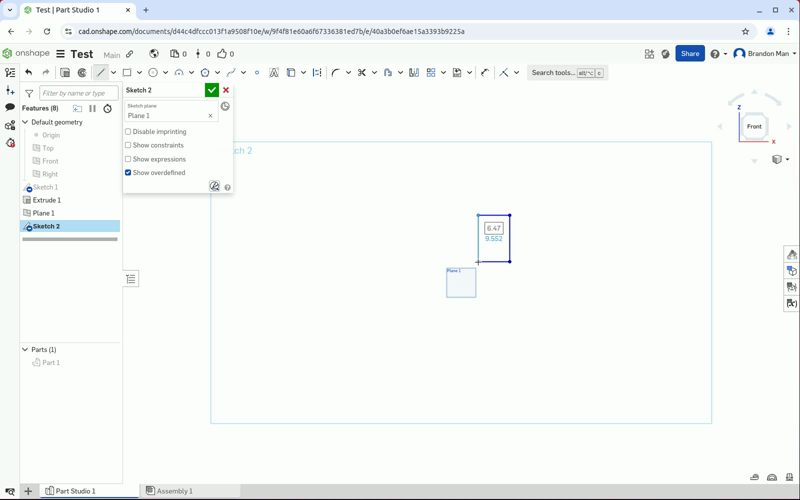
click(478, 261)
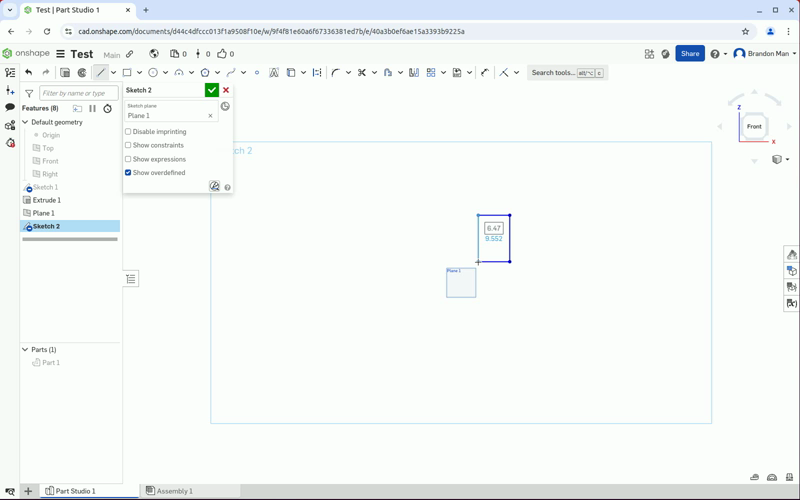
key(esc)
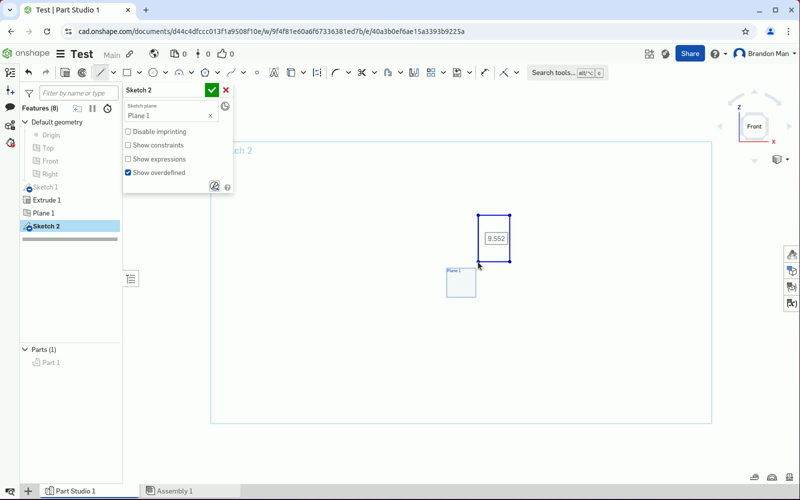
mouse_move(489, 232)
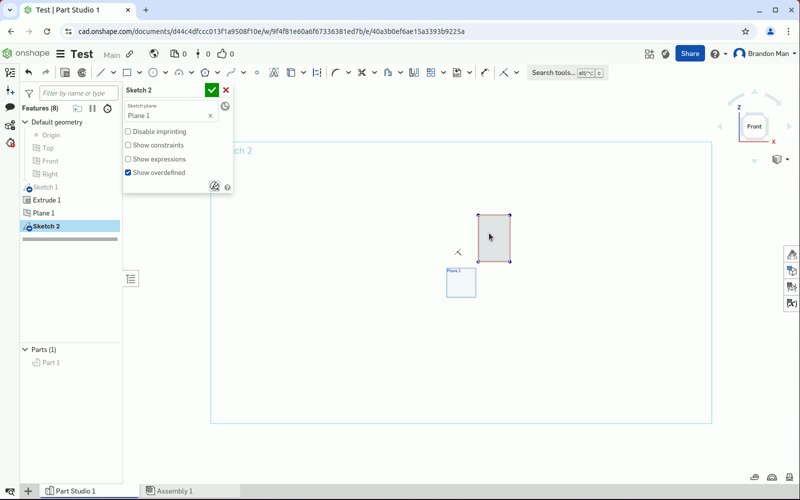
scroll(6)
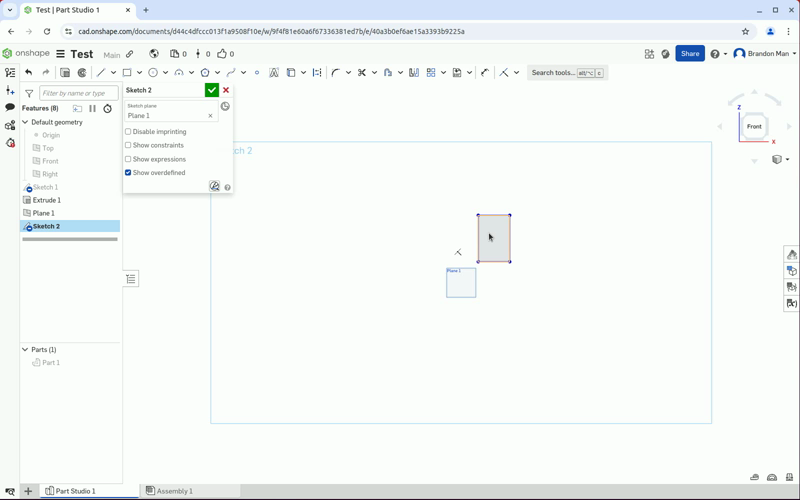
scroll(6)
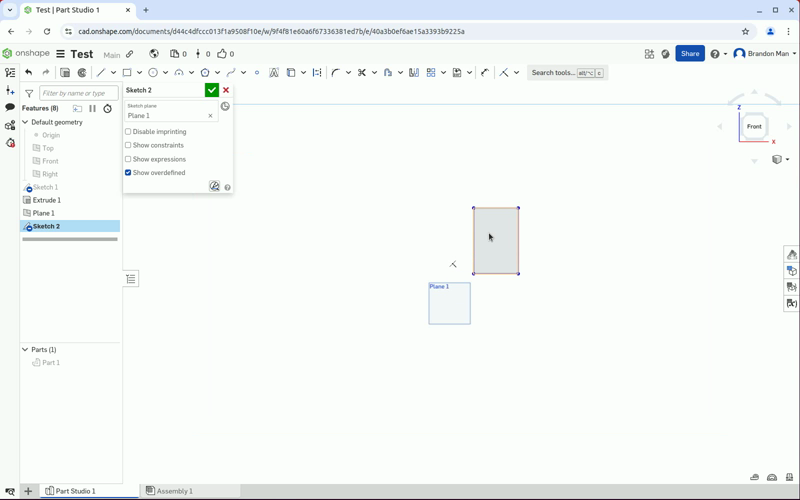
scroll(6)
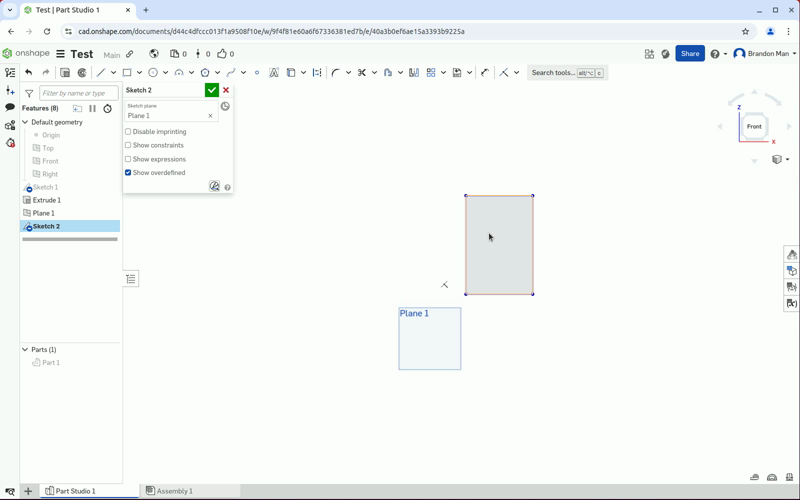
scroll(6)
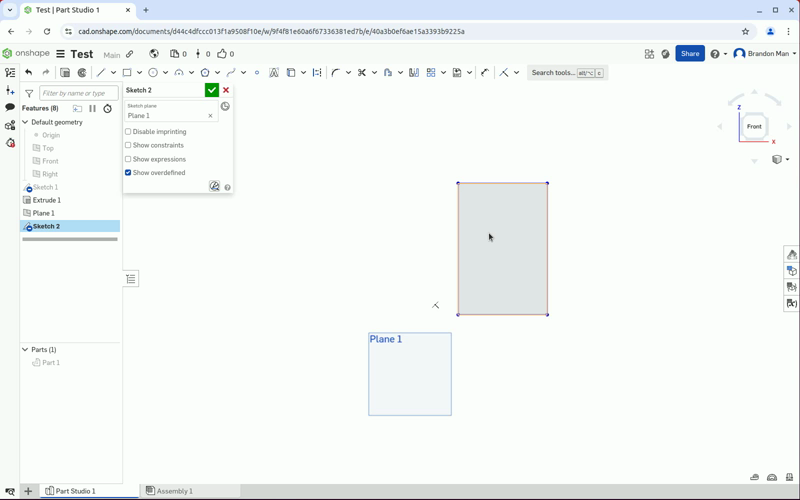
scroll(6)
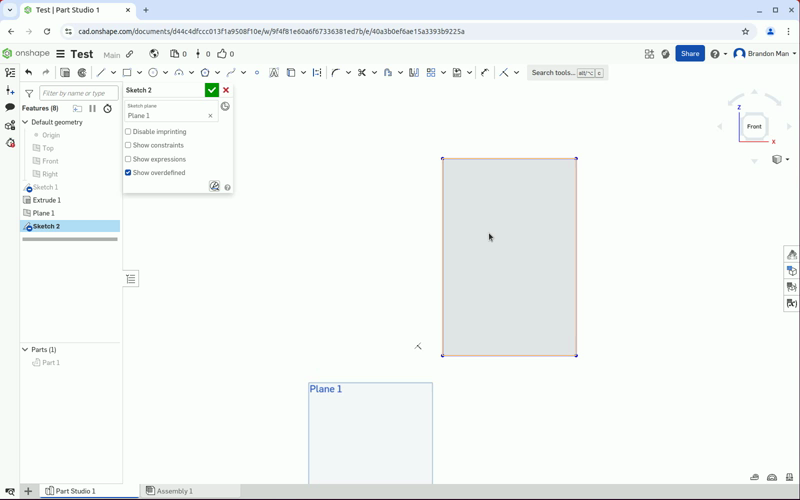
scroll(6)
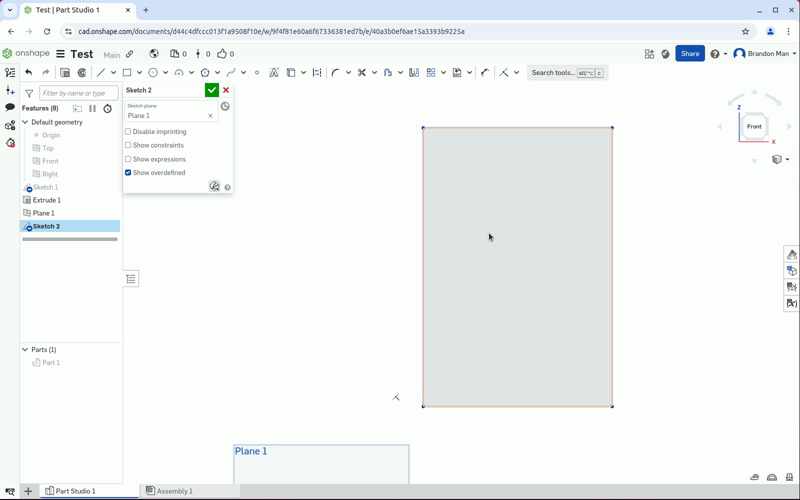
scroll(6)
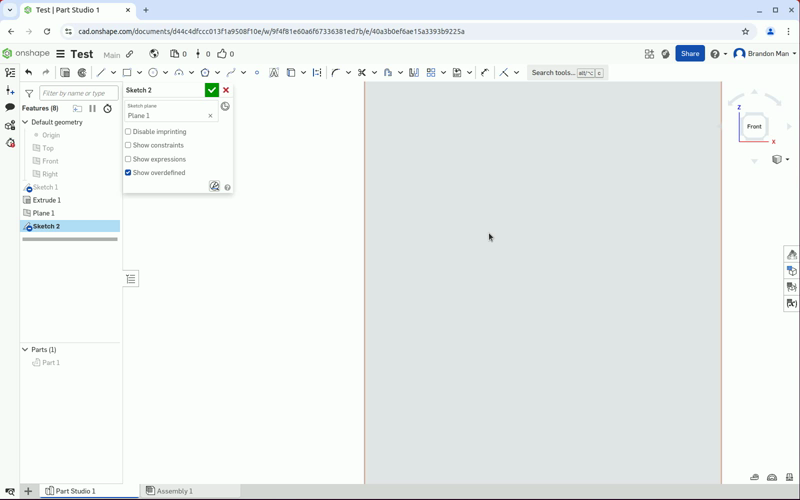
click(489, 232)
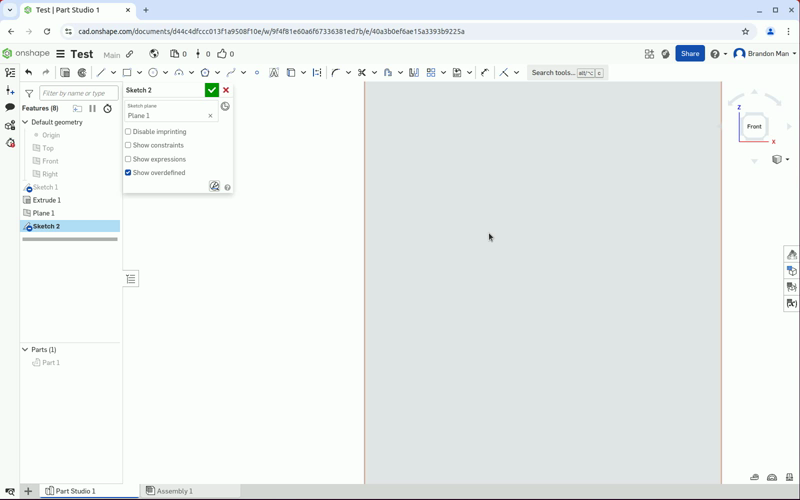
scroll(-6)
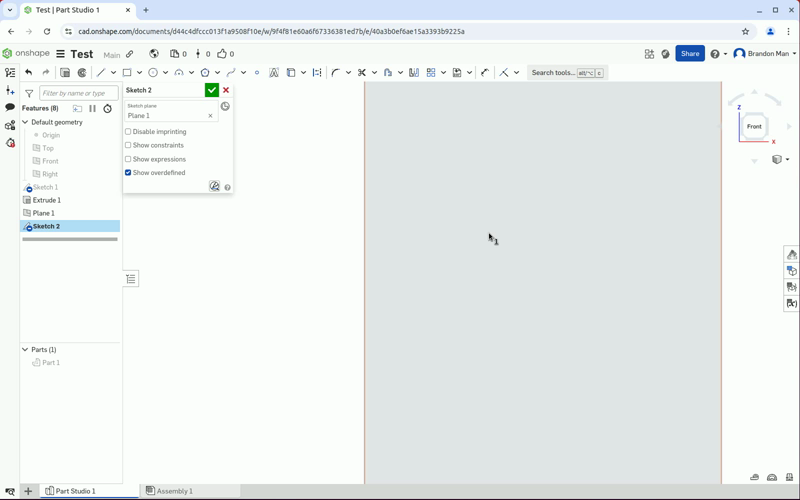
scroll(-6)
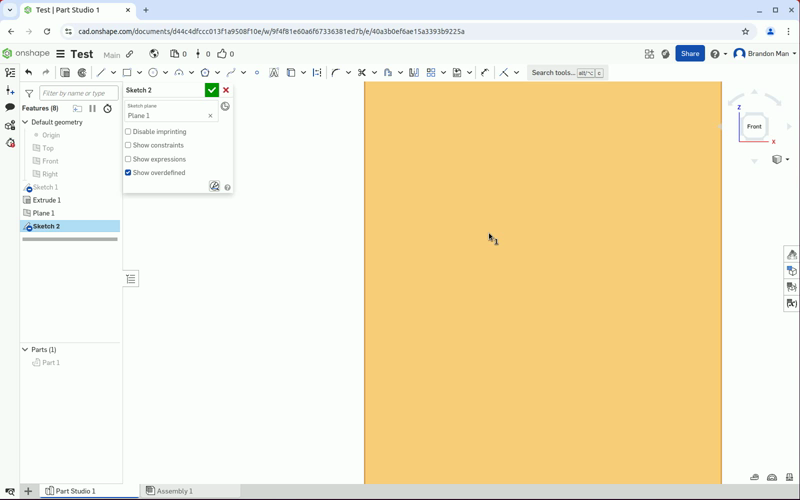
scroll(-6)
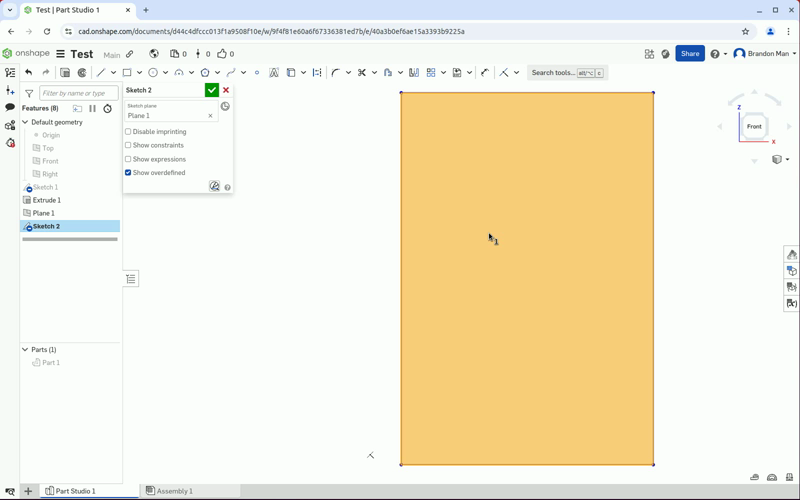
scroll(-6)
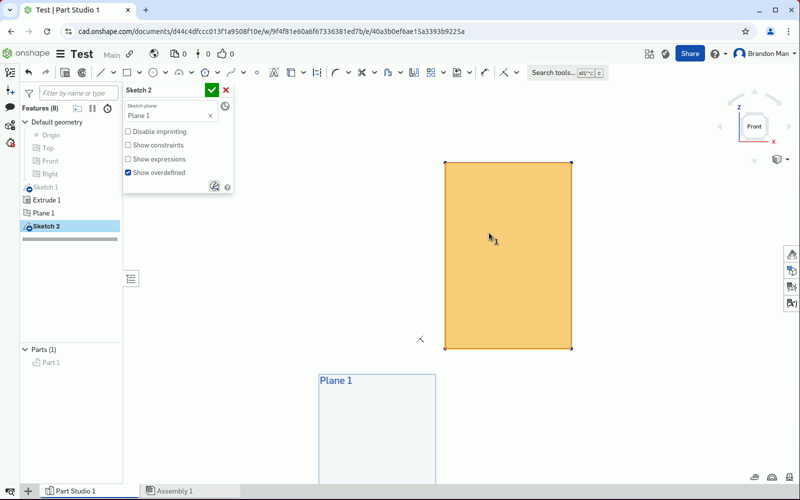
scroll(-6)
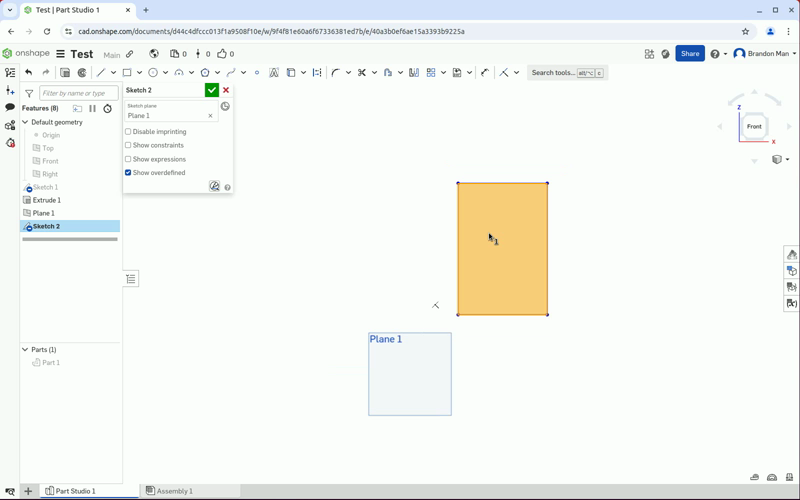
scroll(-6)
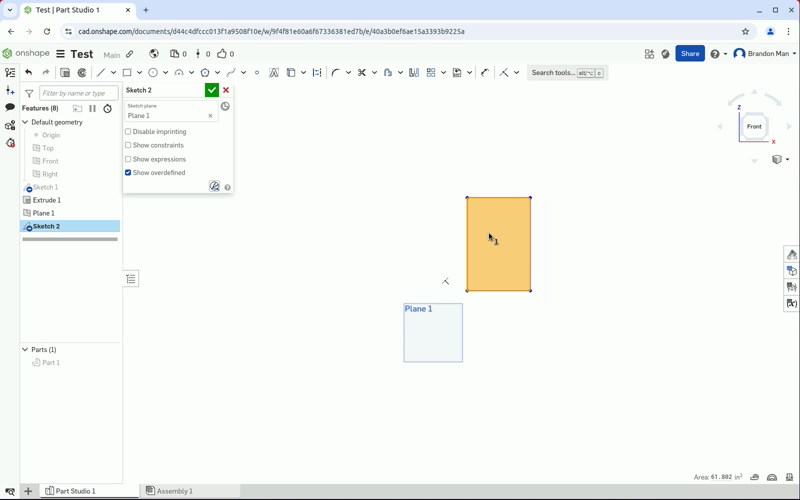
scroll(-6)
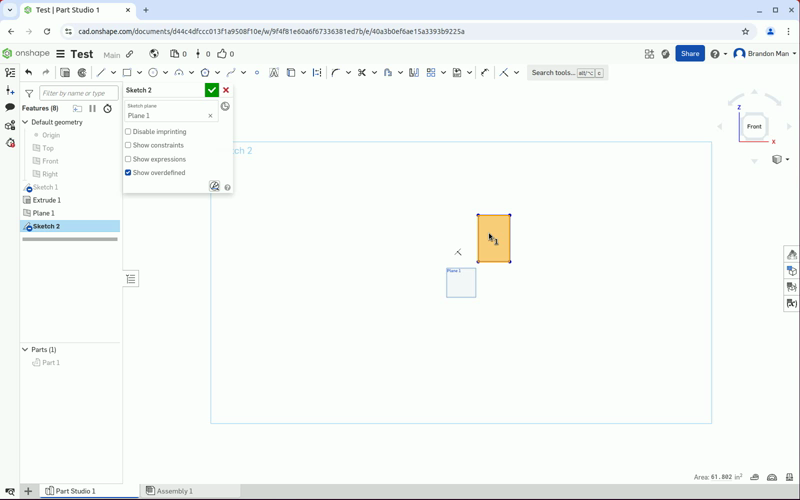
mouse_move(73, 352)
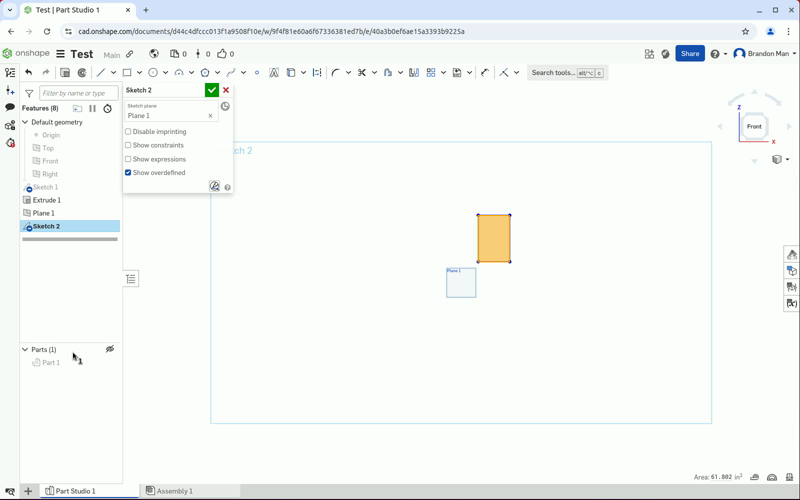
key(shift+y)
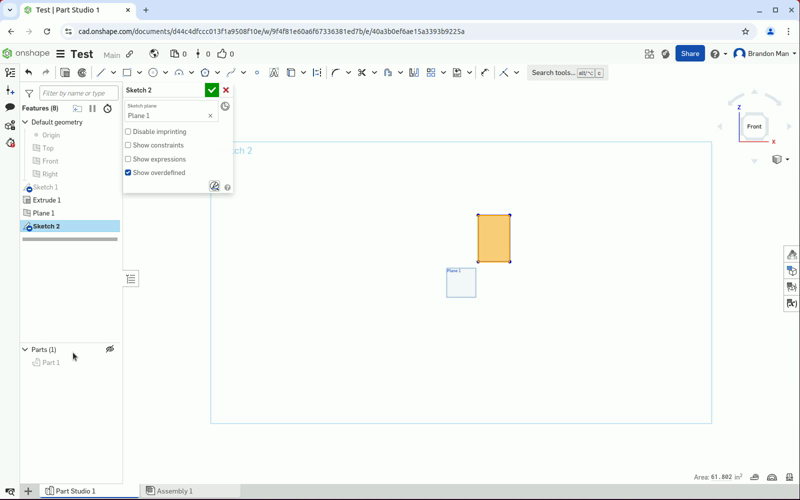
key(shift+e)
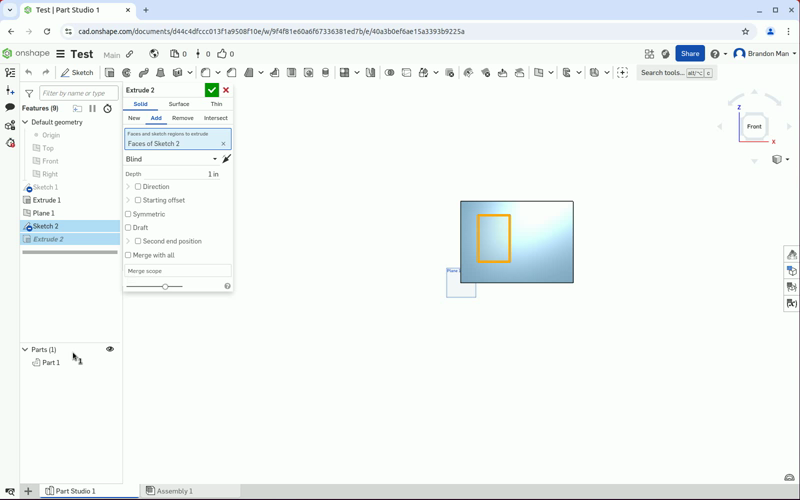
mouse_move(143, 106)
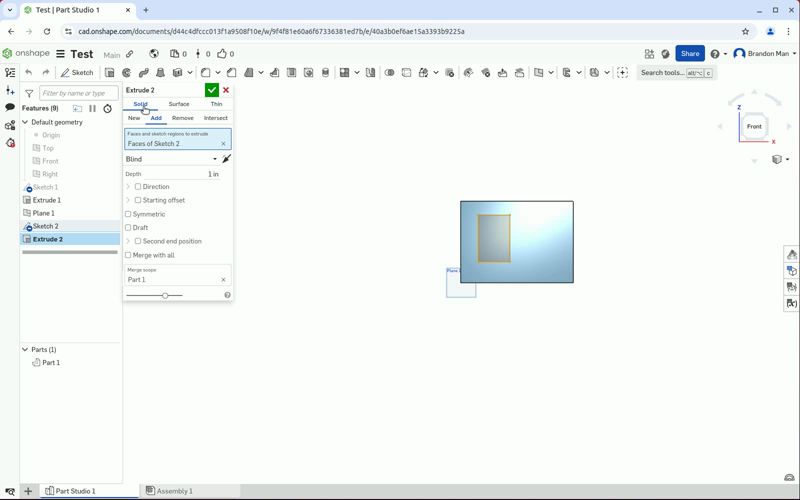
click(143, 106)
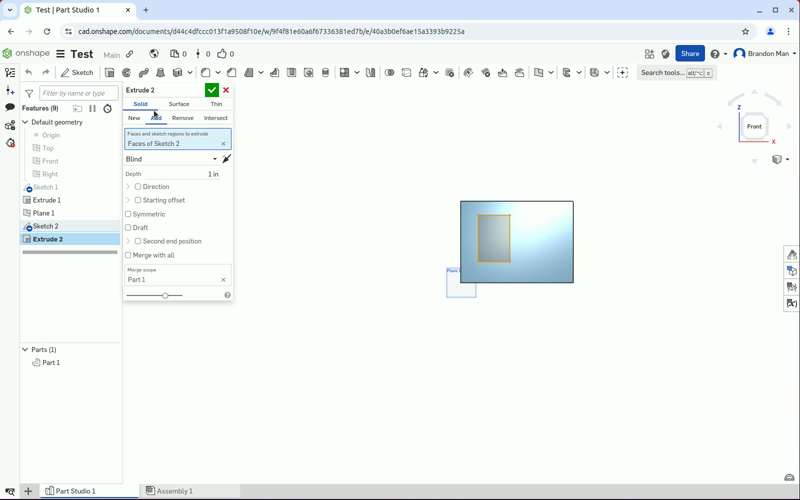
mouse_move(186, 120)
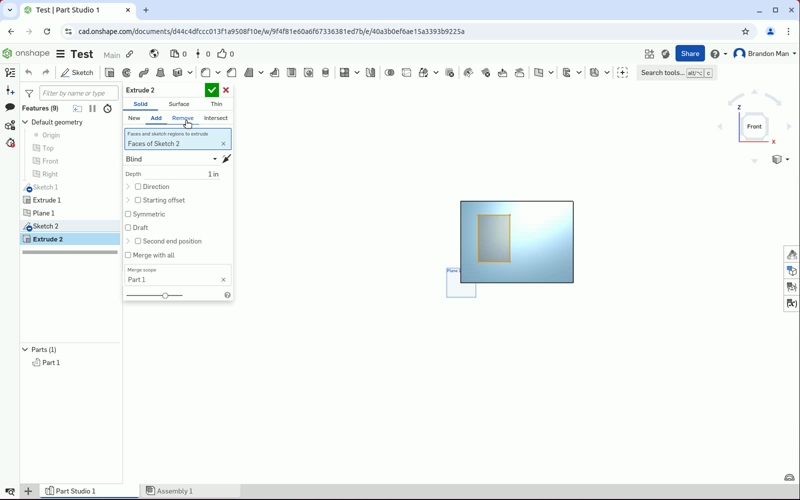
click(186, 120)
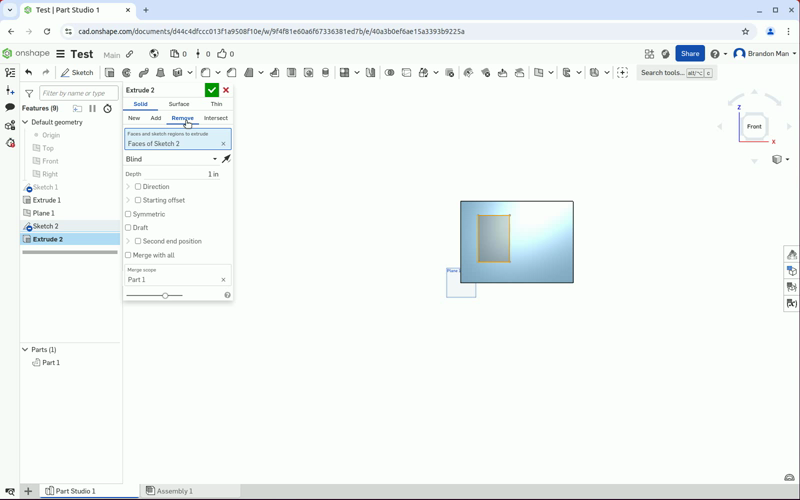
key(tab, 4)
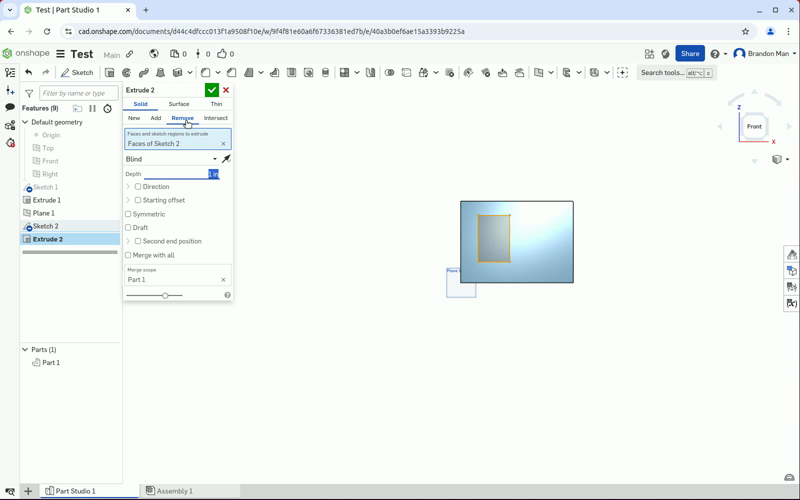
text(5.296)
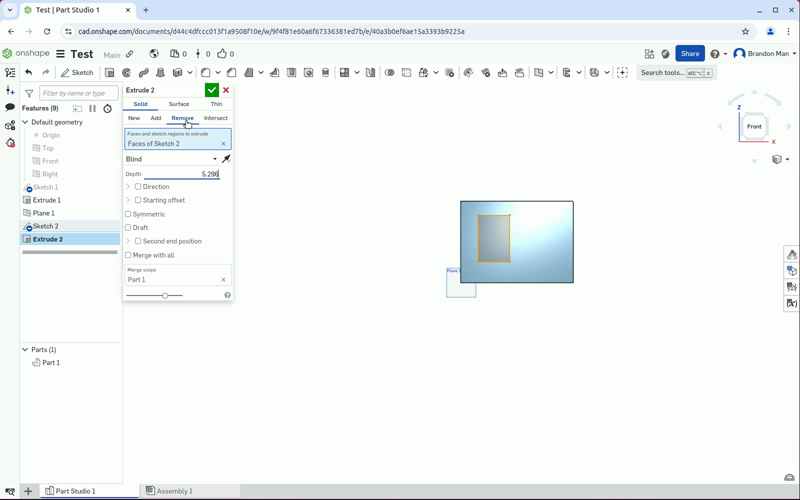
key(tab, 6)
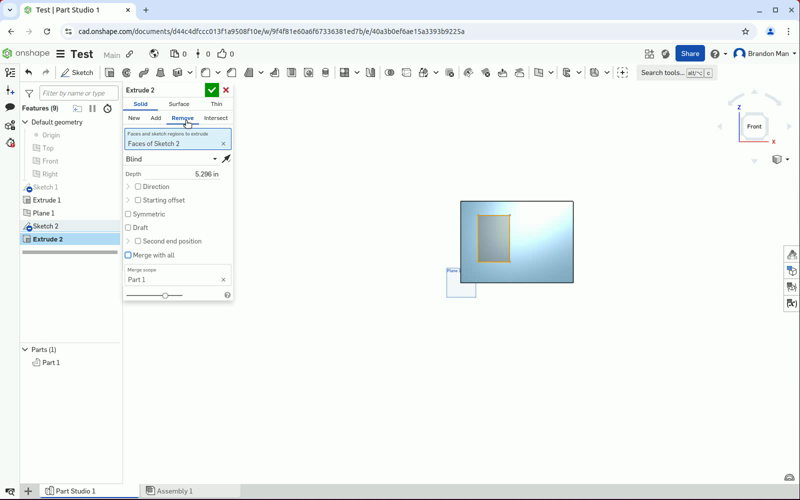
key(space)
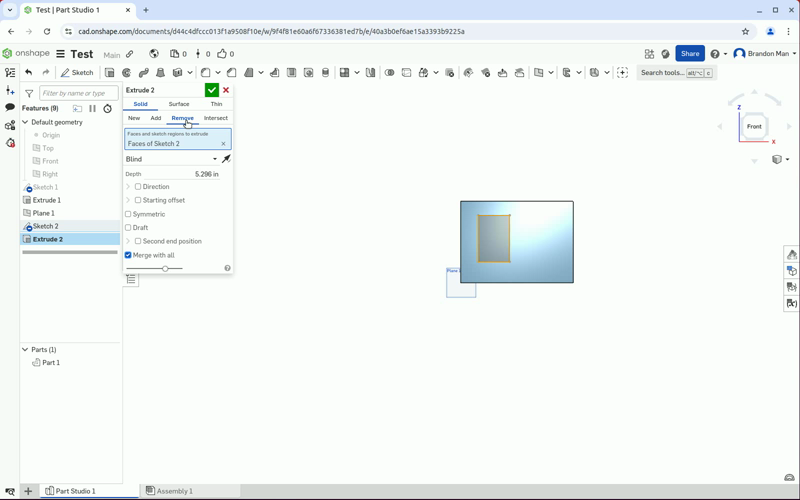
key(enter)
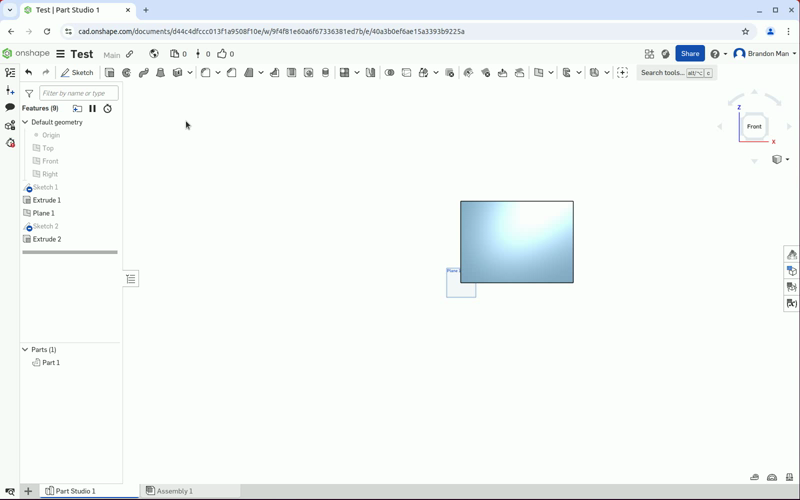
key(shift+h)
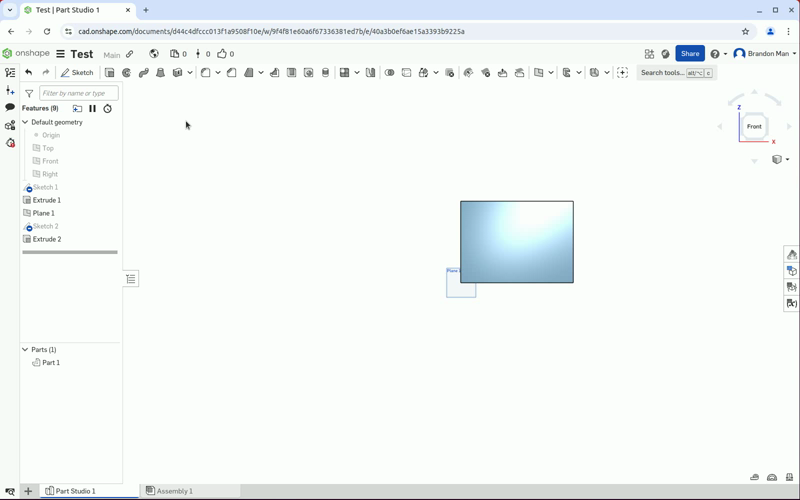
key(shift+h)
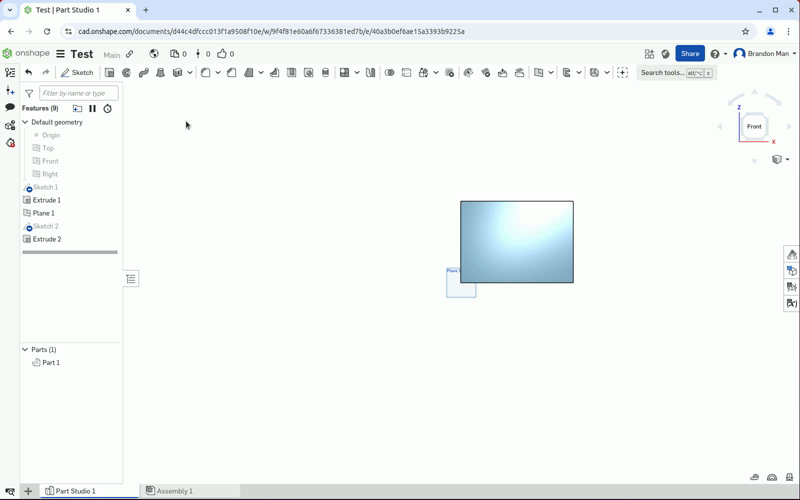
mouse_move(73, 189)
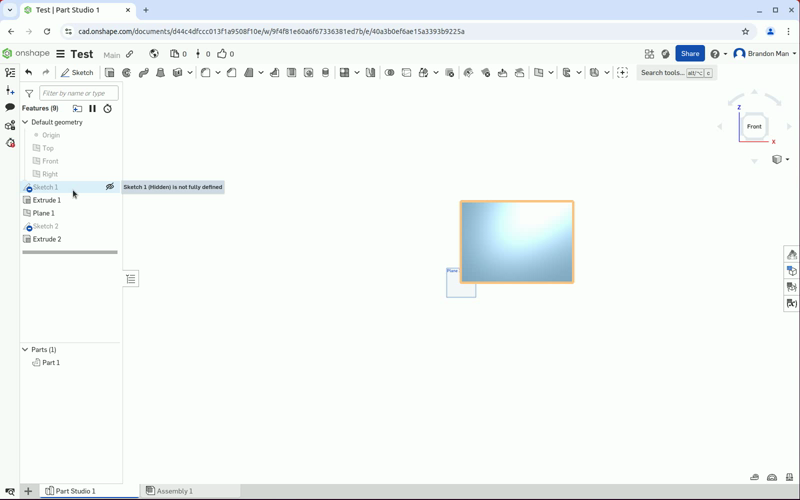
click(73, 189)
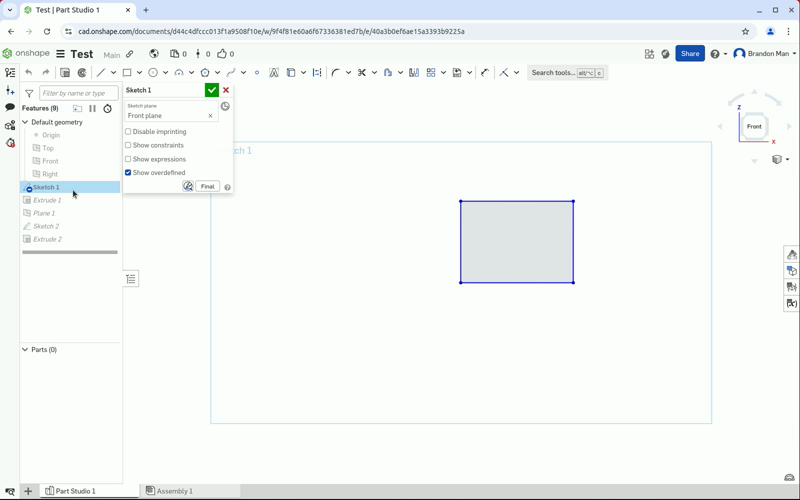
mouse_move(229, 92)
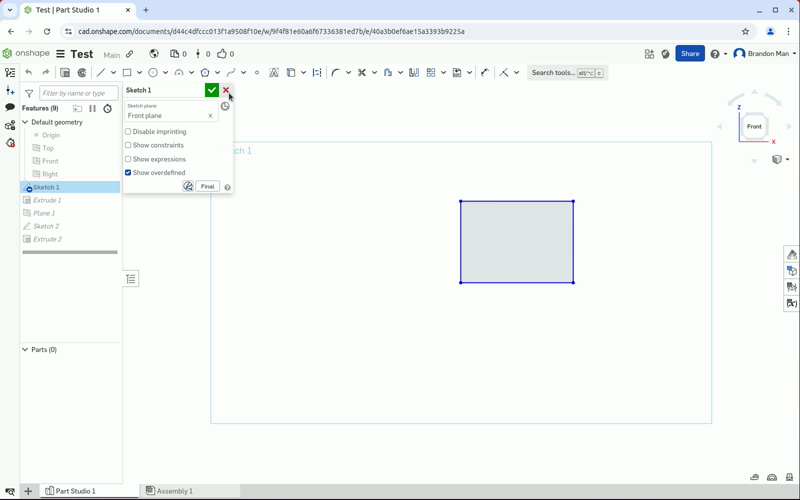
click(229, 92)
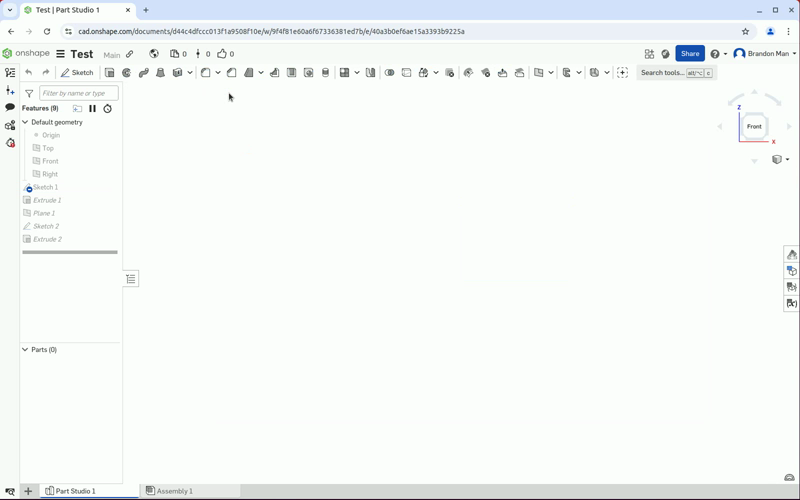
key(shift+s)
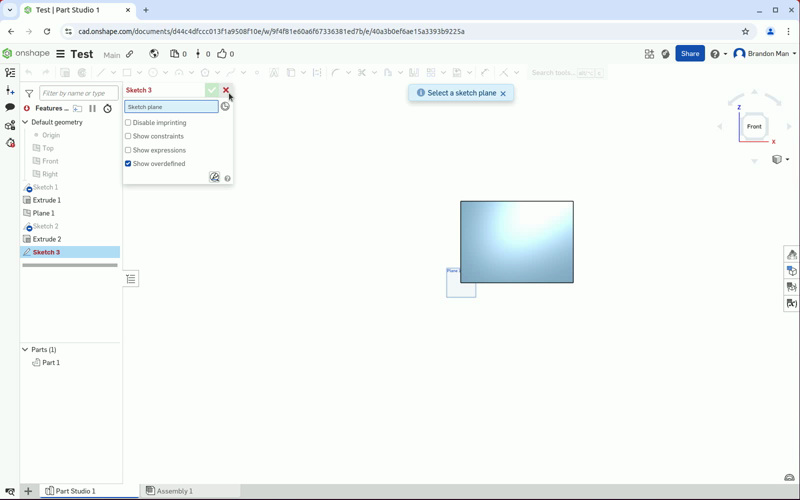
mouse_move(73, 215)
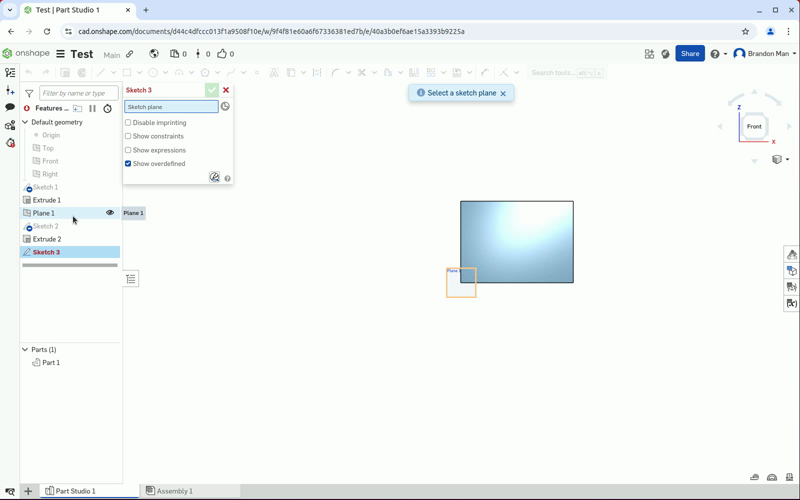
click(73, 215)
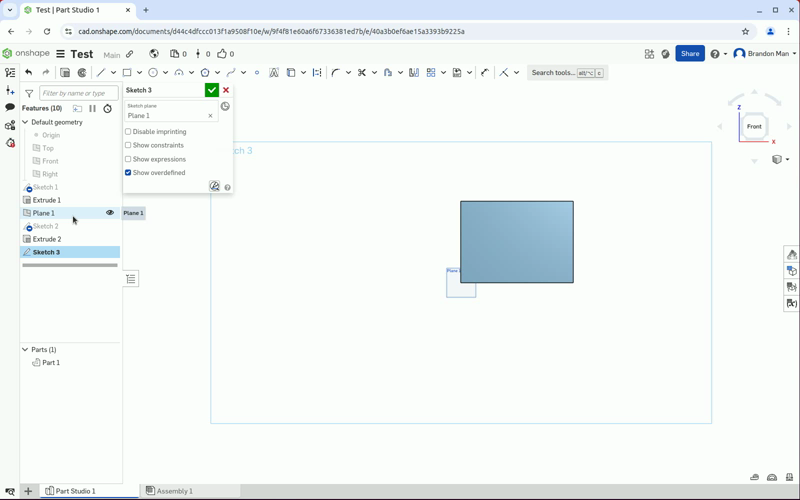
mouse_move(73, 352)
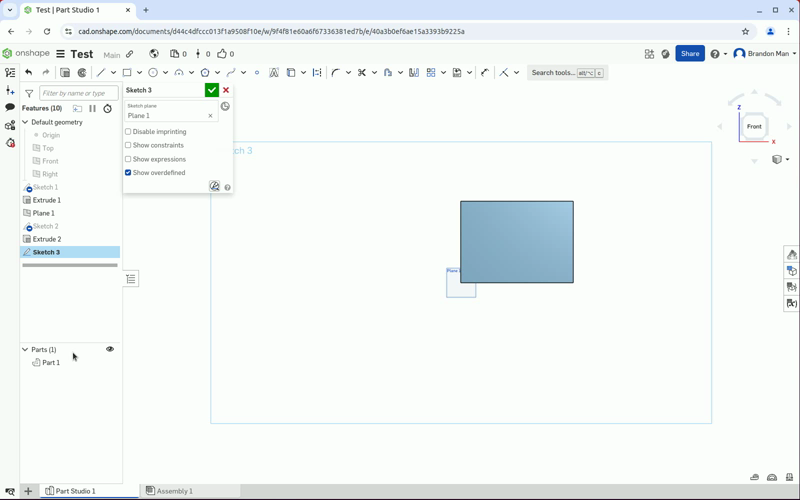
key(y)
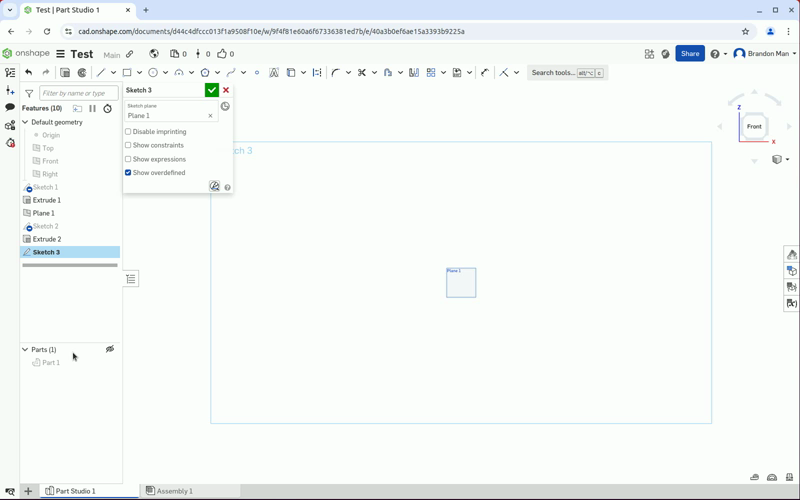
key(l)
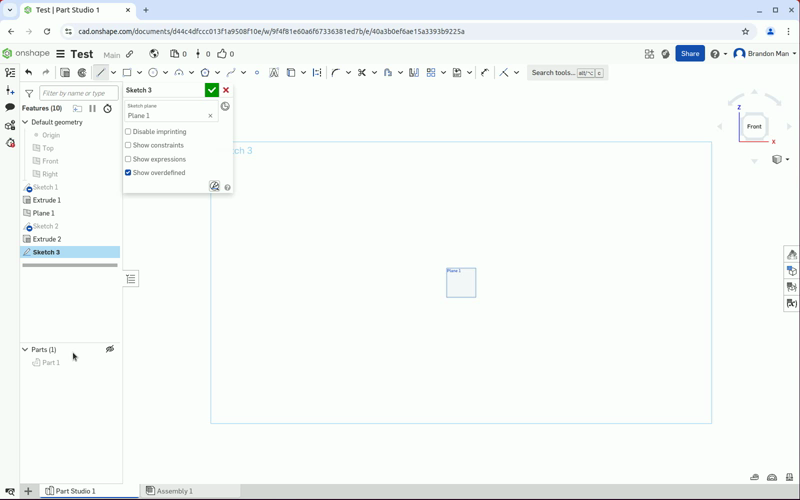
key_down(shift)
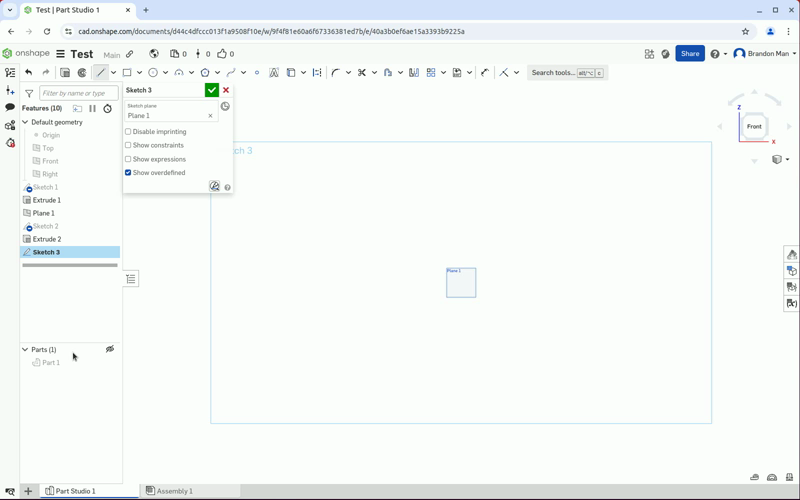
mouse_move(525, 261)
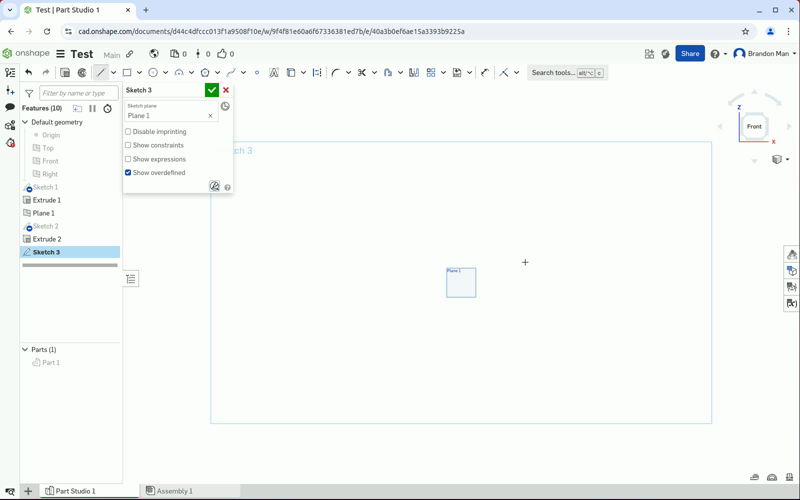
click(525, 261)
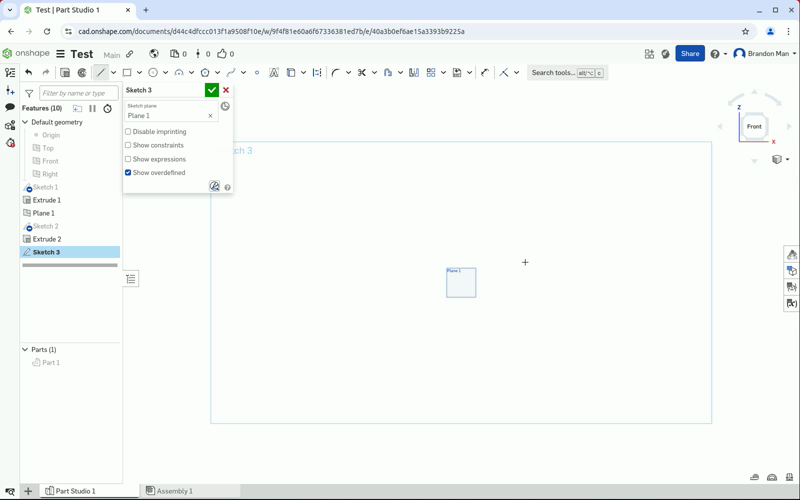
key_up(shift)
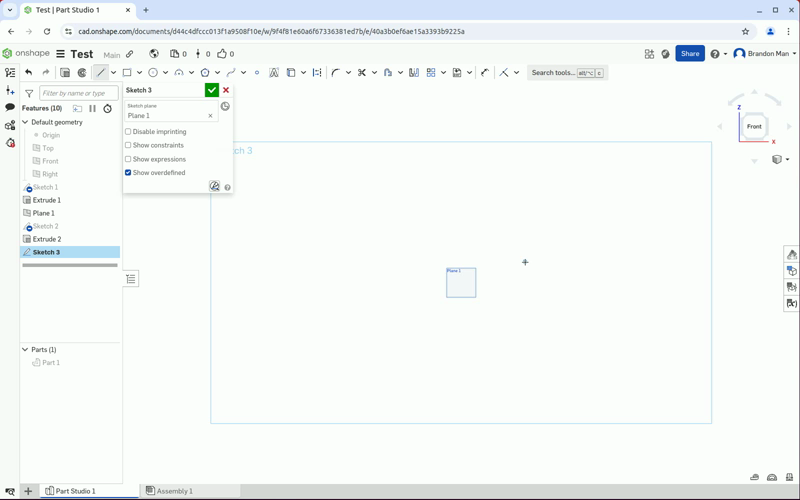
key_down(shift)
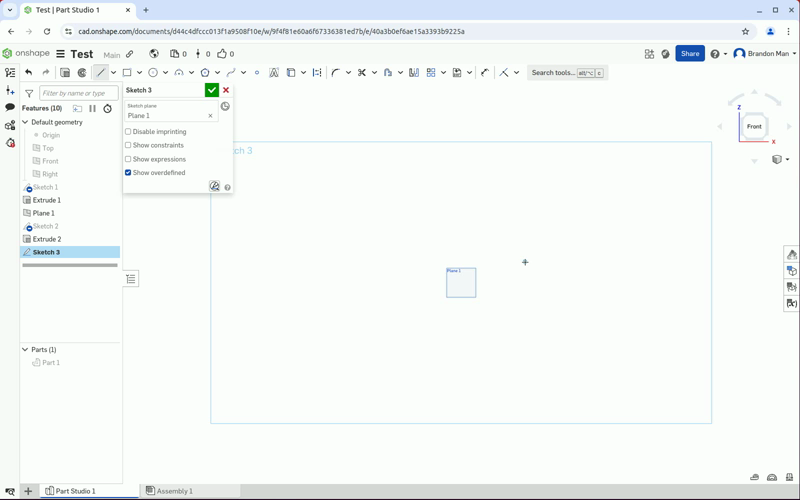
mouse_move(555, 261)
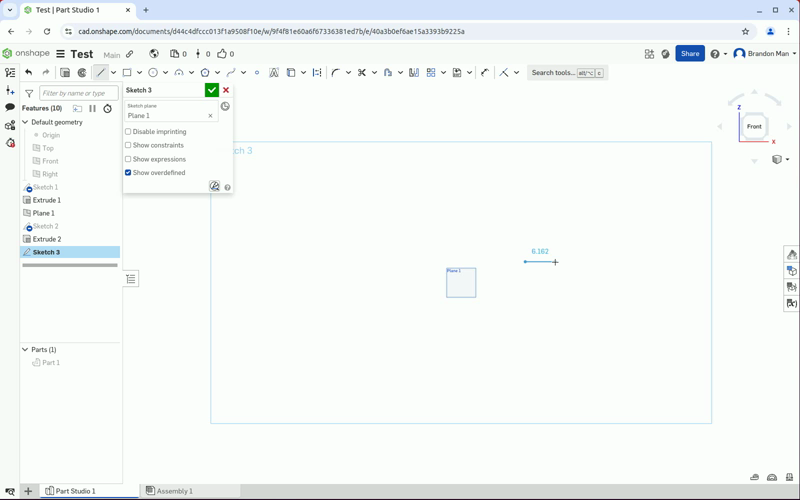
mouse_move(556, 261)
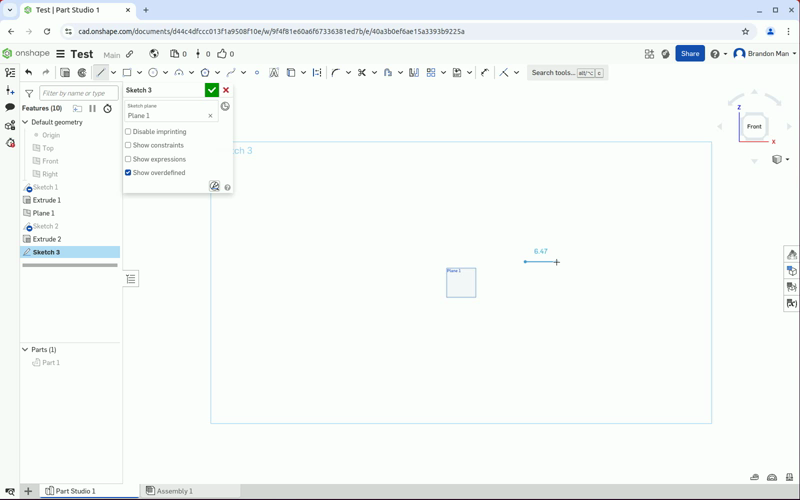
click(556, 261)
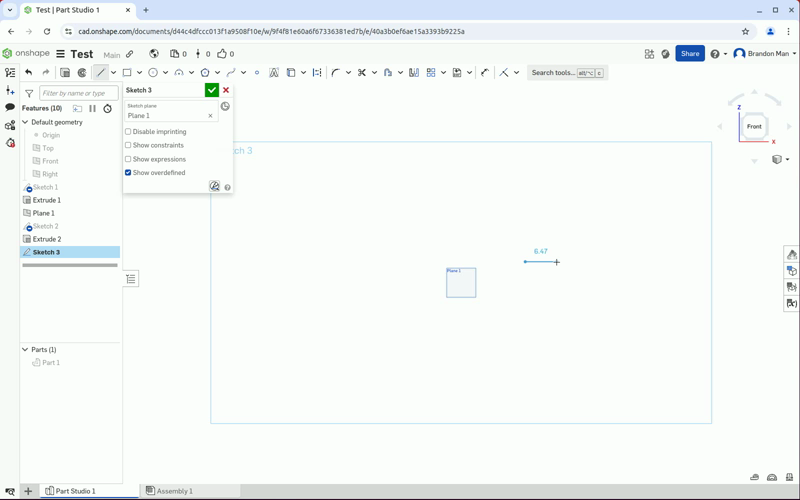
key_up(shift)
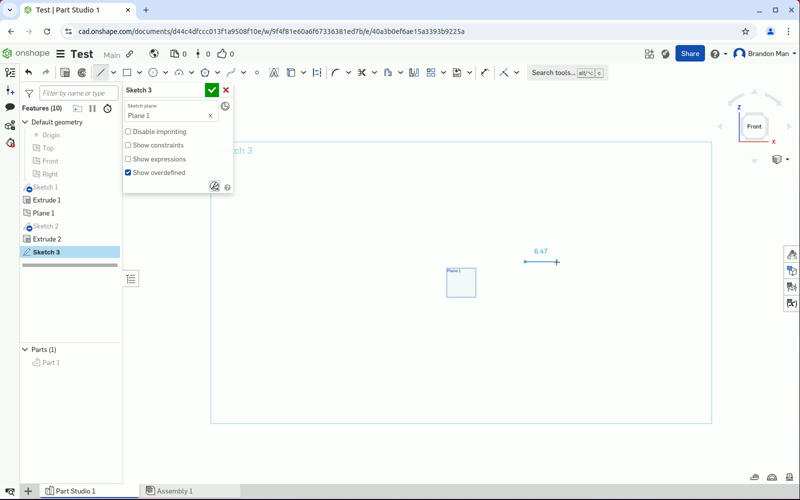
key_down(shift)
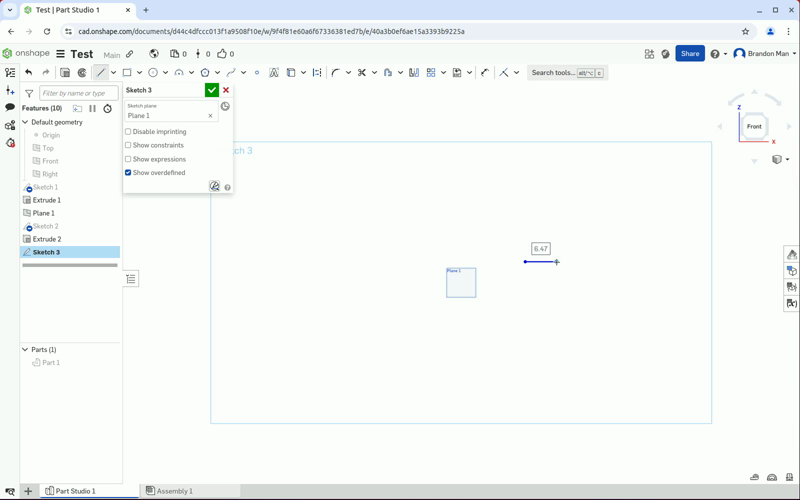
mouse_move(586, 261)
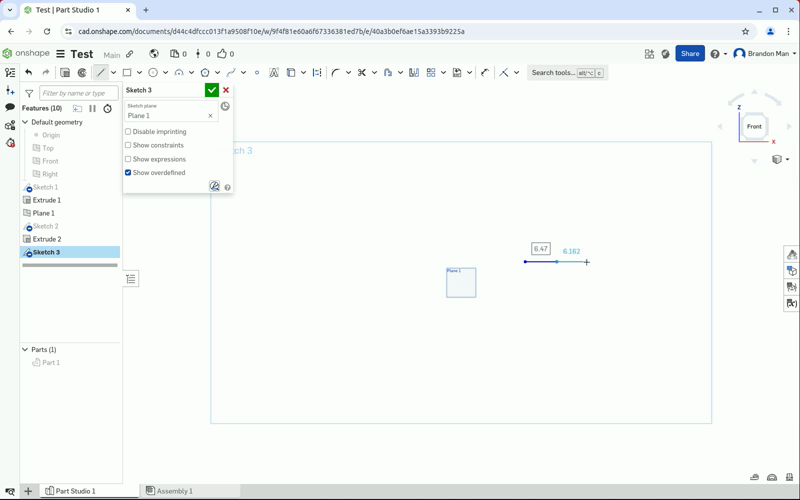
mouse_move(556, 215)
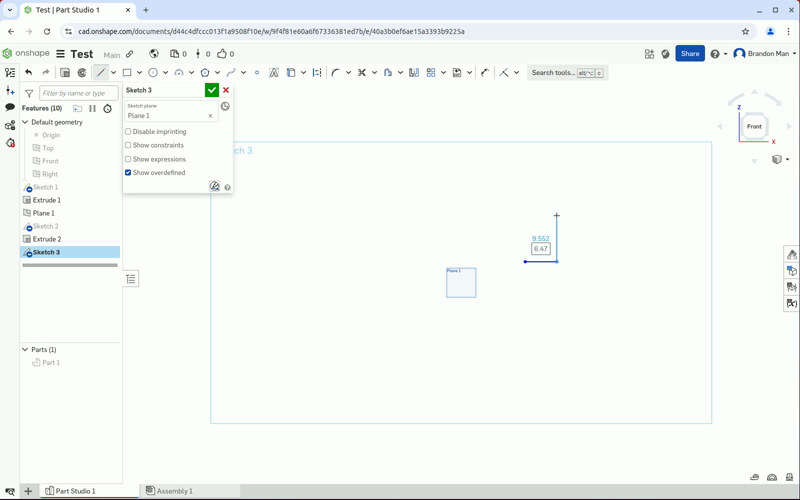
click(556, 215)
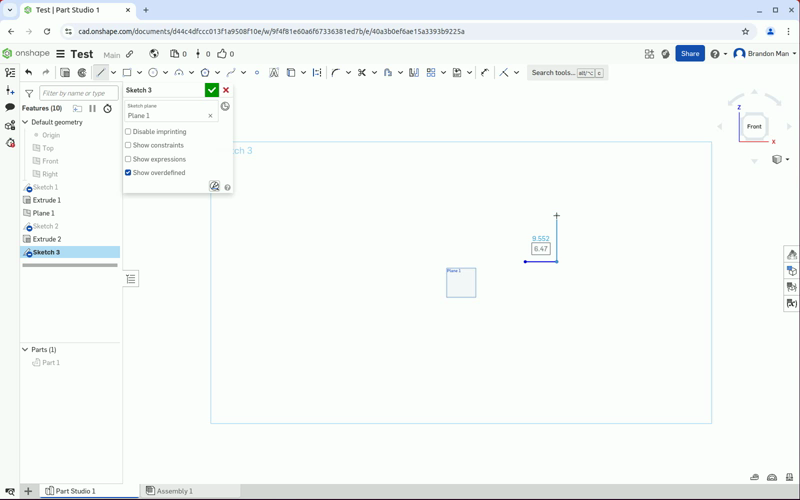
key_up(shift)
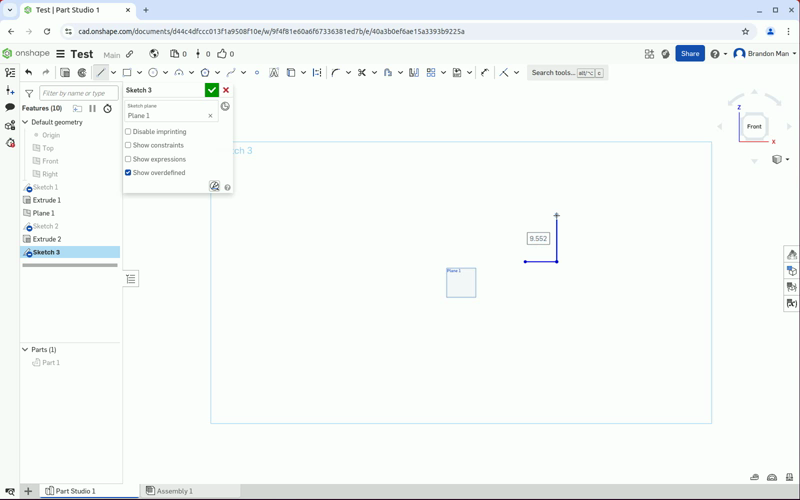
key_down(shift)
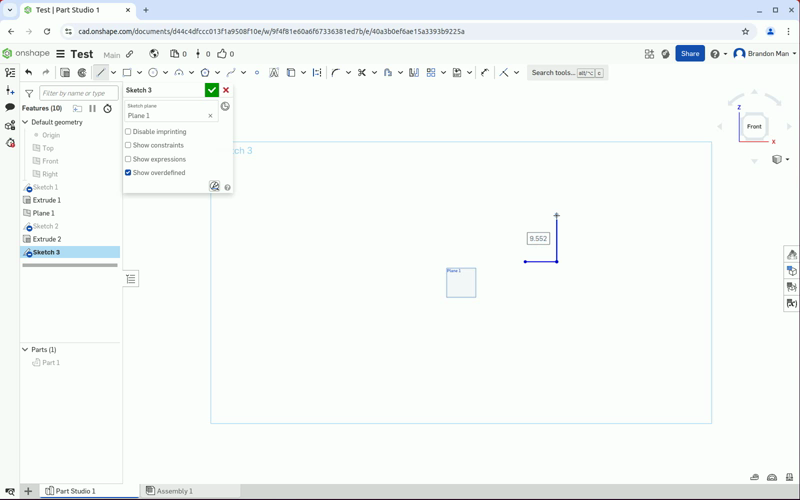
mouse_move(586, 215)
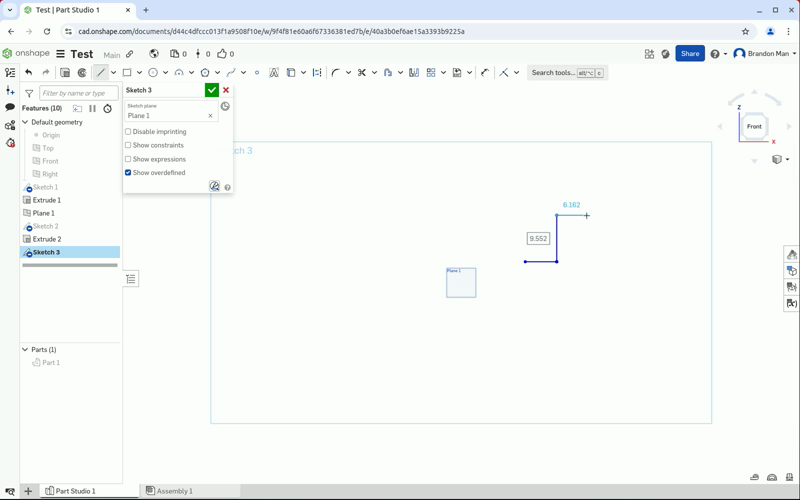
mouse_move(525, 215)
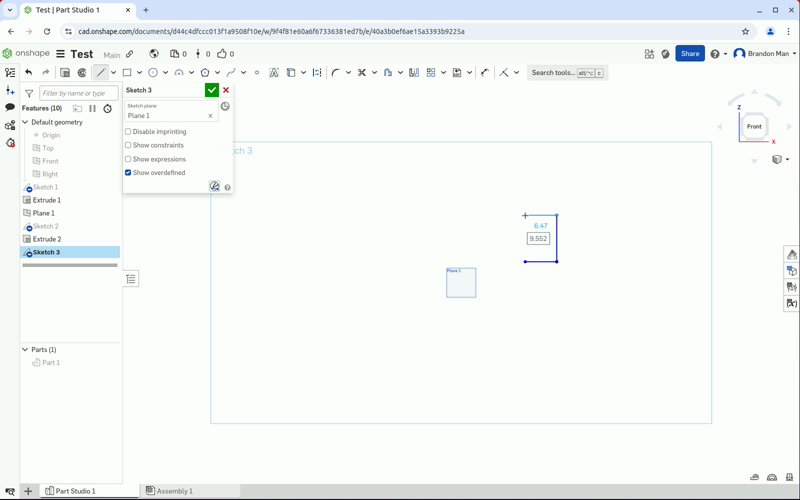
click(525, 215)
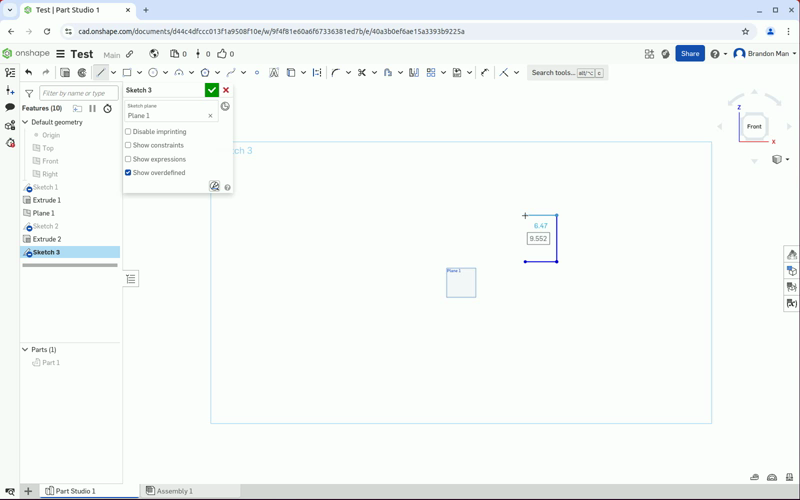
key_up(shift)
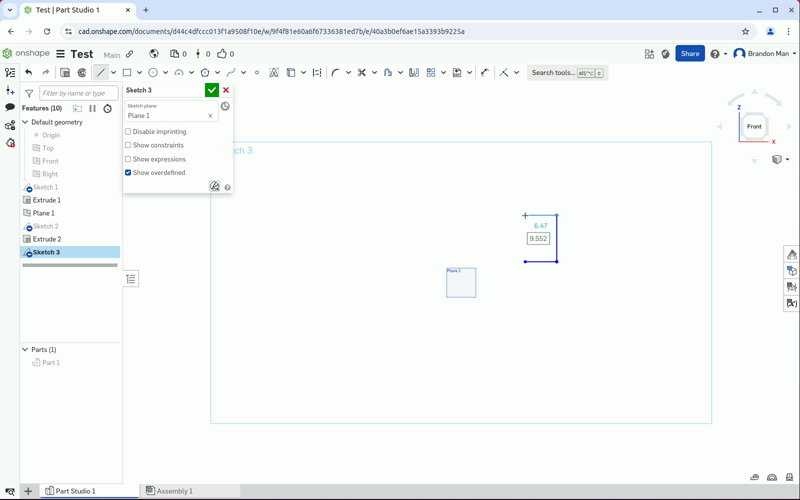
mouse_move(555, 215)
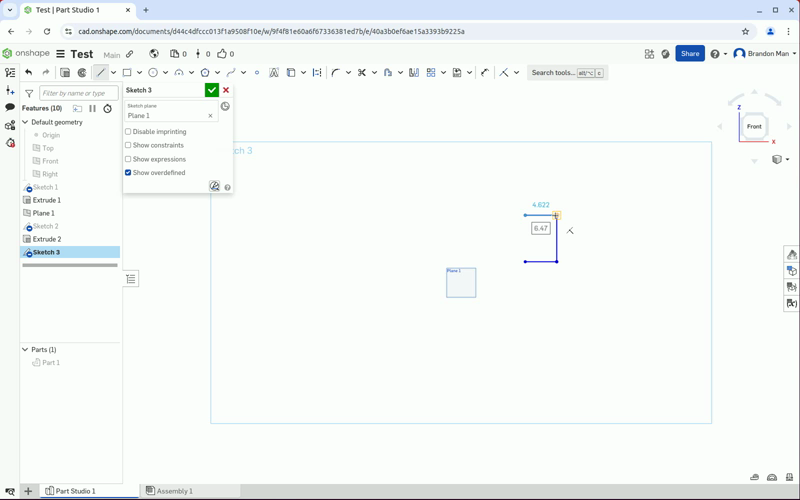
key_down(shift)
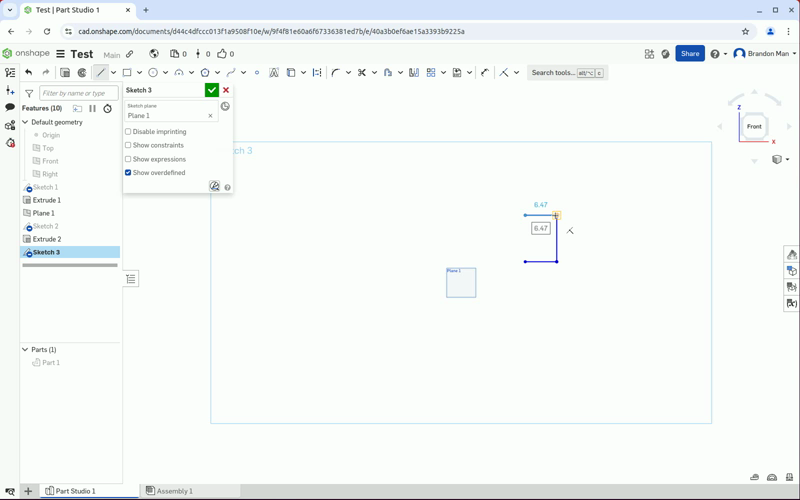
mouse_move(525, 261)
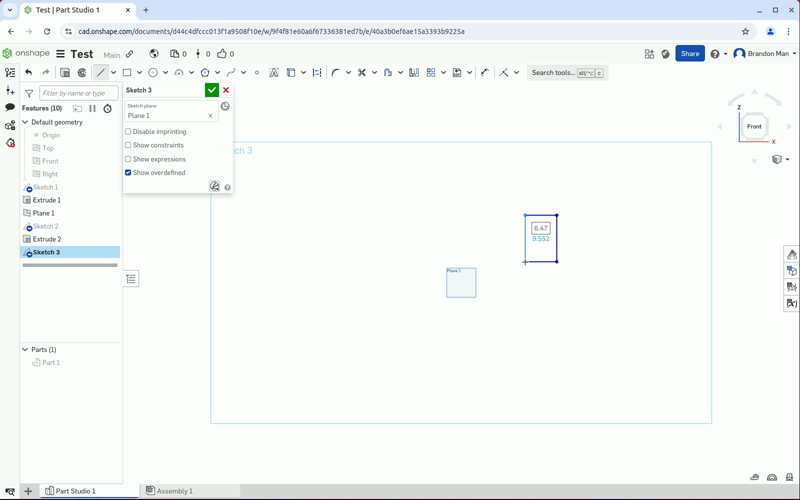
key_up(shift)
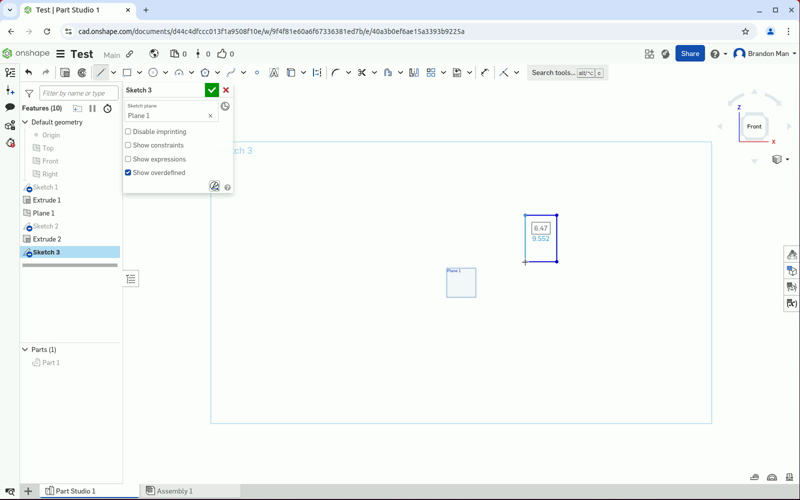
click(525, 261)
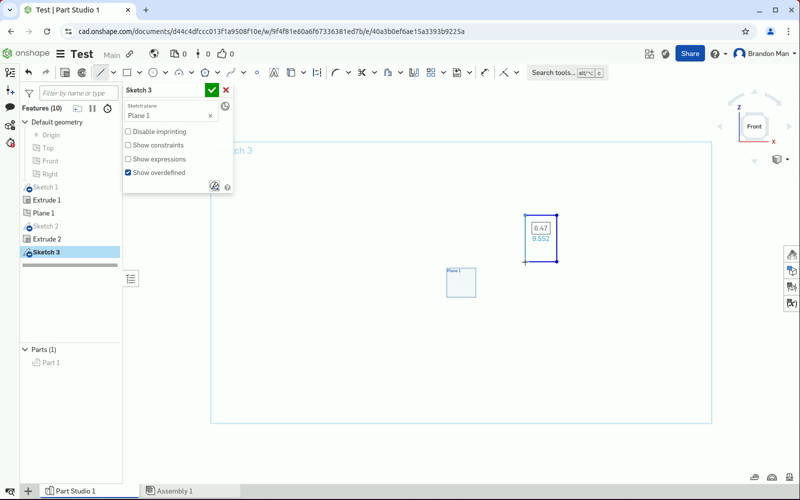
key(esc)
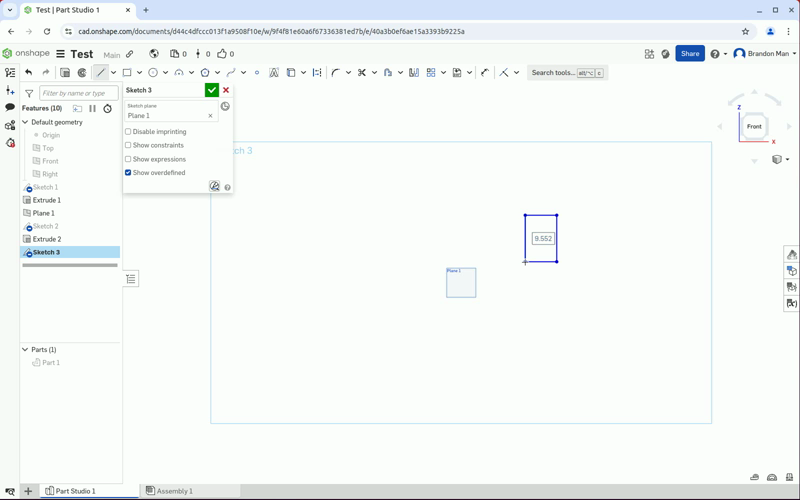
mouse_move(545, 242)
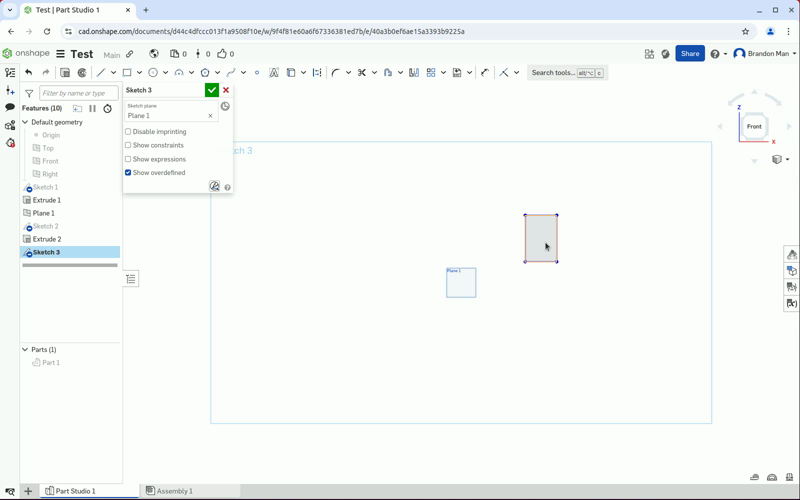
scroll(6)
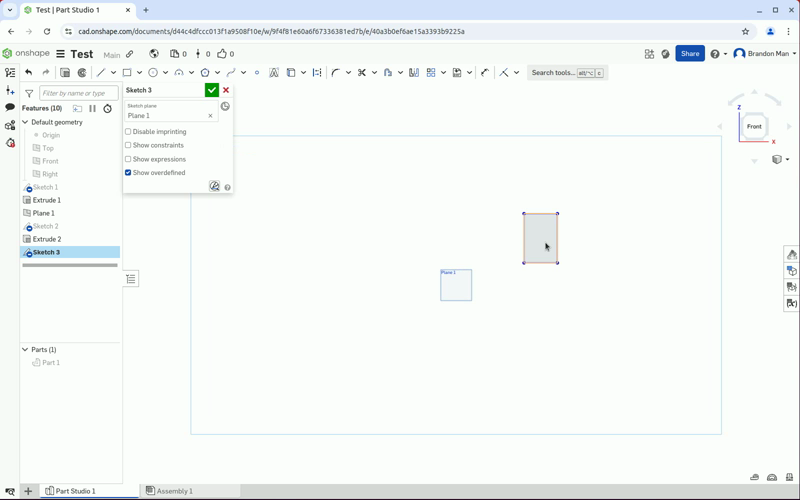
scroll(6)
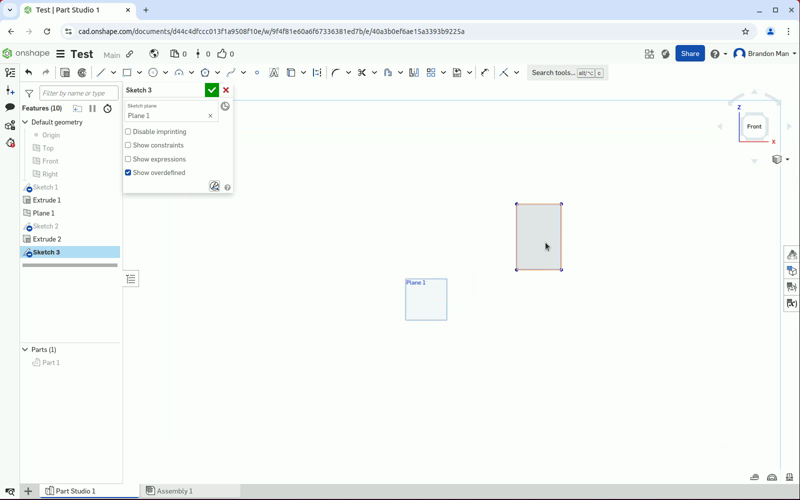
scroll(6)
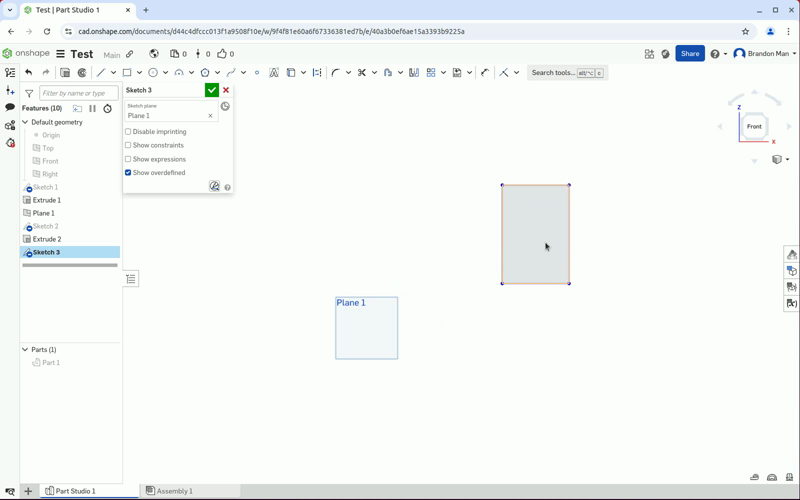
scroll(6)
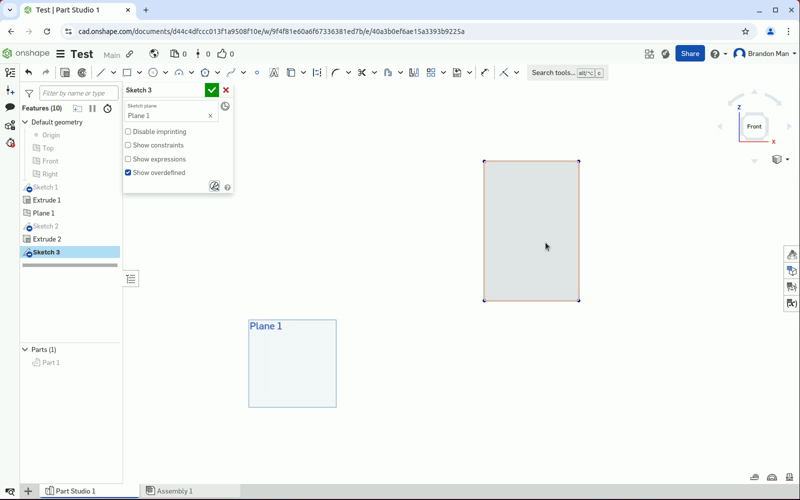
scroll(6)
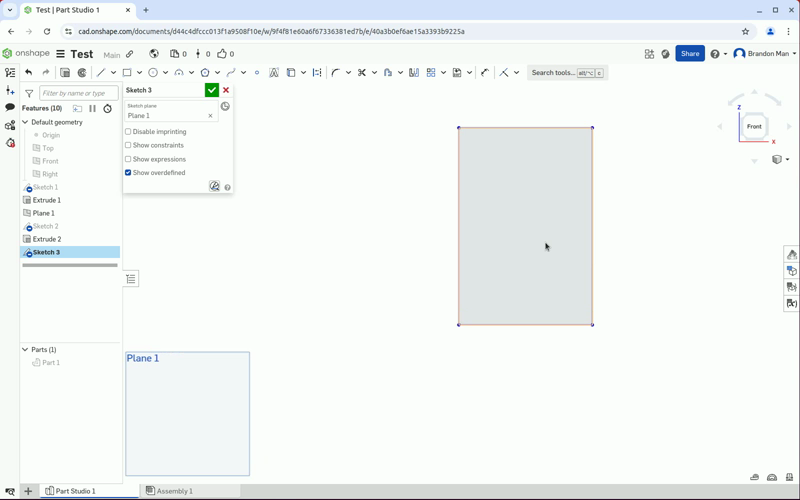
scroll(6)
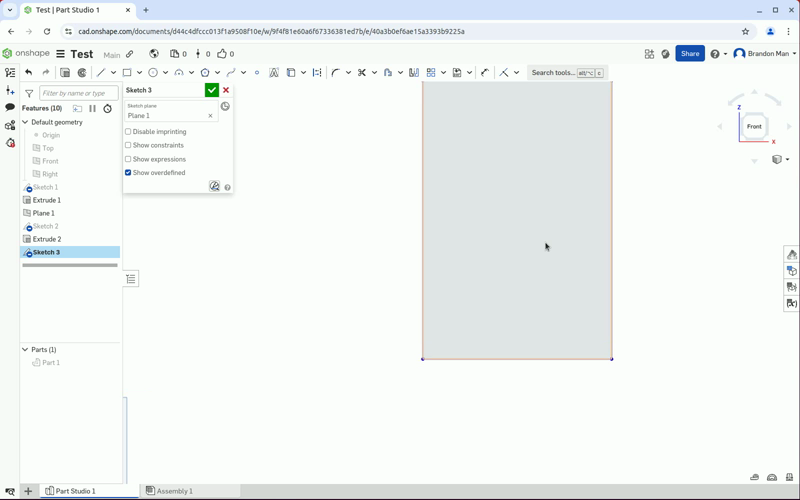
scroll(6)
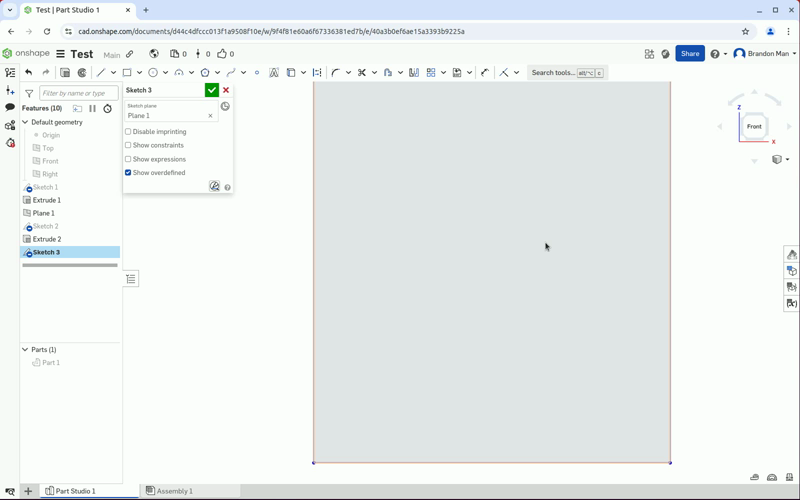
click(545, 242)
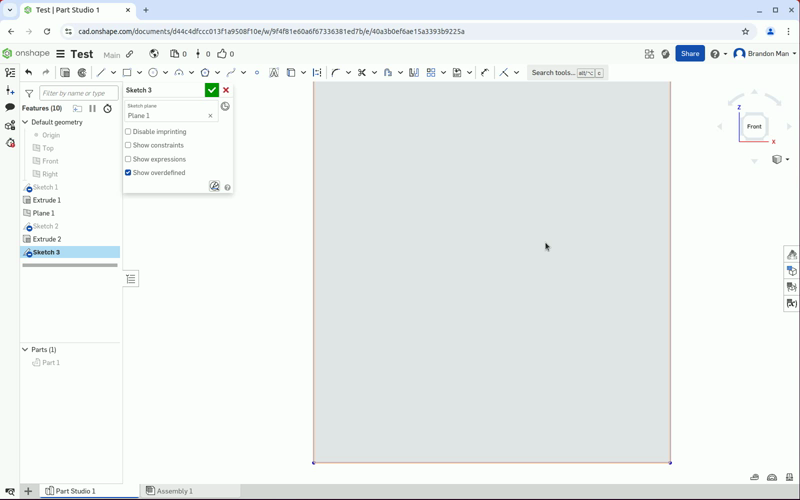
scroll(-6)
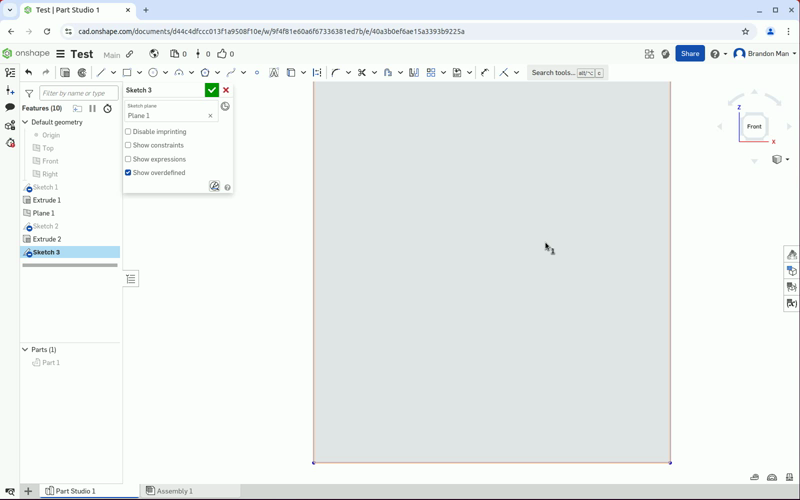
scroll(-6)
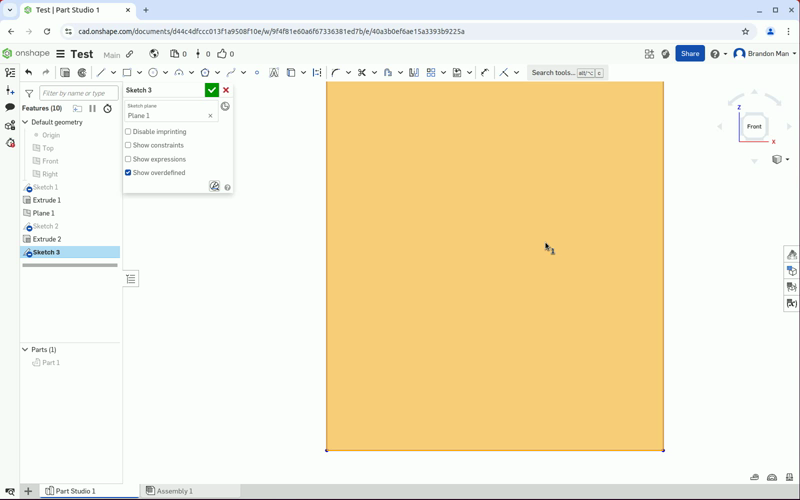
scroll(-6)
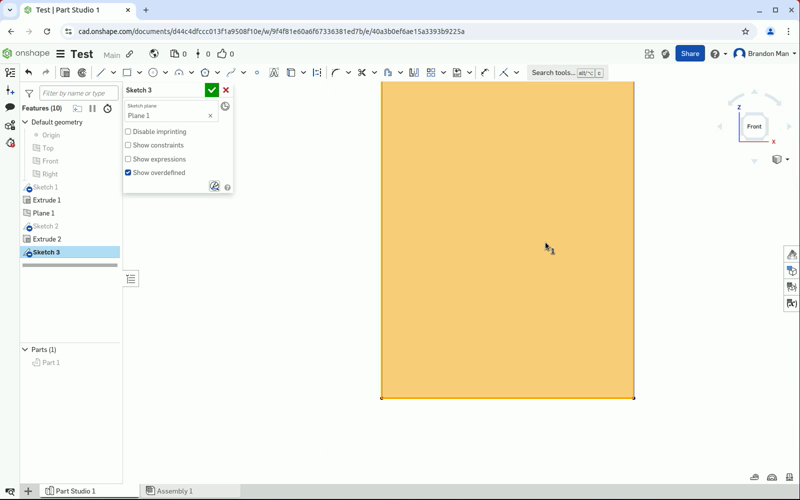
scroll(-6)
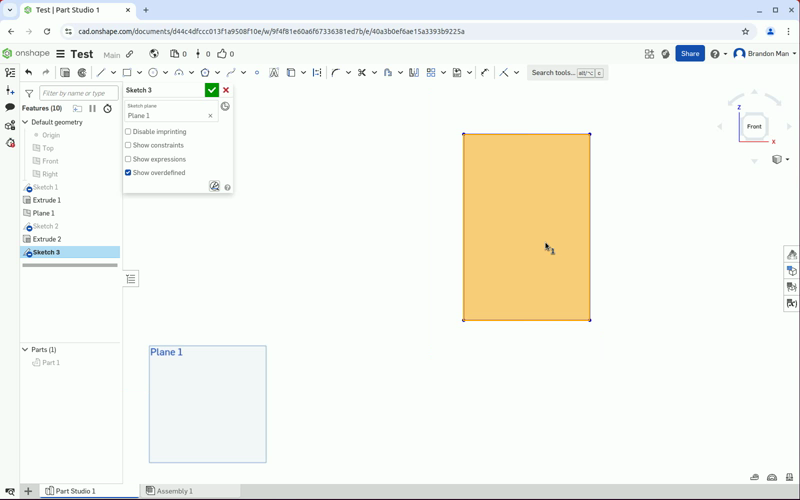
scroll(-6)
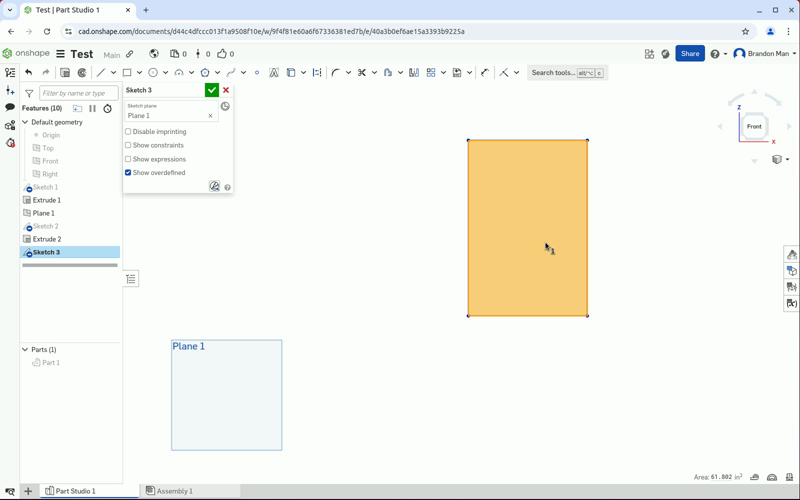
scroll(-6)
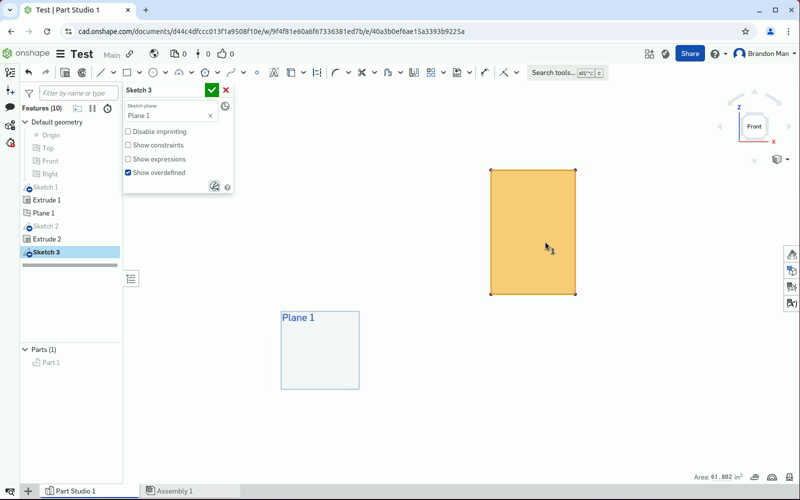
scroll(-6)
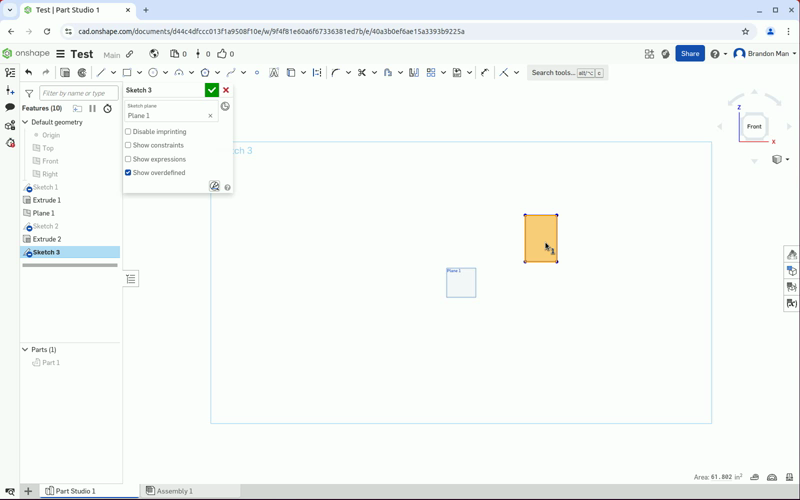
mouse_move(73, 352)
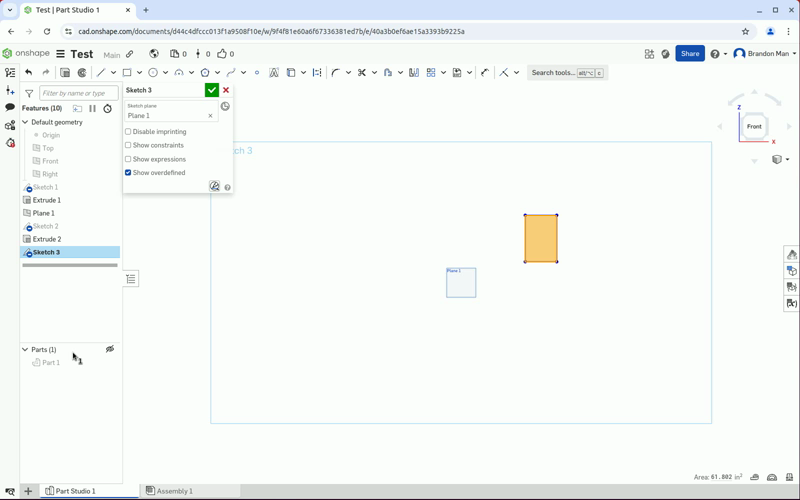
key(shift+y)
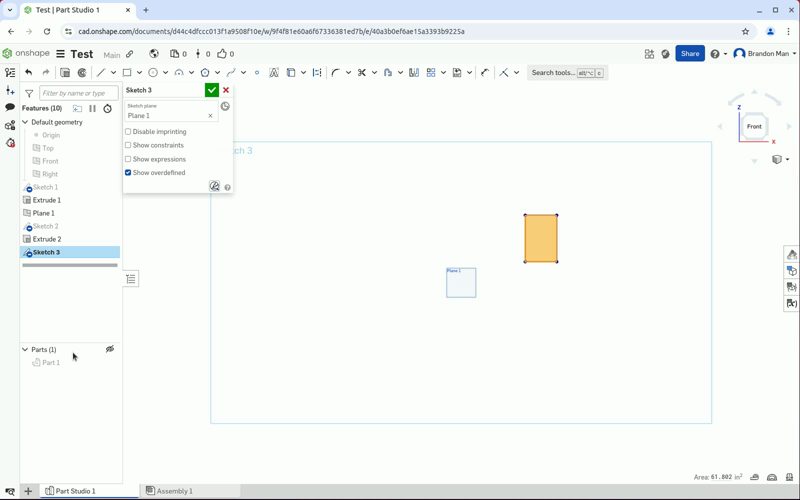
key(shift+e)
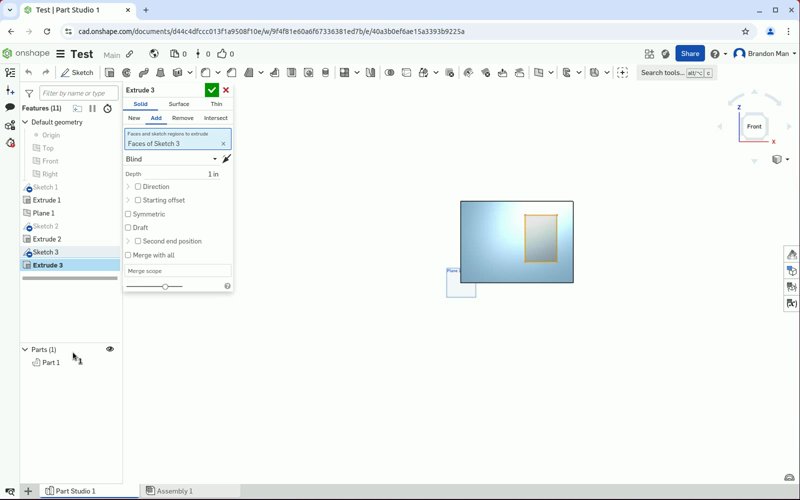
mouse_move(143, 106)
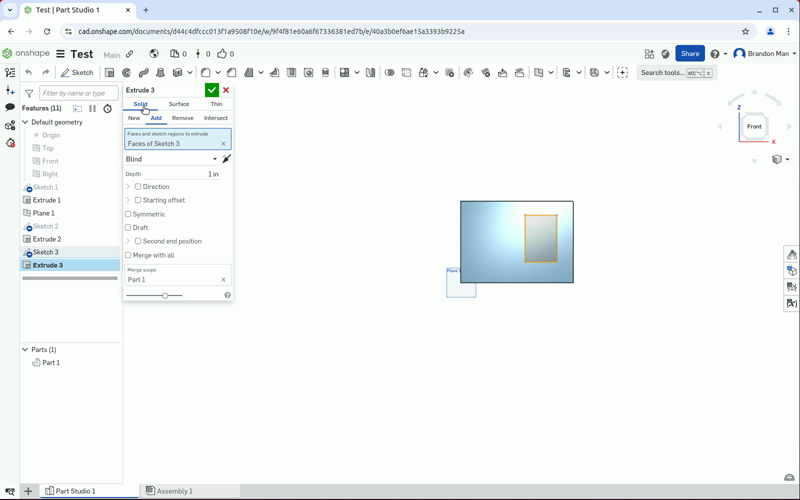
click(143, 106)
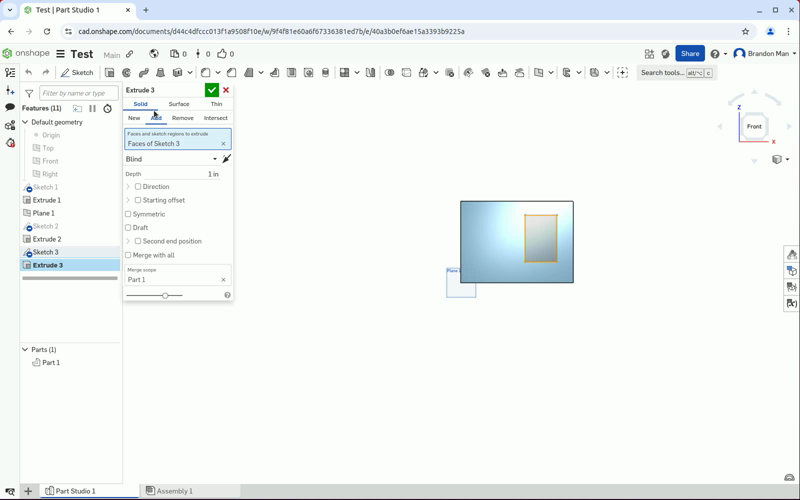
mouse_move(186, 120)
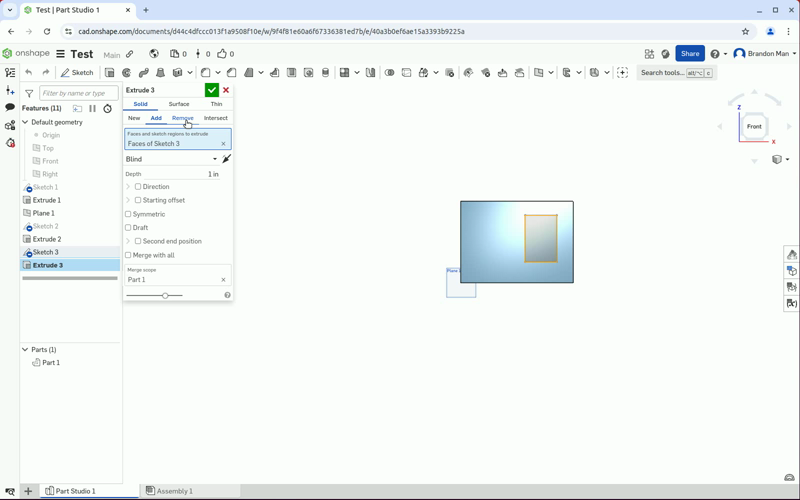
click(186, 120)
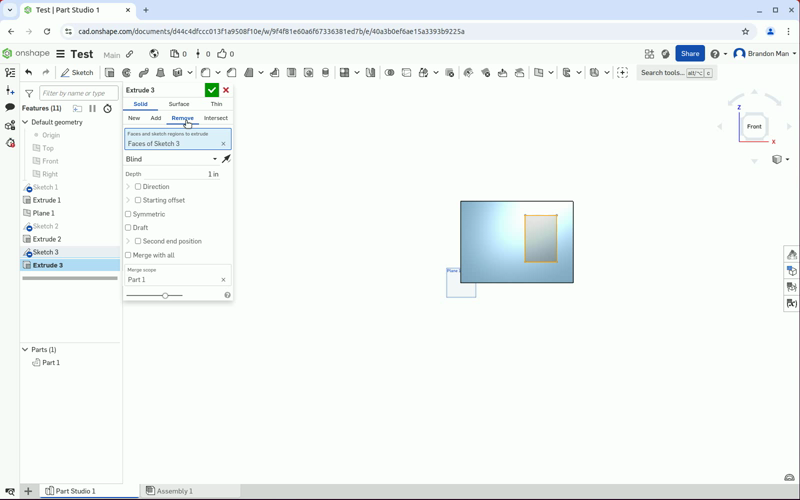
key(tab, 4)
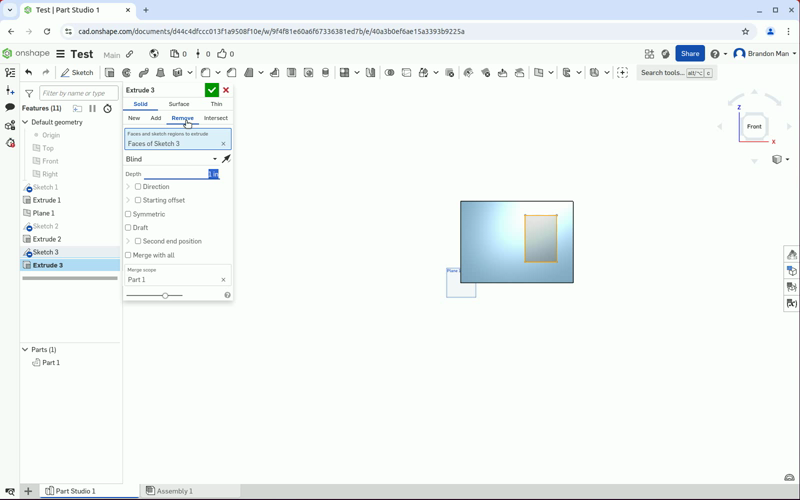
text(5.296)
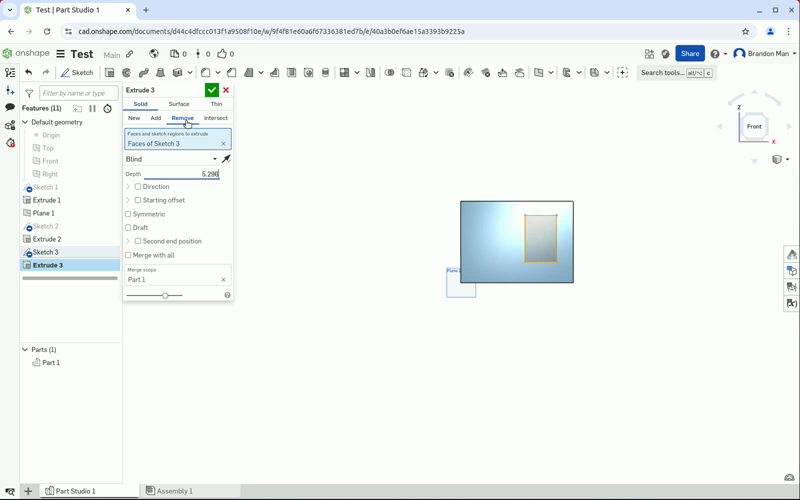
key(tab, 6)
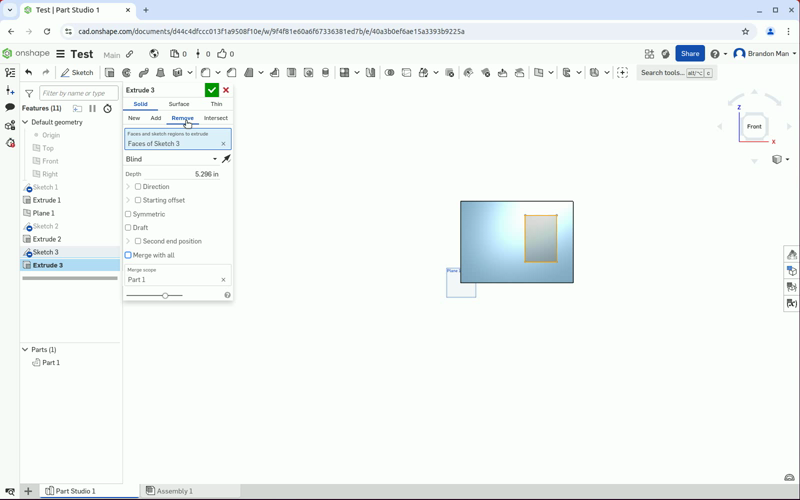
key(space)
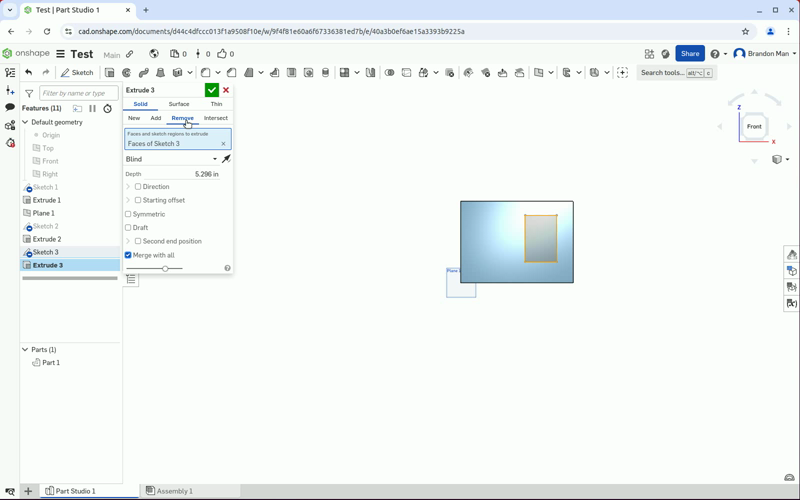
key(enter)
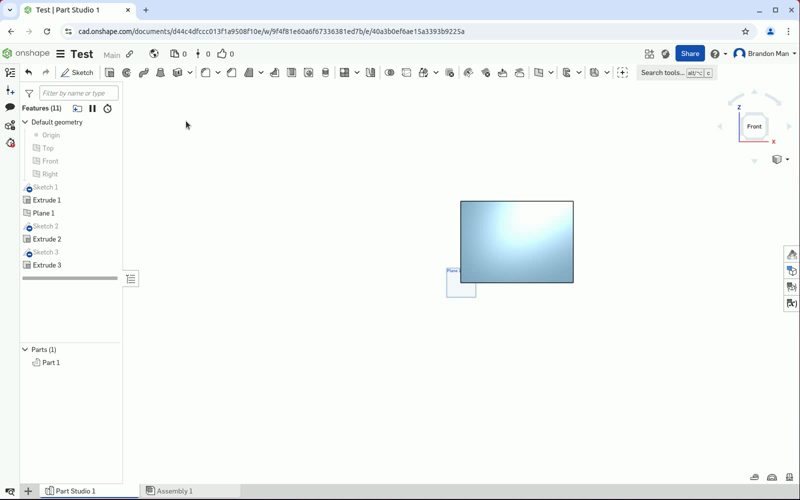
key(shift+h)
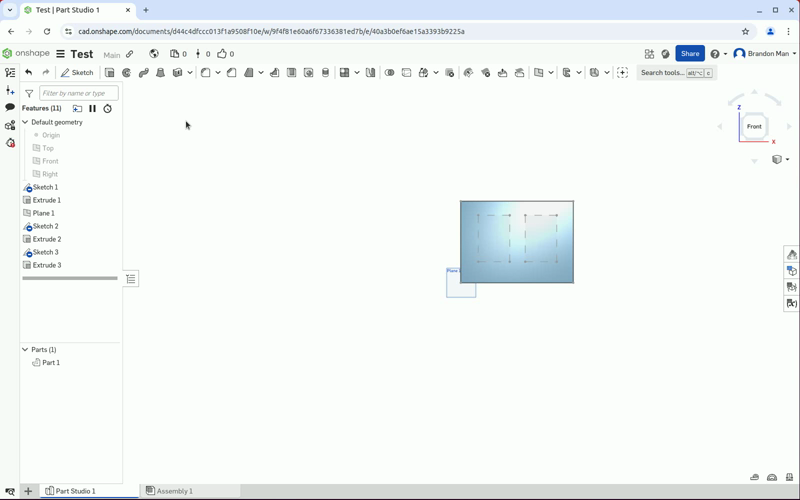
key(shift+h)
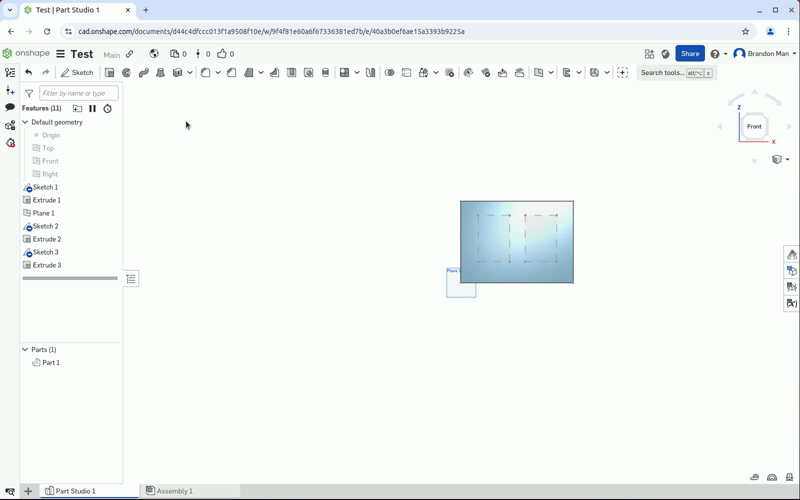
key(shift+7)
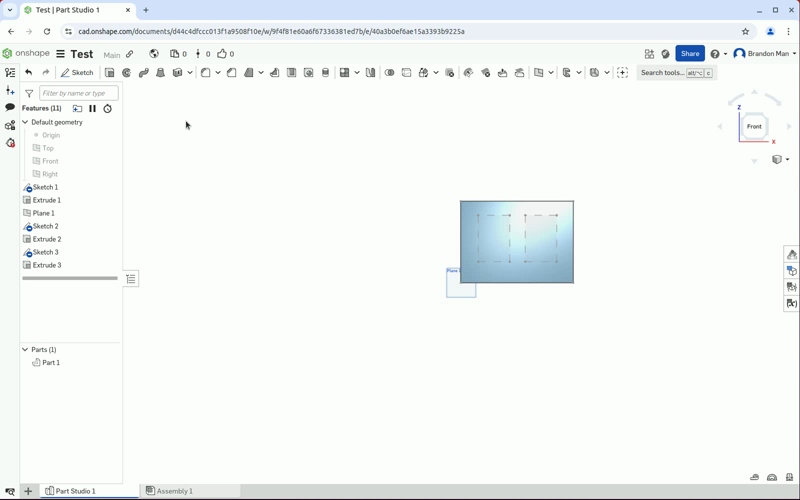
key(left, 2)
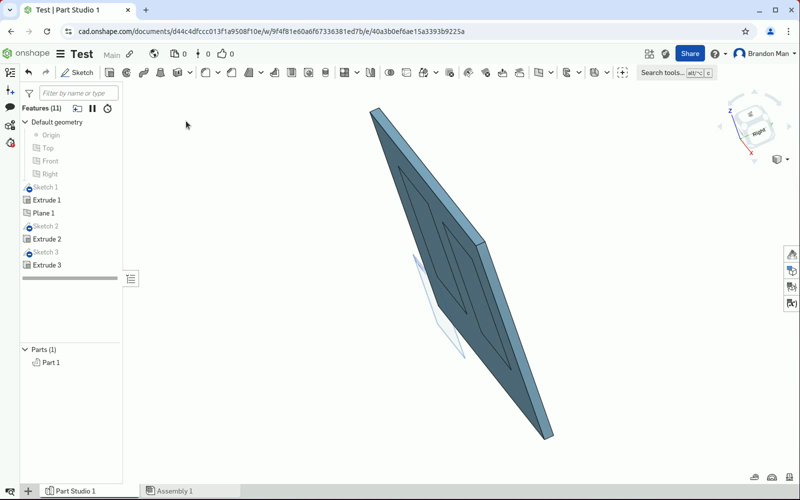
key(down, 2)
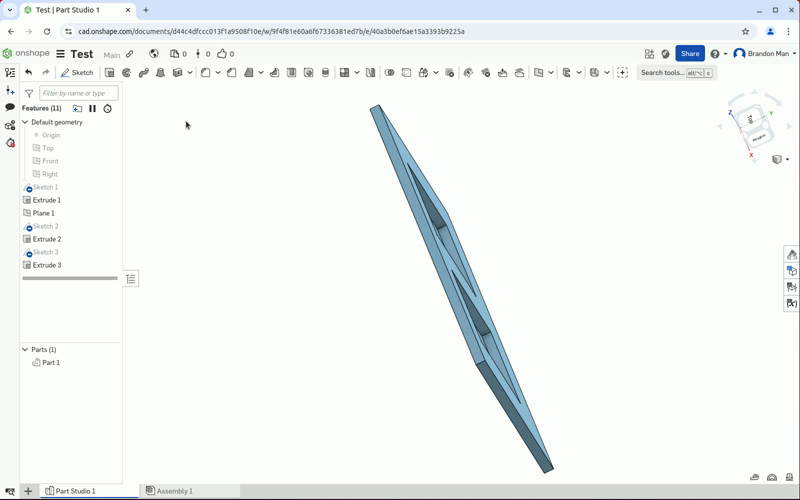
key(up, 2)
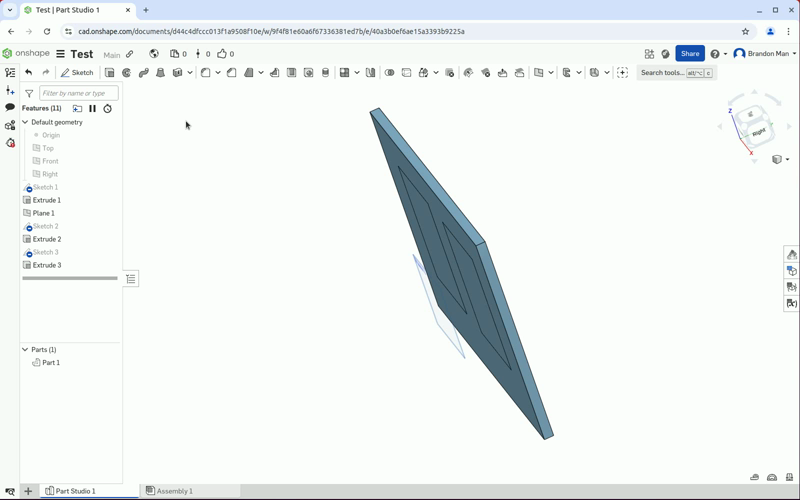
key(right, 2)
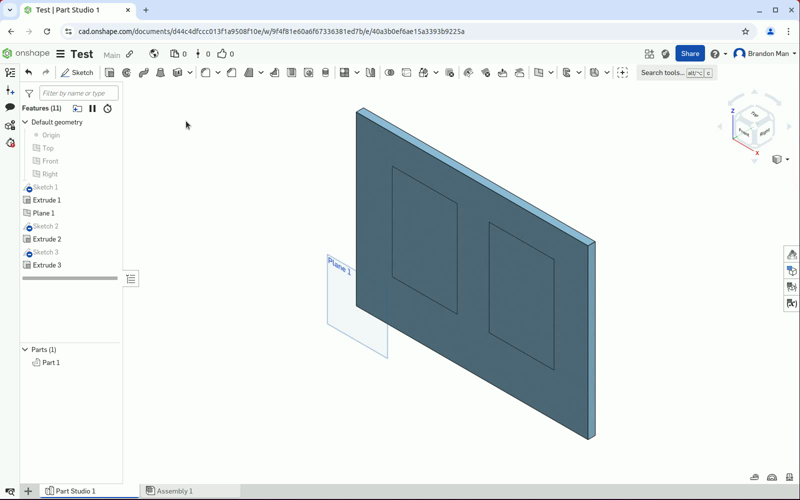
mouse_move(73, 189)
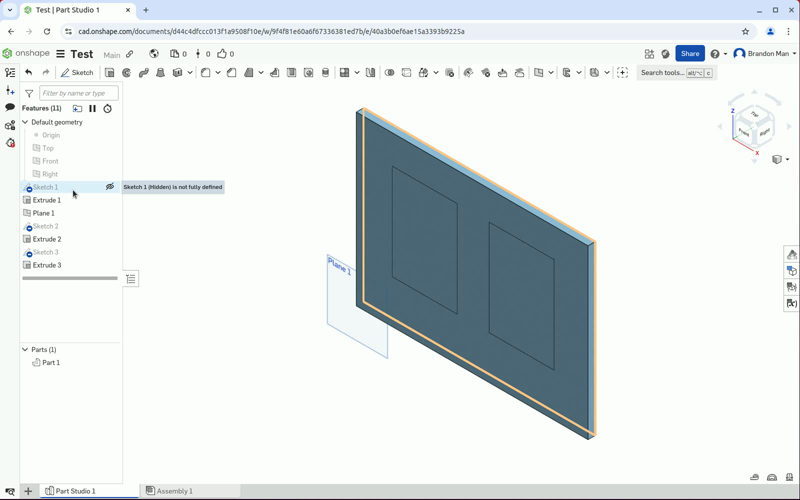
click(73, 189)